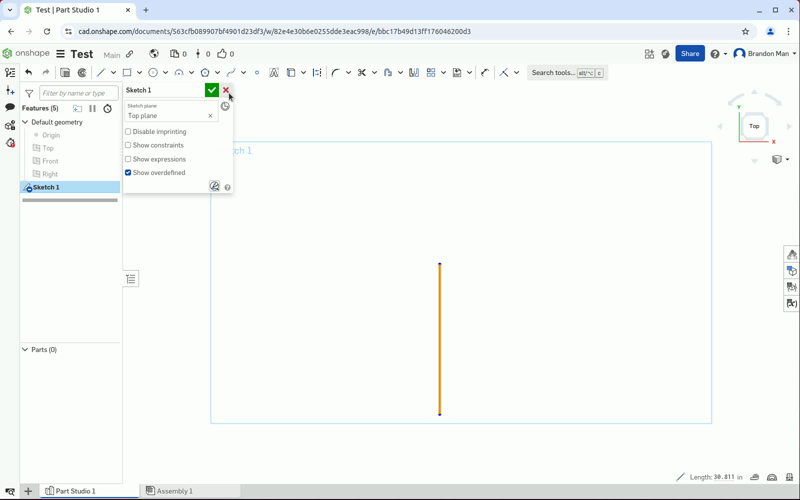
key(shift+h)
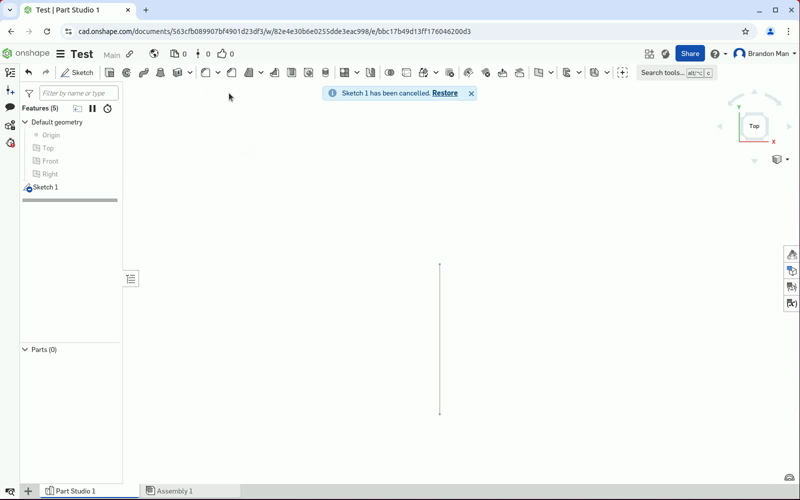
key(shift+s)
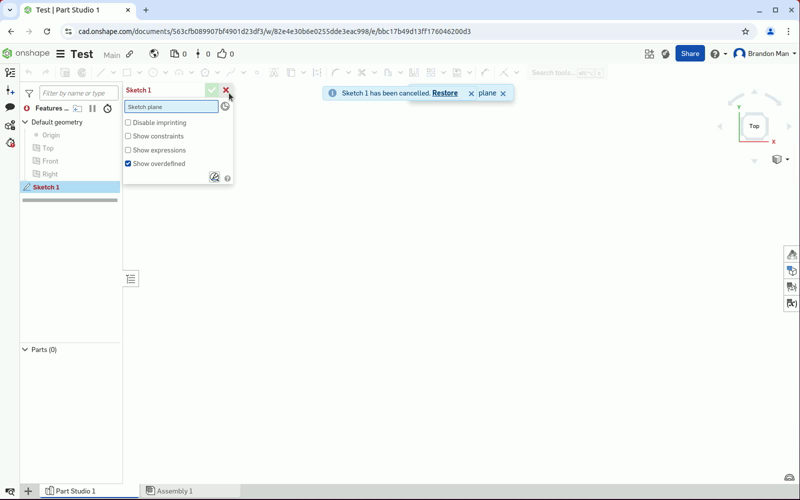
mouse_move(73, 150)
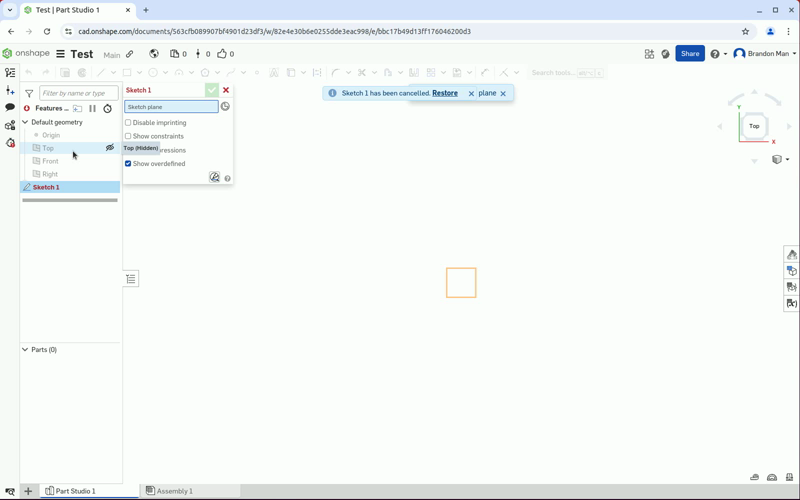
click(73, 150)
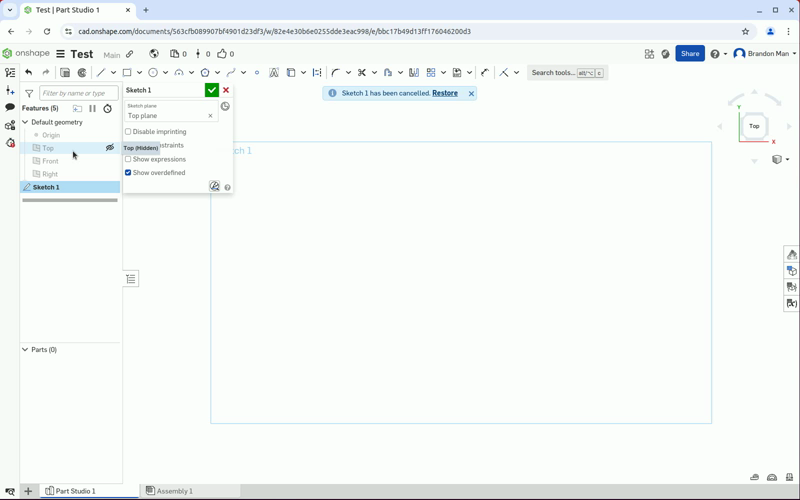
mouse_move(73, 352)
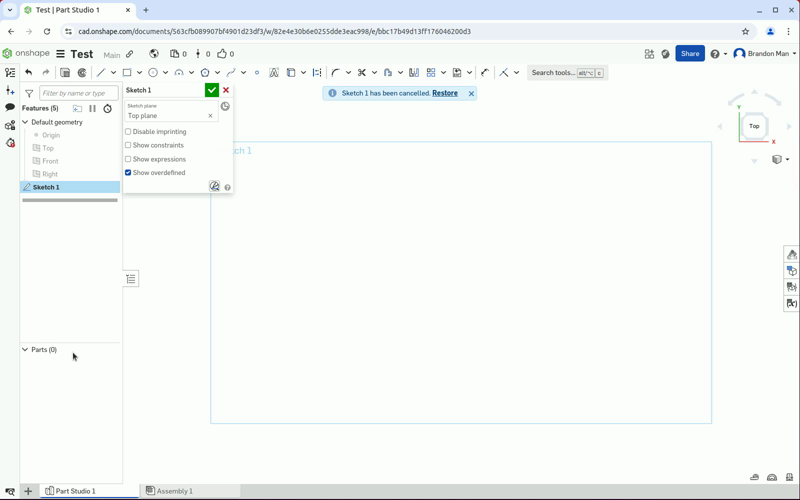
key(y)
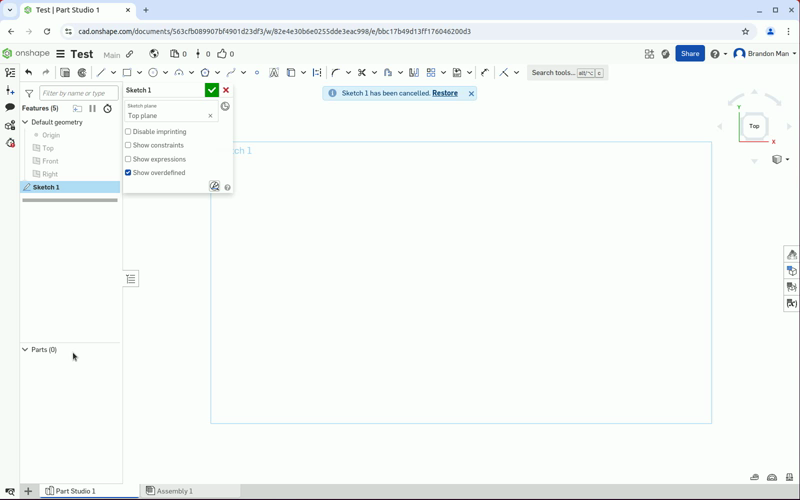
key(l)
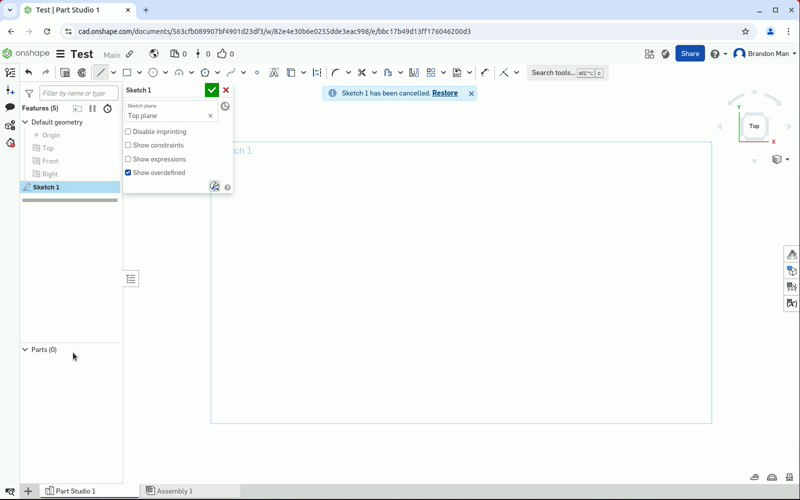
key_down(shift)
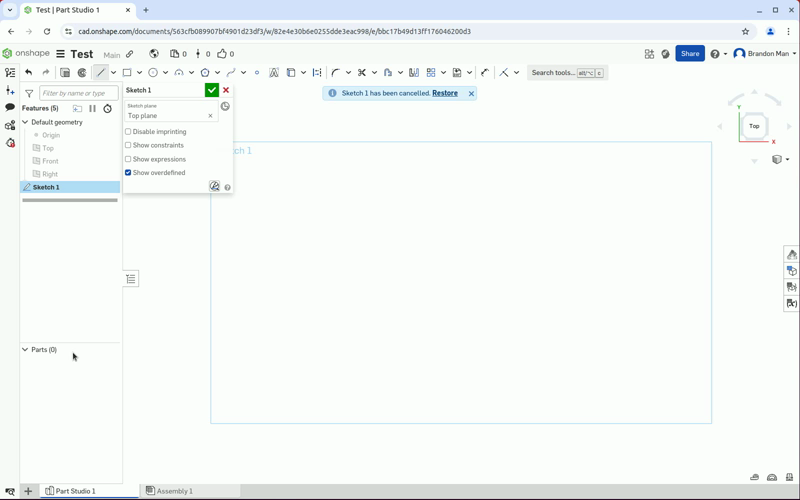
mouse_move(439, 313)
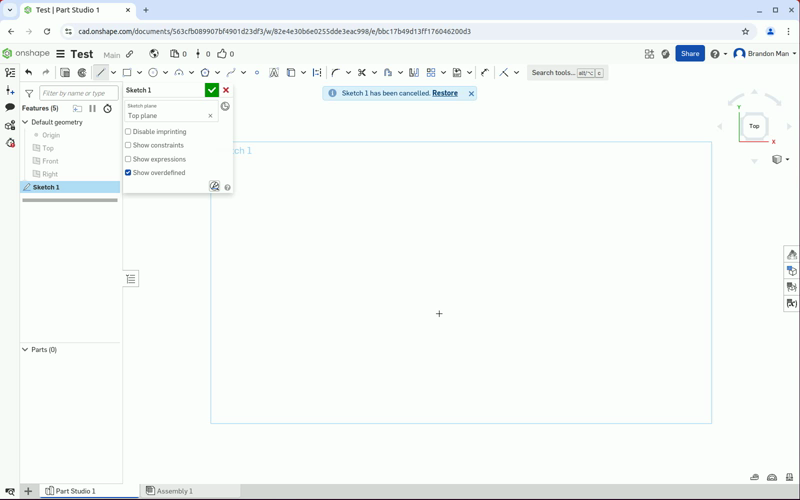
click(439, 313)
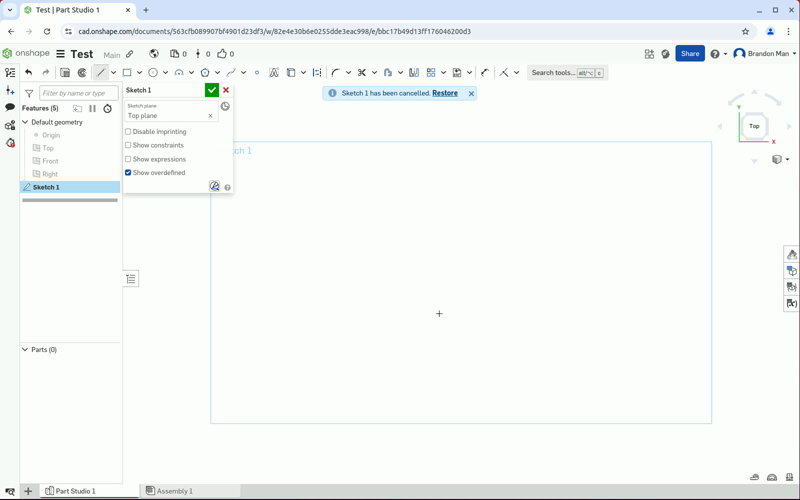
key_up(shift)
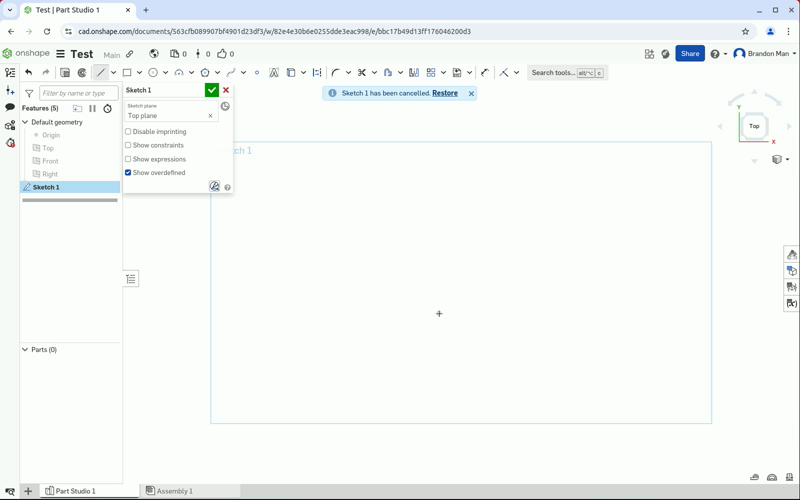
key_down(shift)
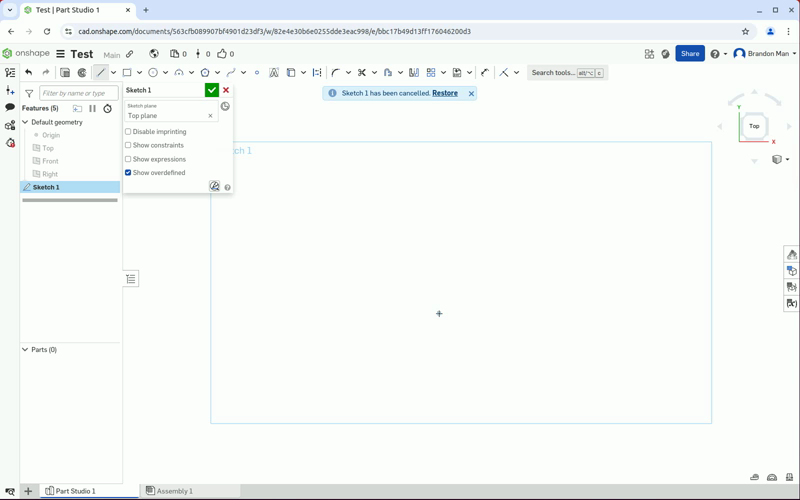
mouse_move(517, 313)
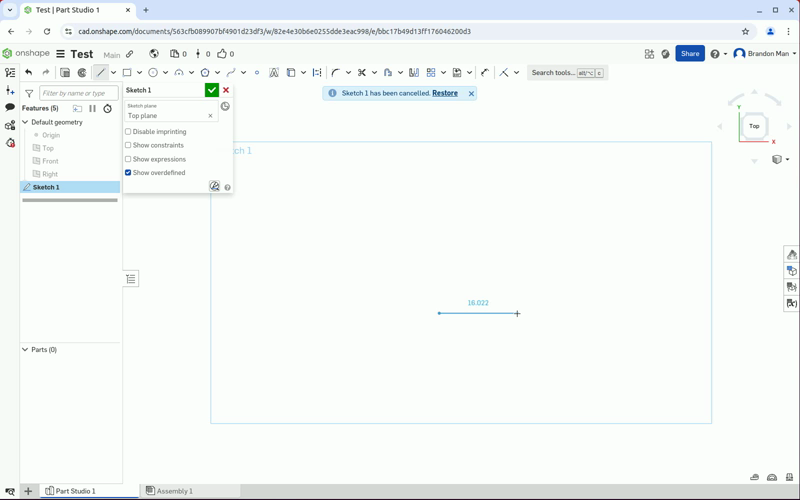
click(517, 313)
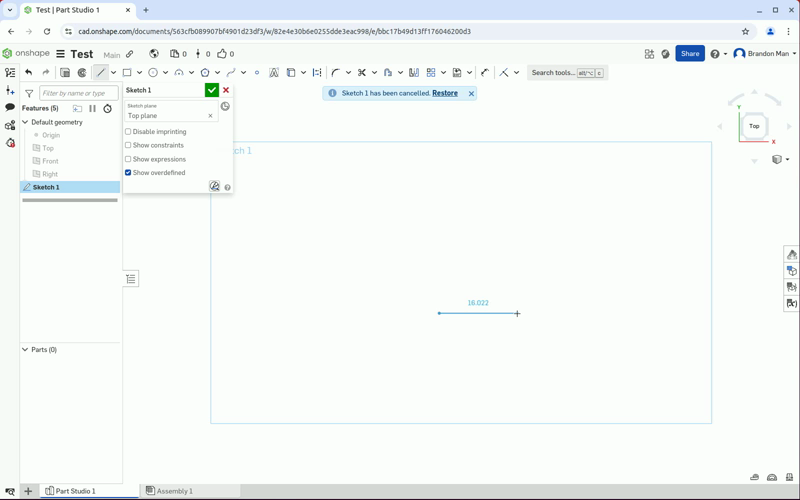
key_up(shift)
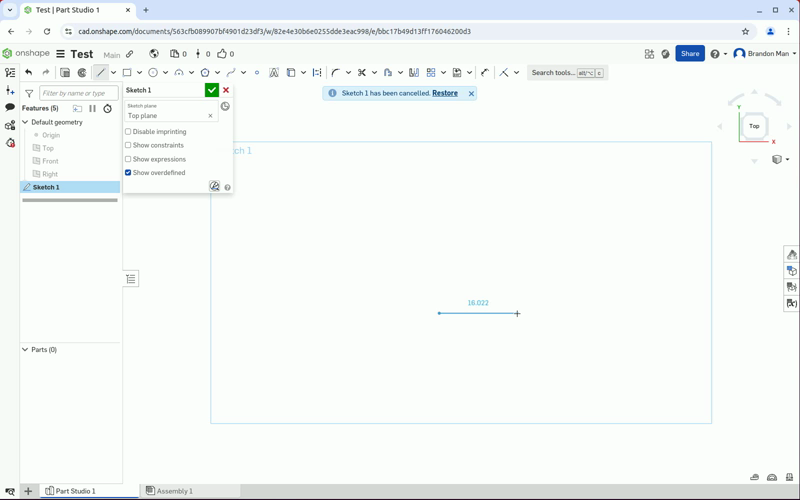
key_down(shift)
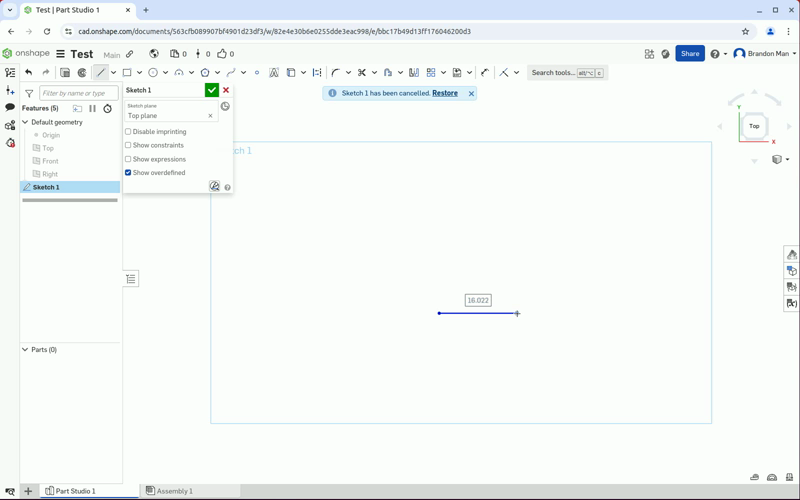
mouse_move(547, 313)
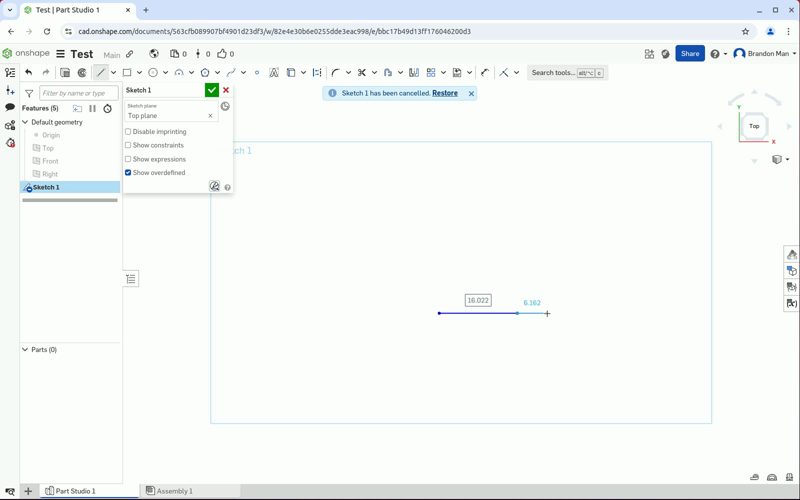
mouse_move(517, 265)
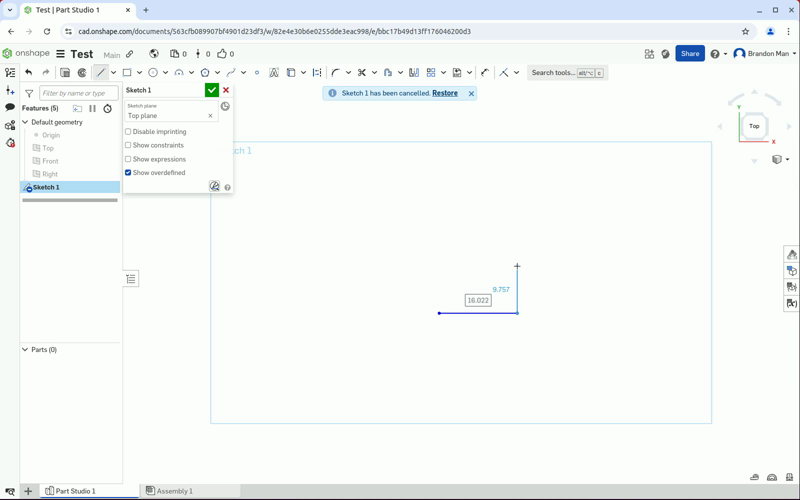
click(517, 265)
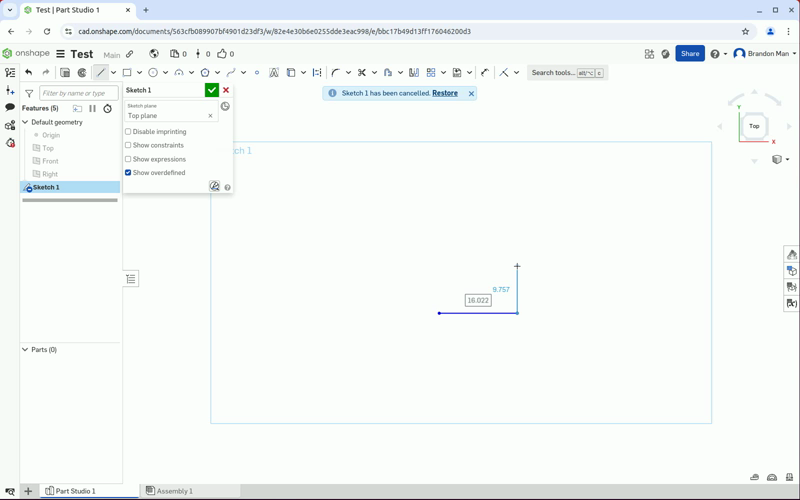
key_up(shift)
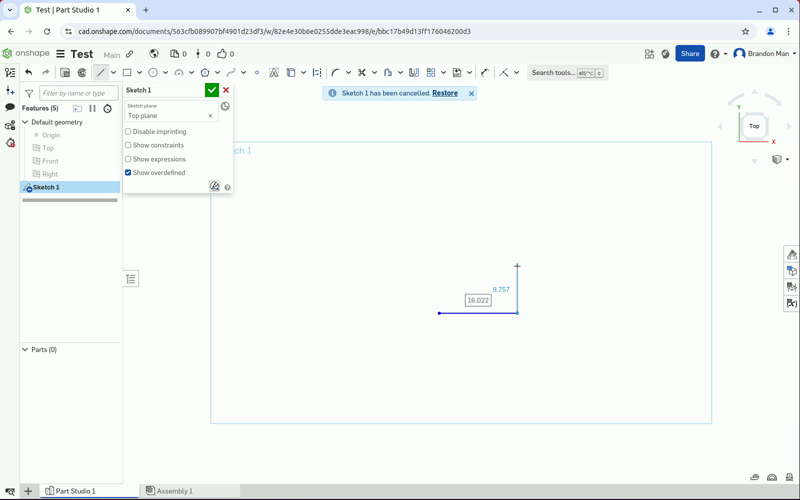
key_down(shift)
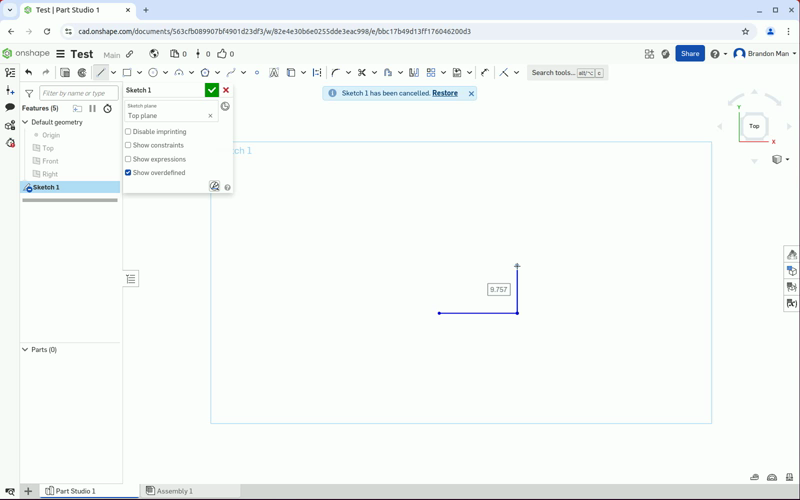
mouse_move(439, 265)
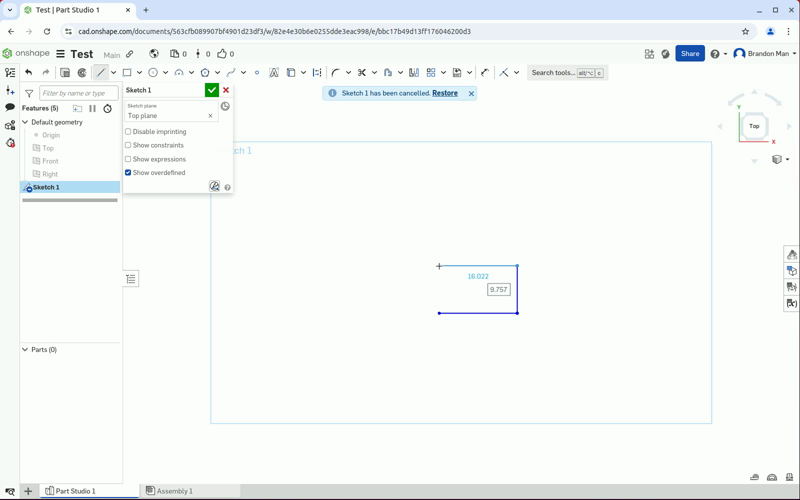
click(439, 265)
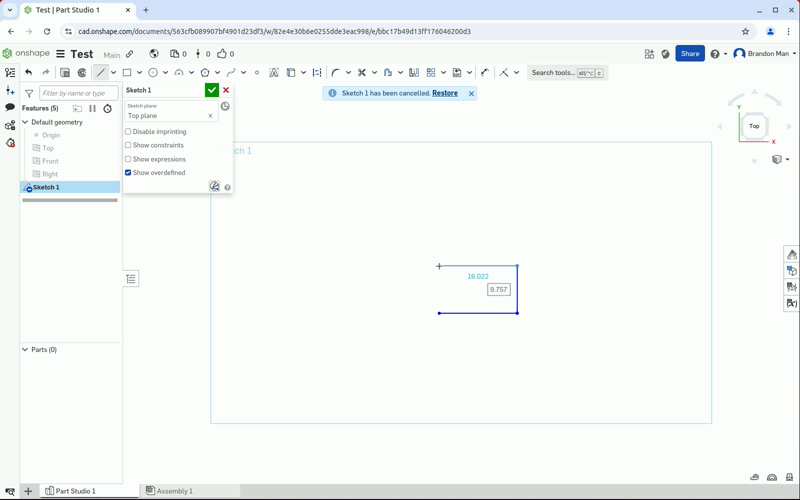
key_up(shift)
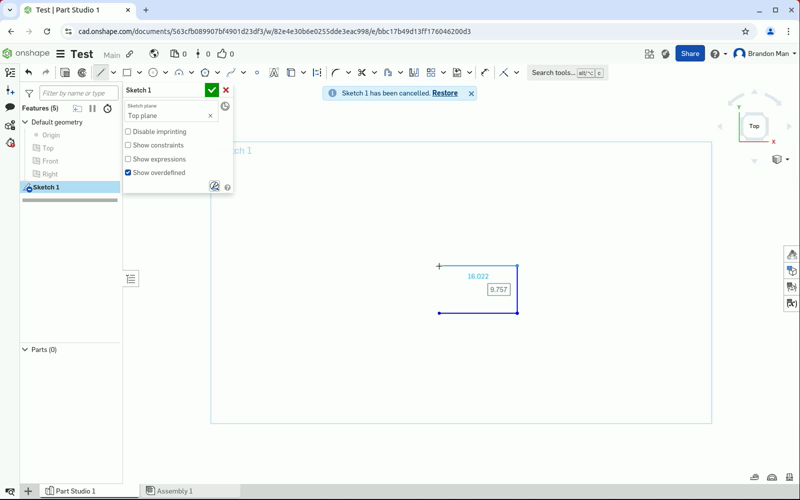
mouse_move(469, 265)
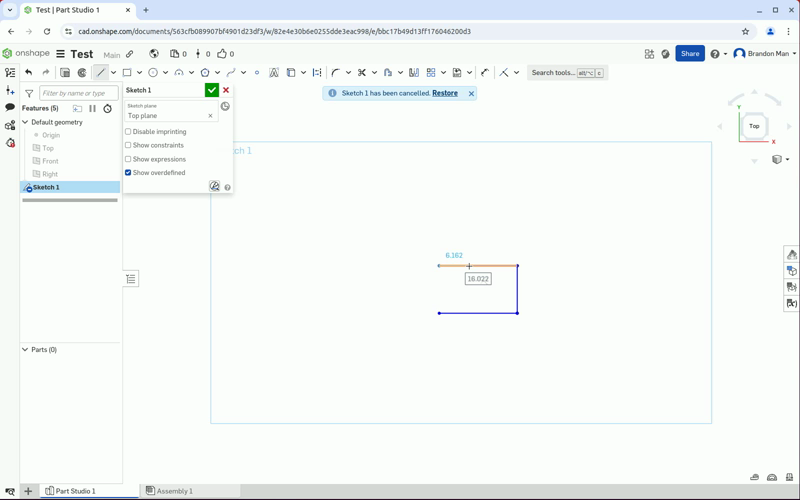
key_down(shift)
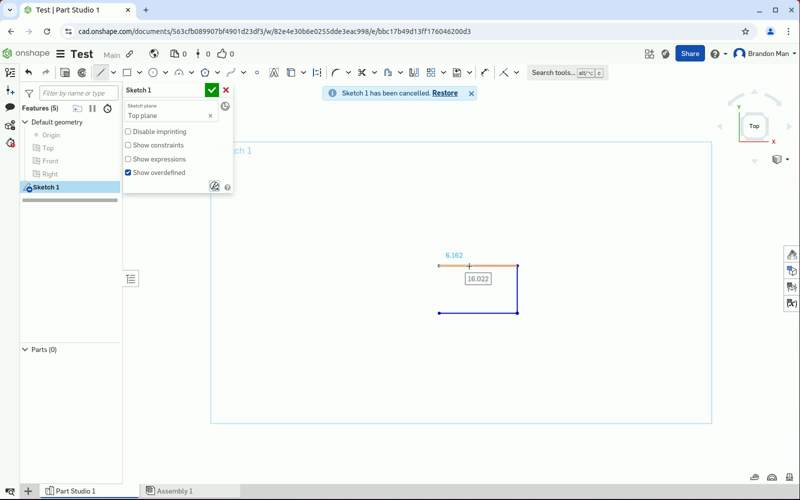
mouse_move(439, 313)
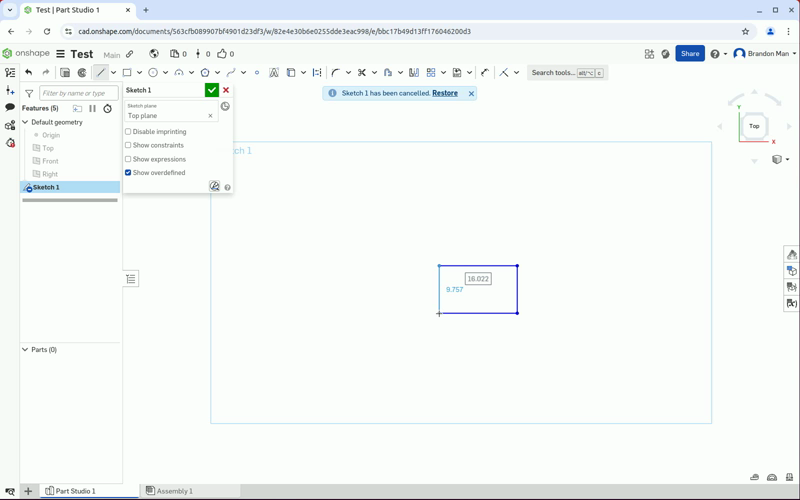
key_up(shift)
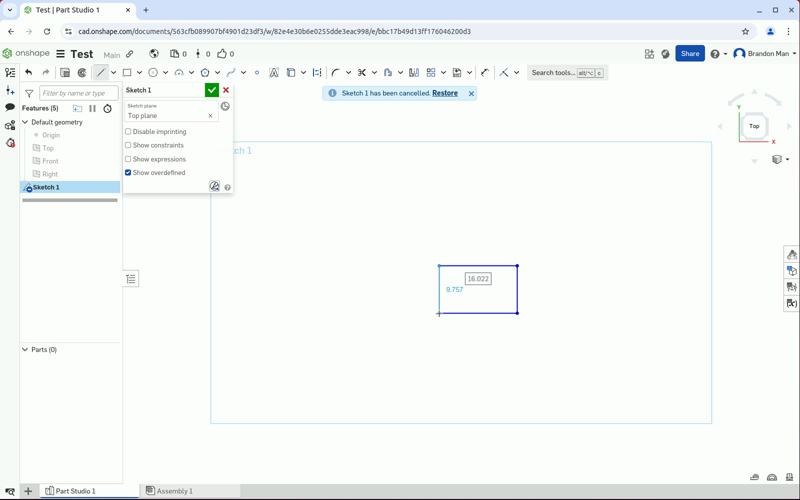
click(439, 313)
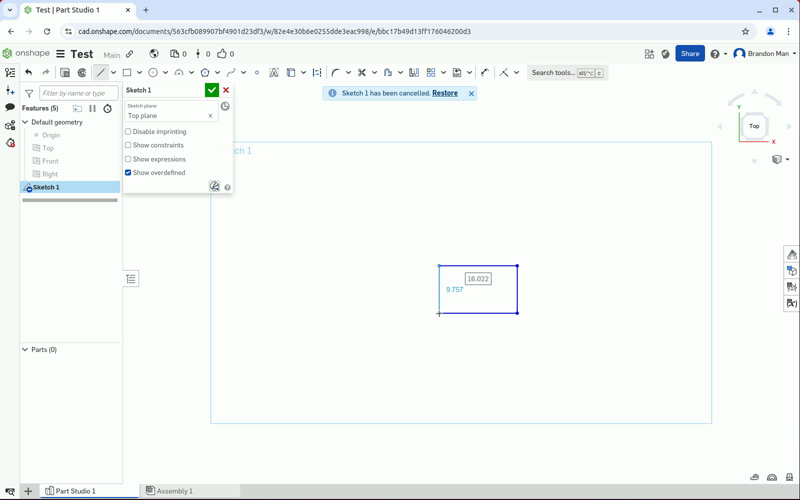
key(esc)
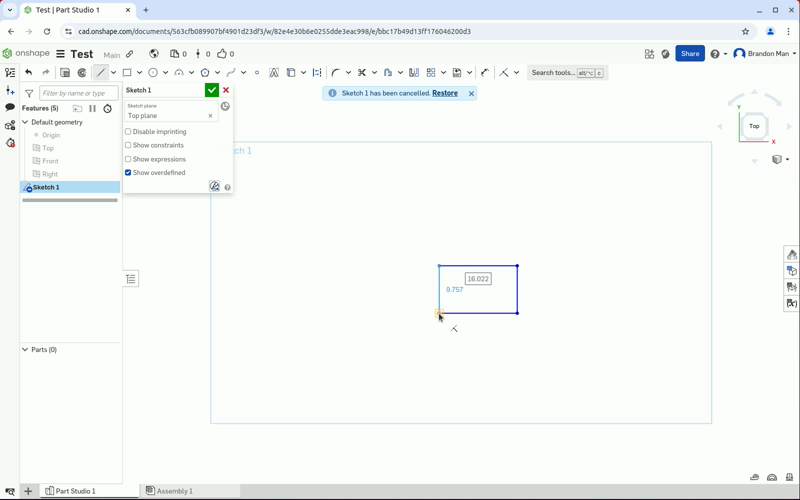
mouse_move(447, 274)
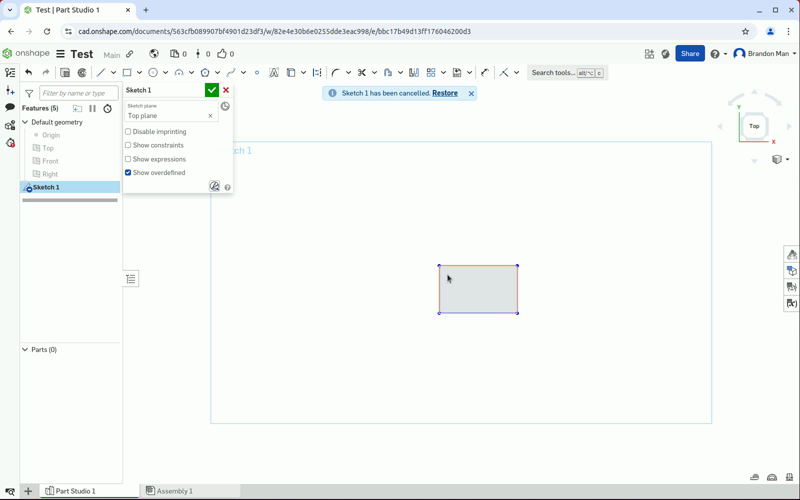
click(447, 274)
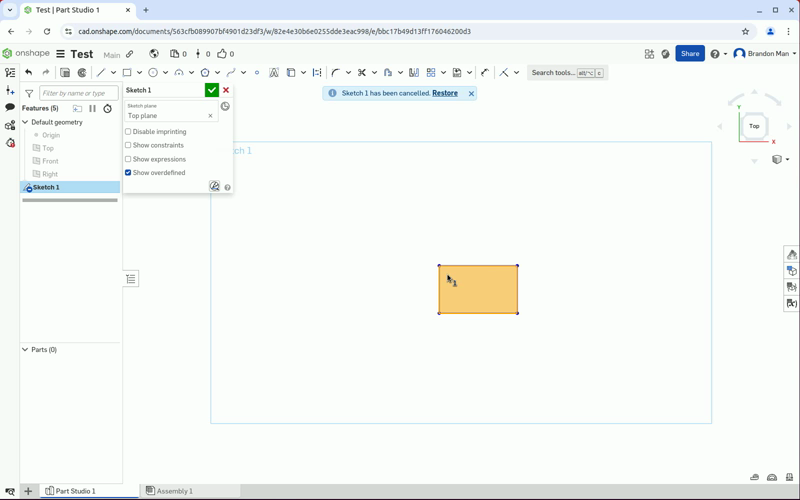
mouse_move(73, 352)
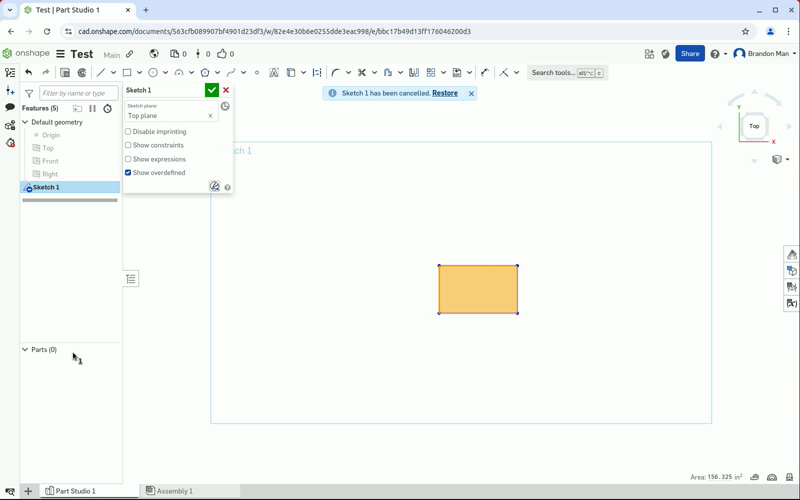
key(shift+y)
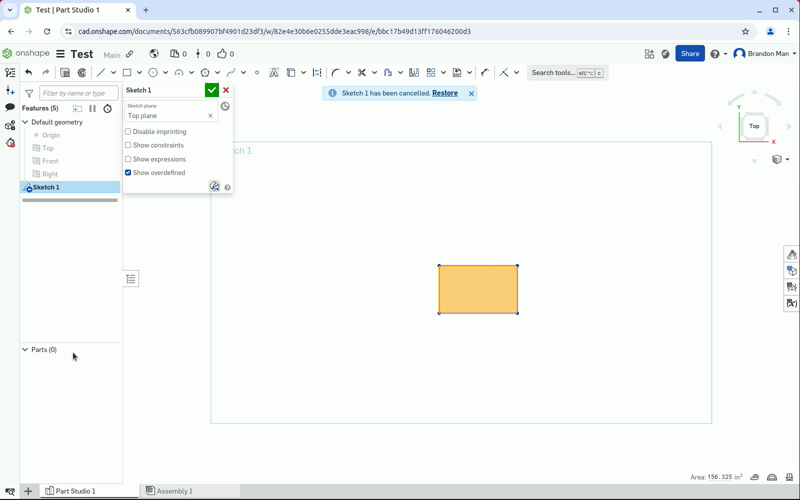
key(shift+e)
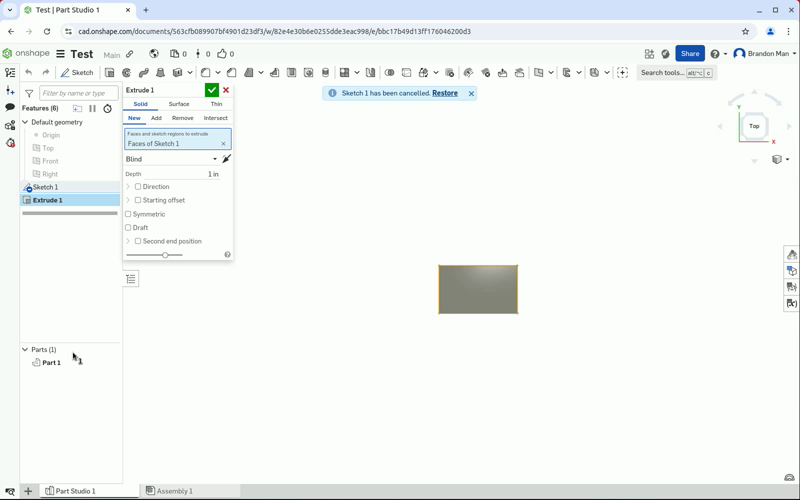
mouse_move(143, 106)
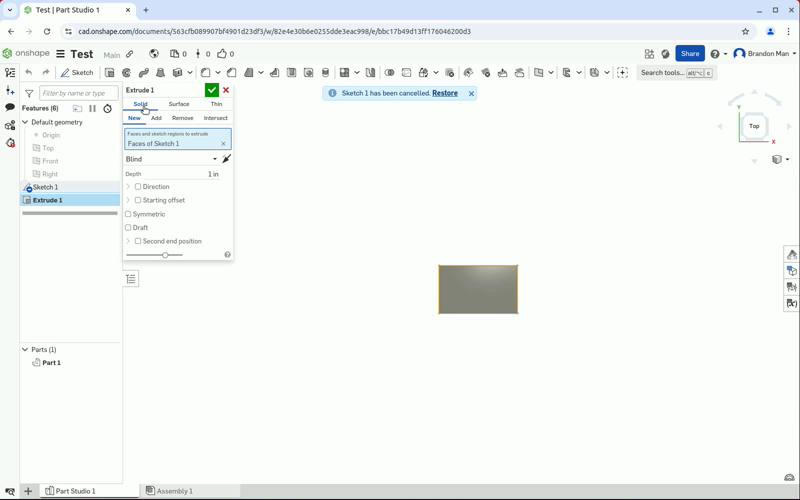
click(143, 106)
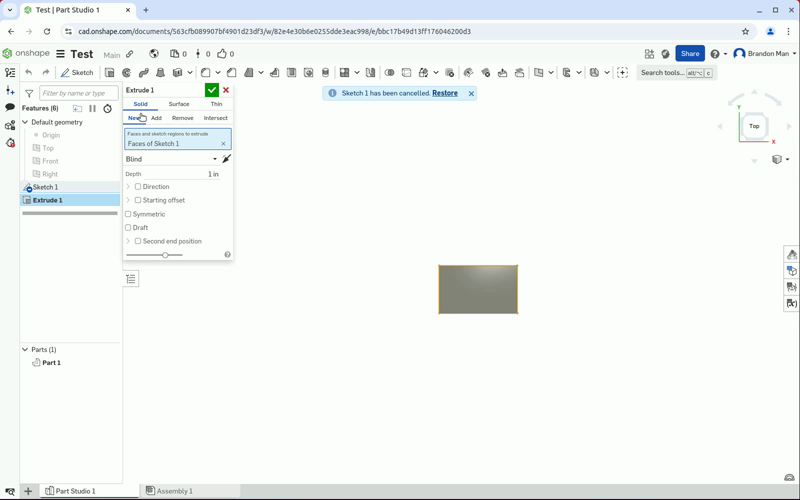
mouse_move(137, 120)
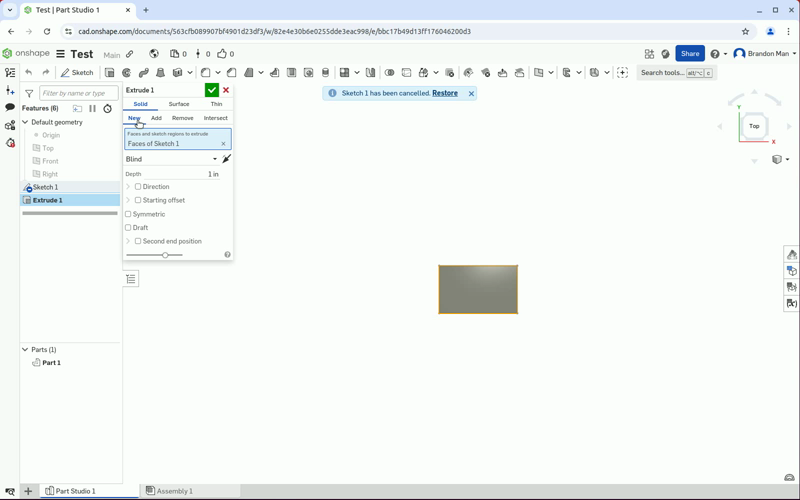
click(137, 120)
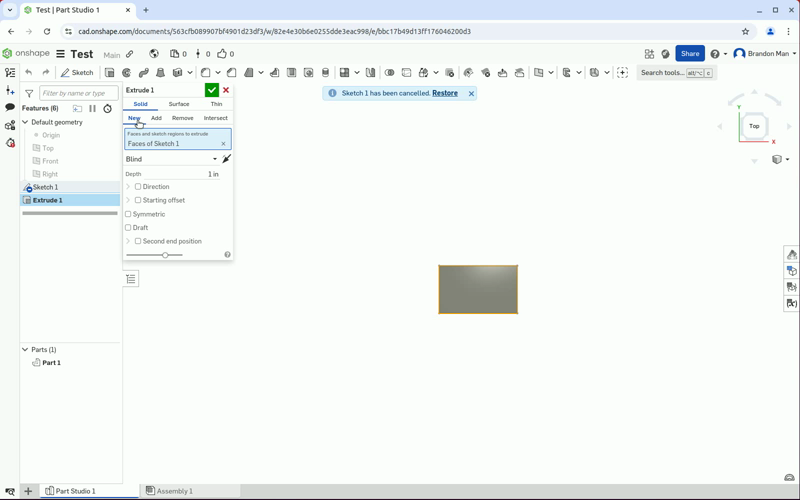
key(tab, 4)
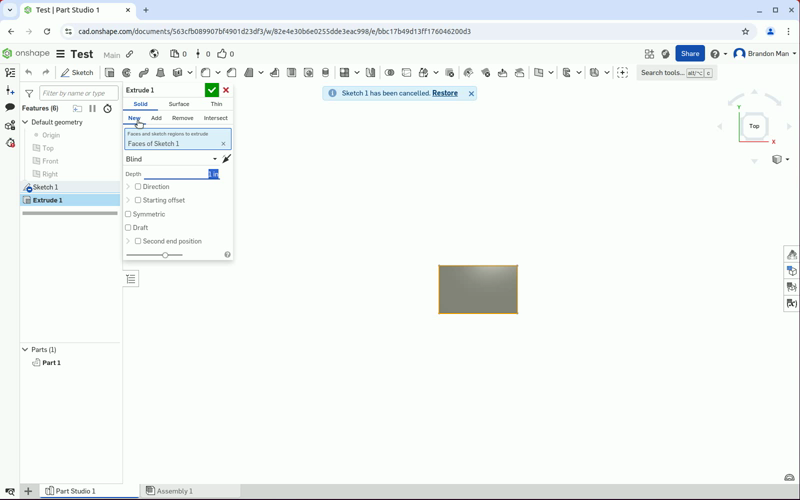
text(4.814)
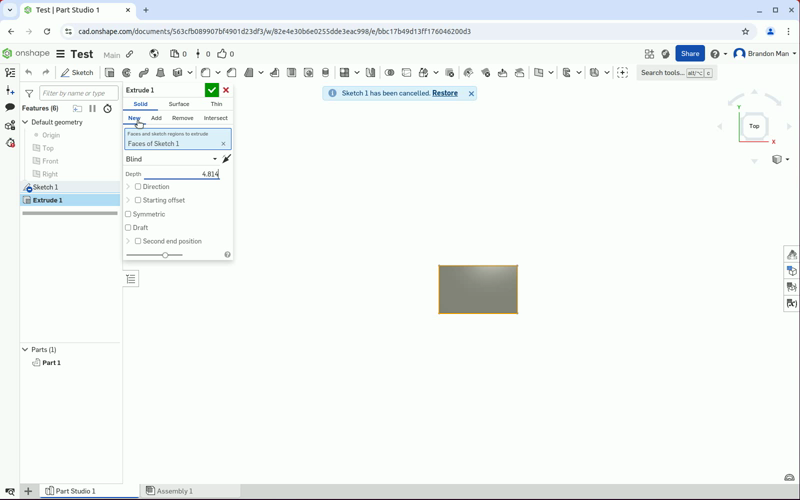
key(enter)
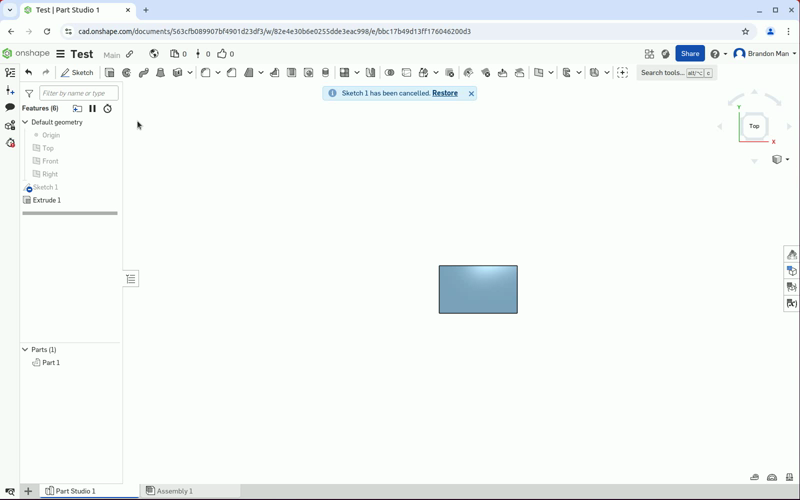
key(shift+h)
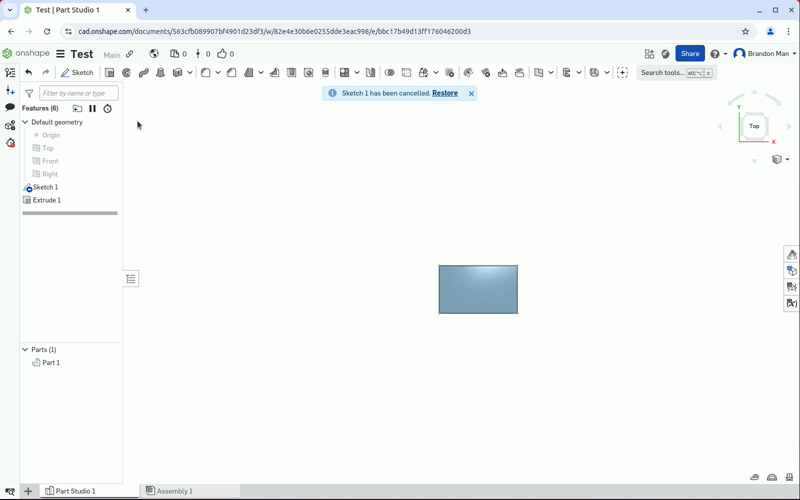
key(shift+h)
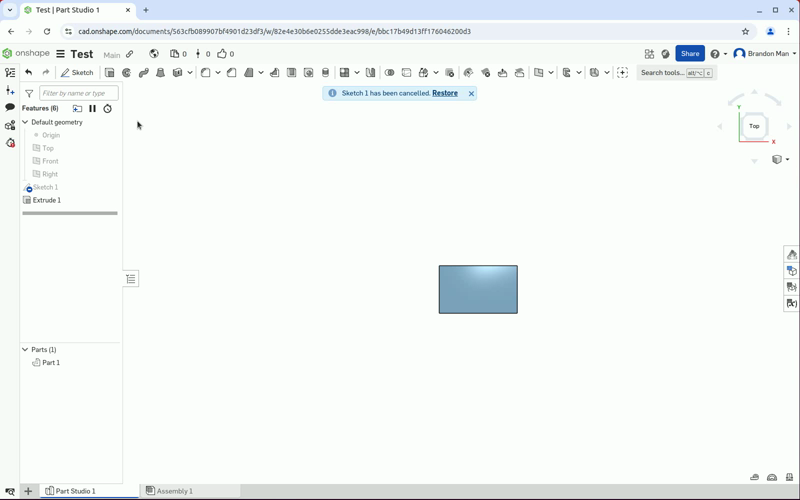
mouse_move(73, 189)
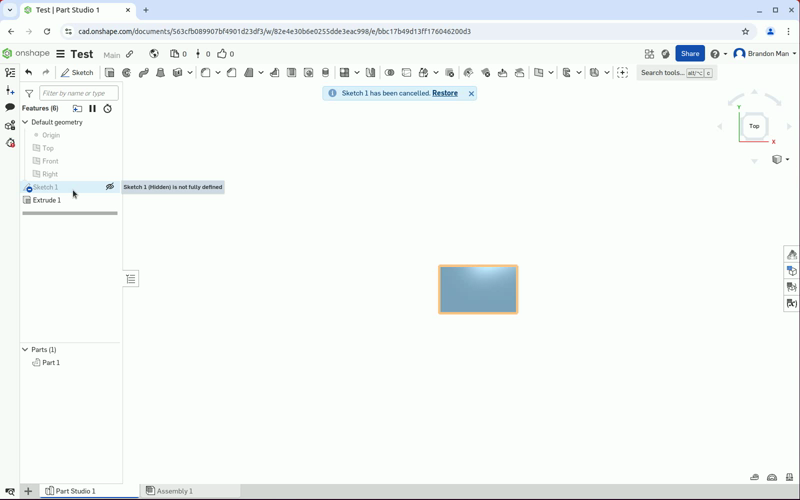
click(73, 189)
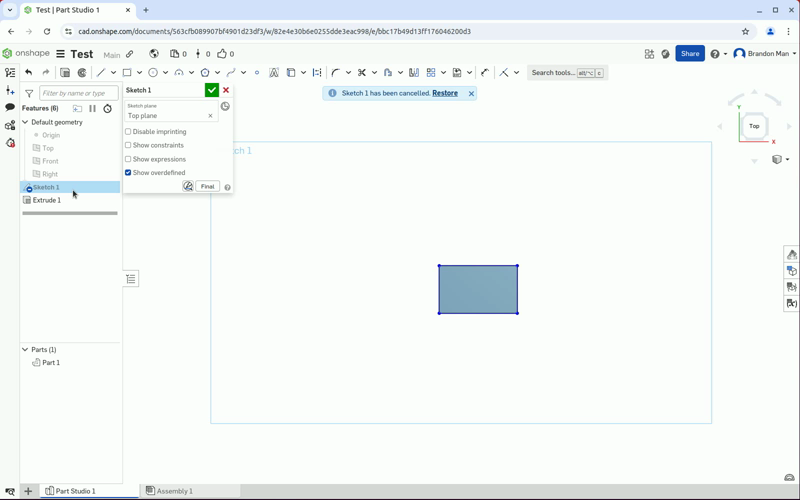
mouse_move(229, 92)
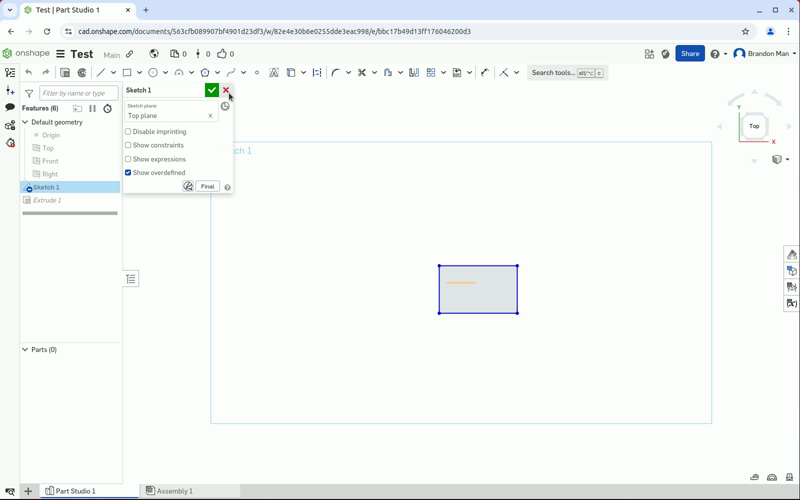
click(229, 92)
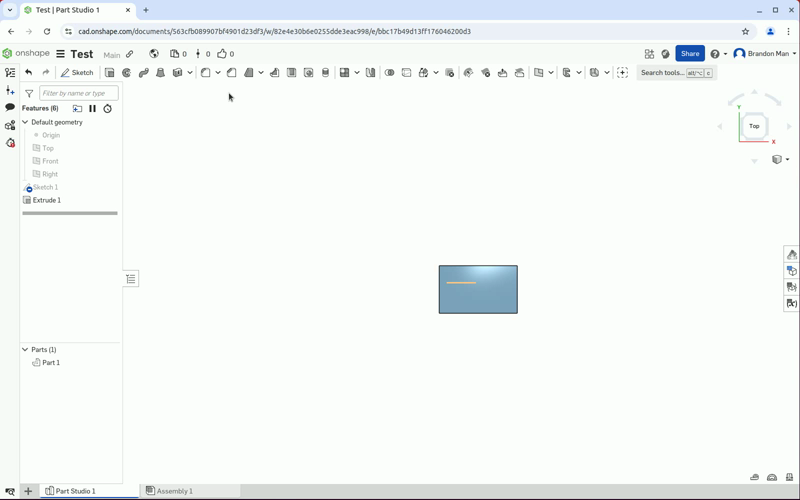
mouse_move(541, 75)
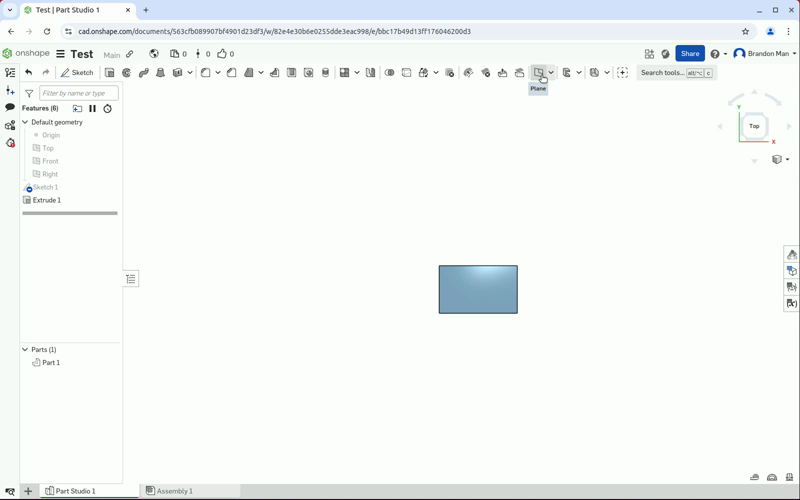
click(541, 75)
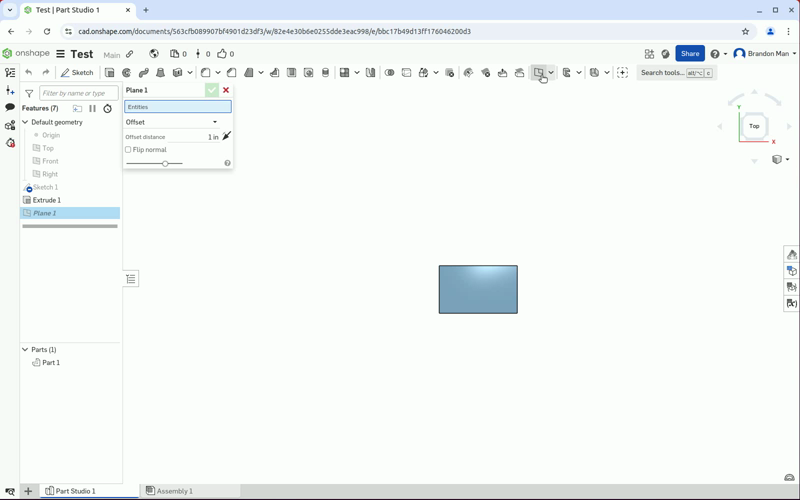
mouse_move(73, 150)
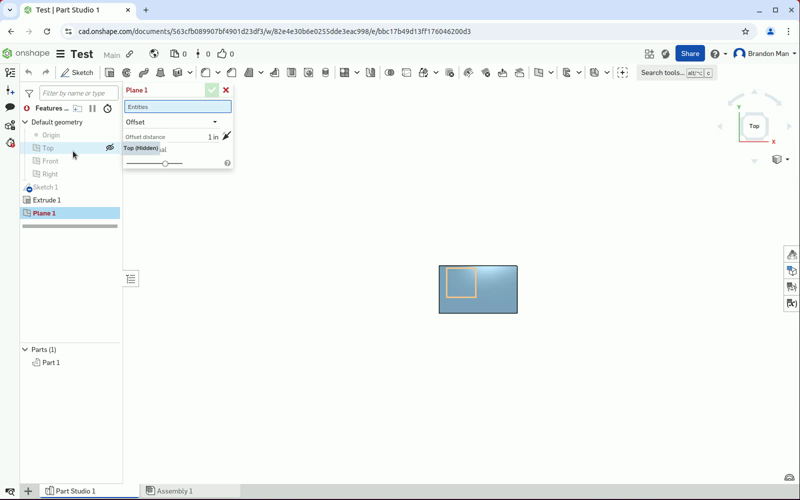
click(73, 150)
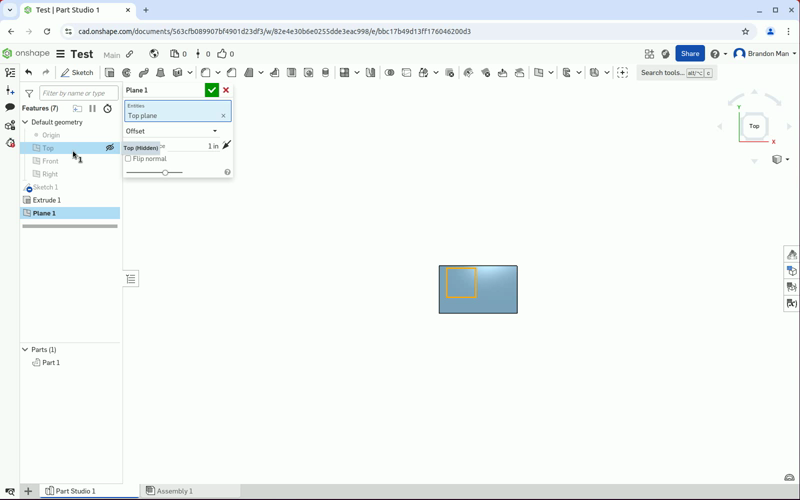
key(tab, 2)
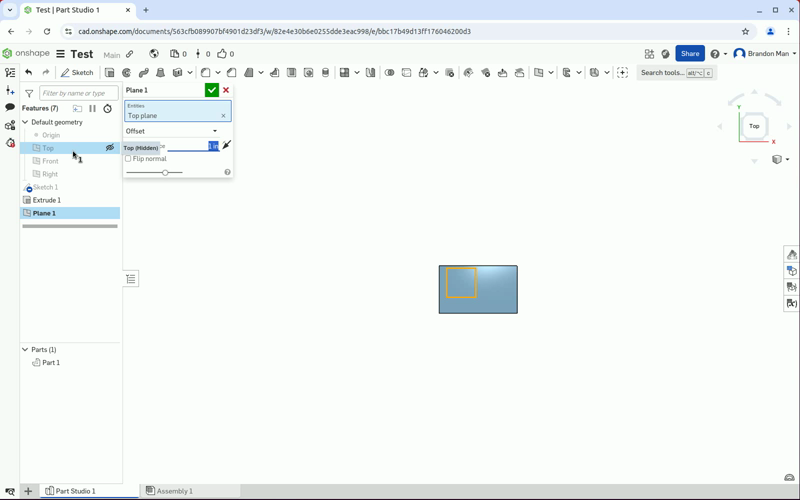
text(4.807)
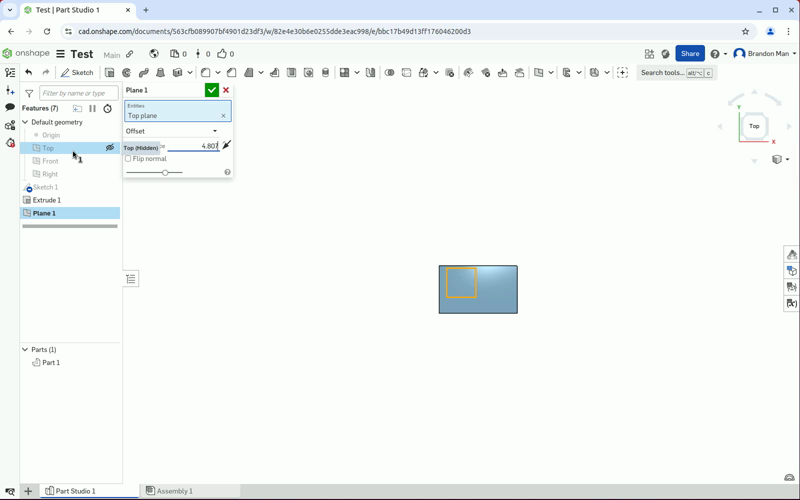
key(enter, 2)
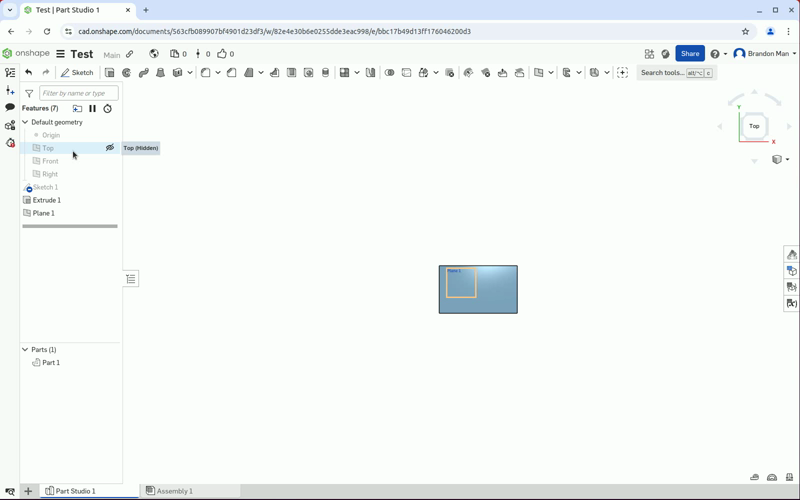
key(shift+s)
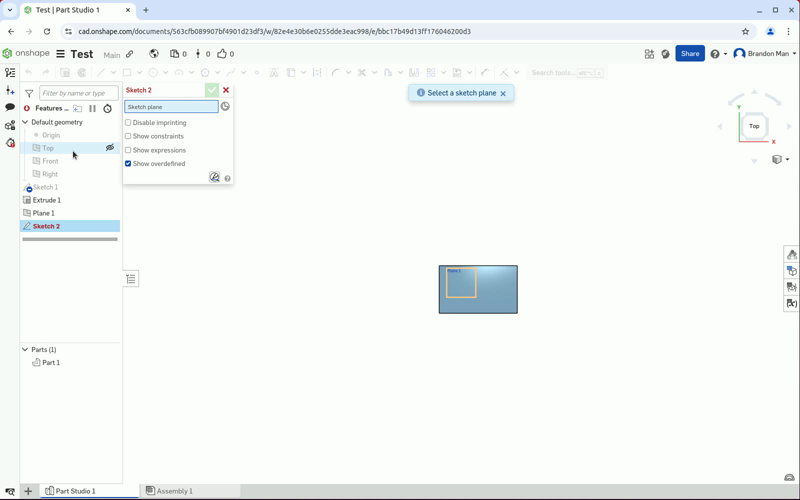
mouse_move(73, 215)
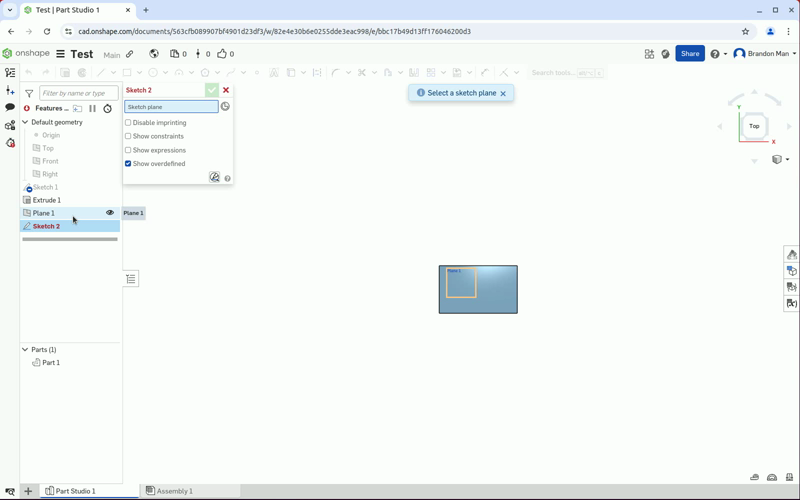
click(73, 215)
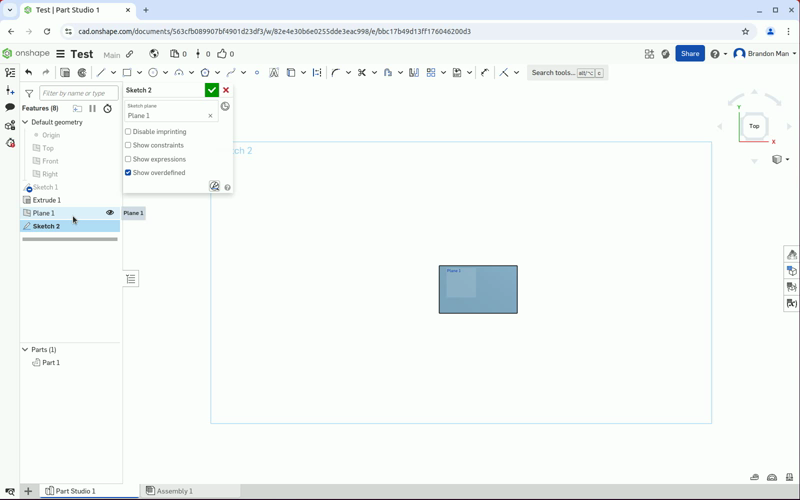
mouse_move(73, 352)
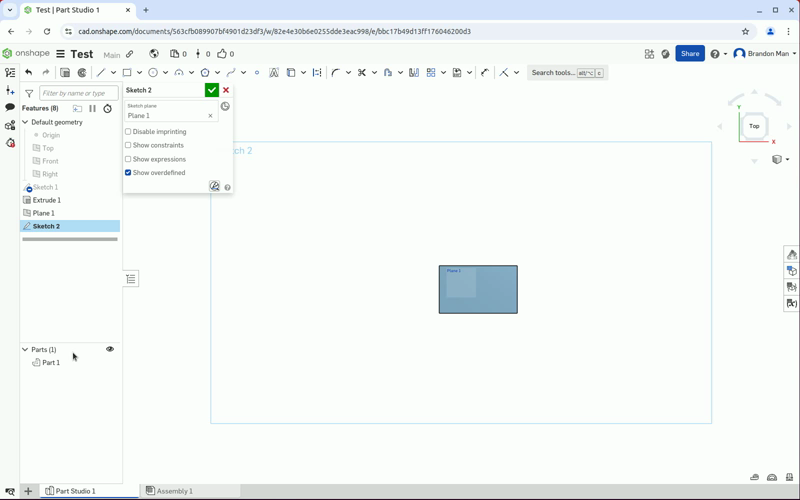
key(y)
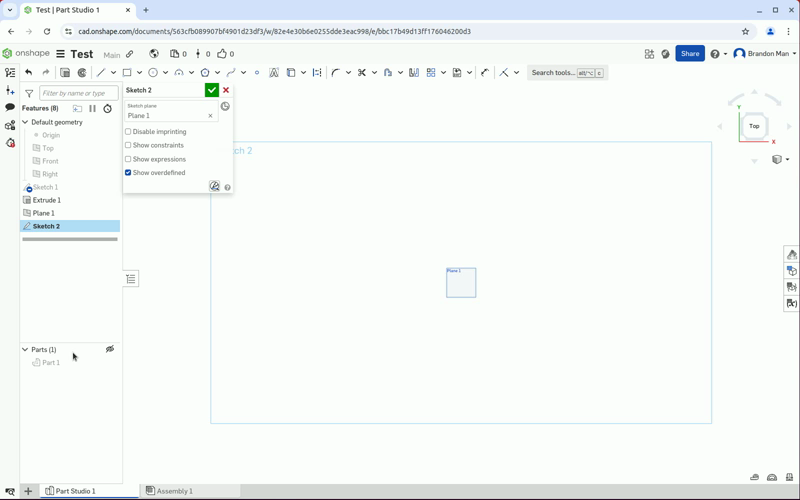
key(l)
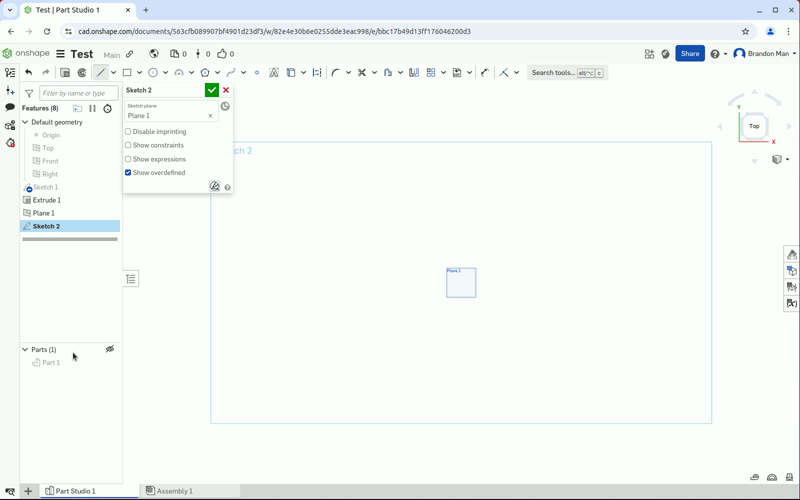
key_down(shift)
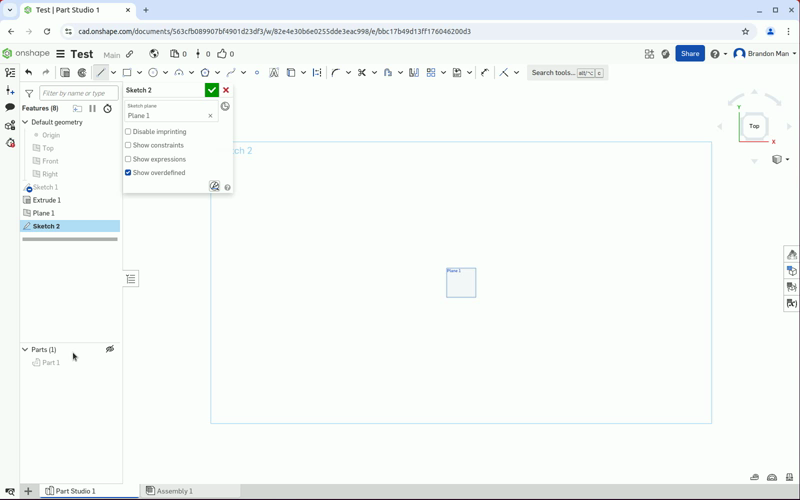
mouse_move(445, 311)
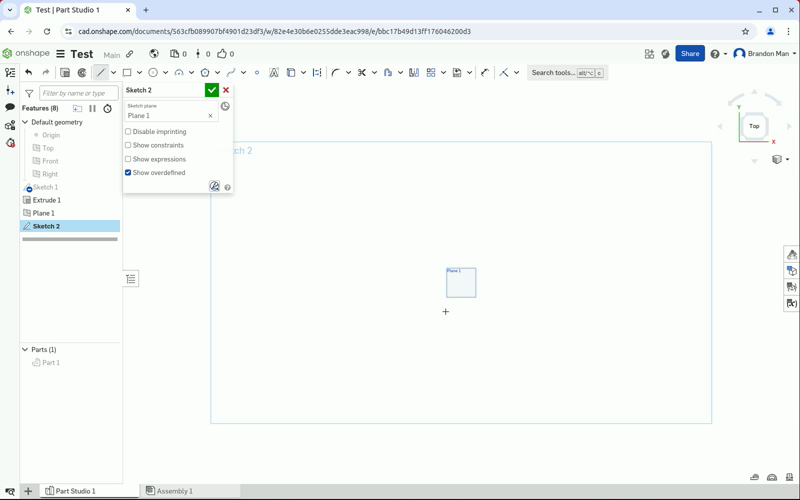
click(445, 311)
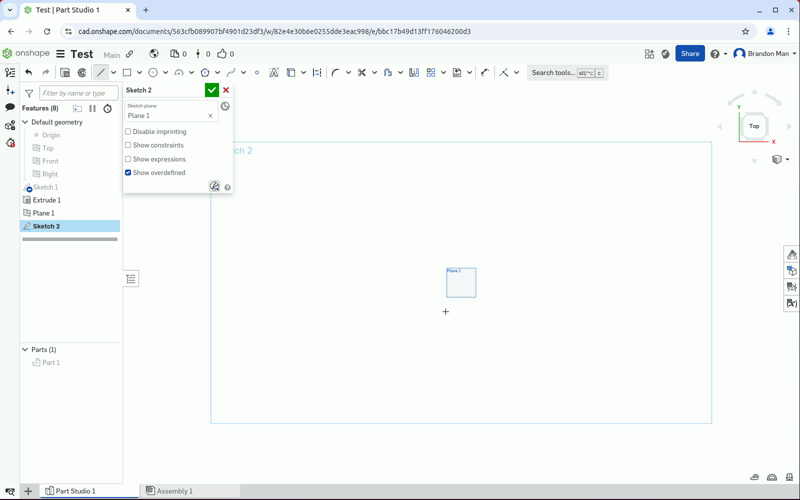
key_up(shift)
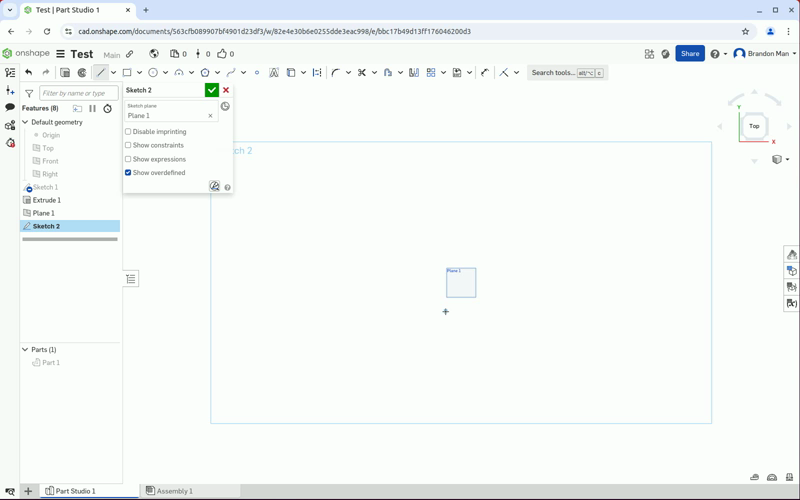
key_down(shift)
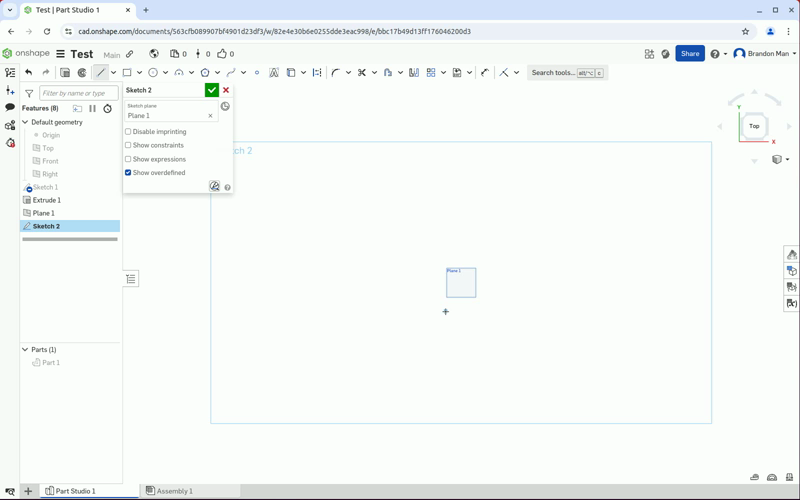
mouse_move(513, 311)
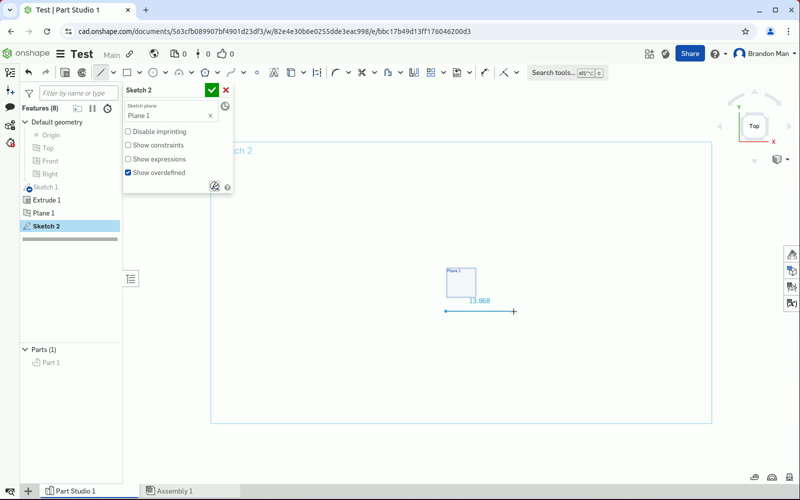
click(513, 311)
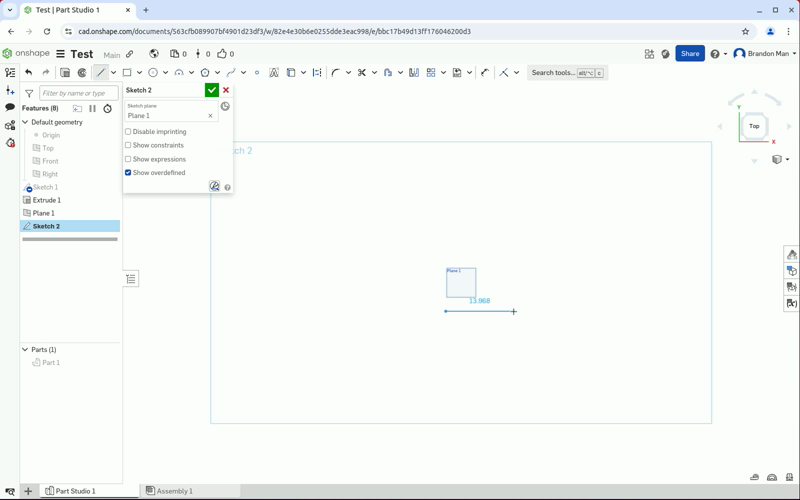
key_up(shift)
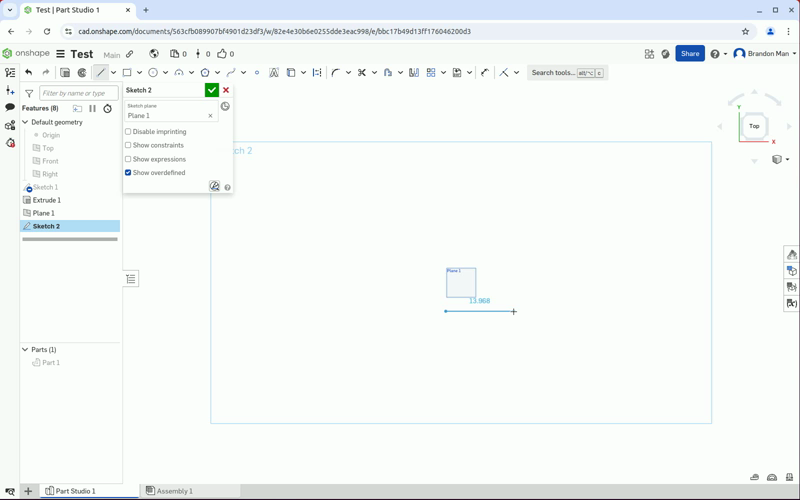
key_down(shift)
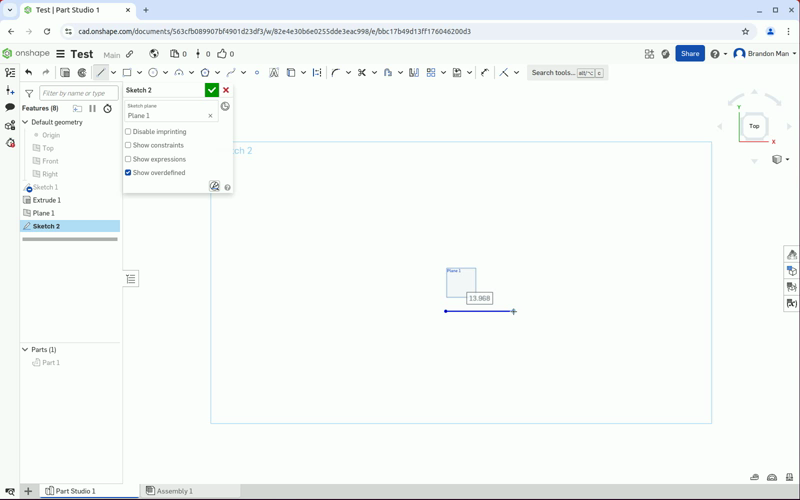
mouse_move(543, 311)
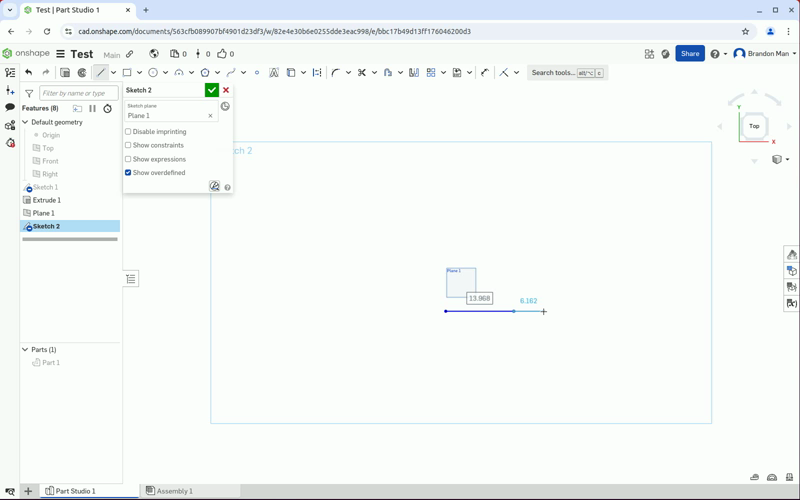
mouse_move(513, 270)
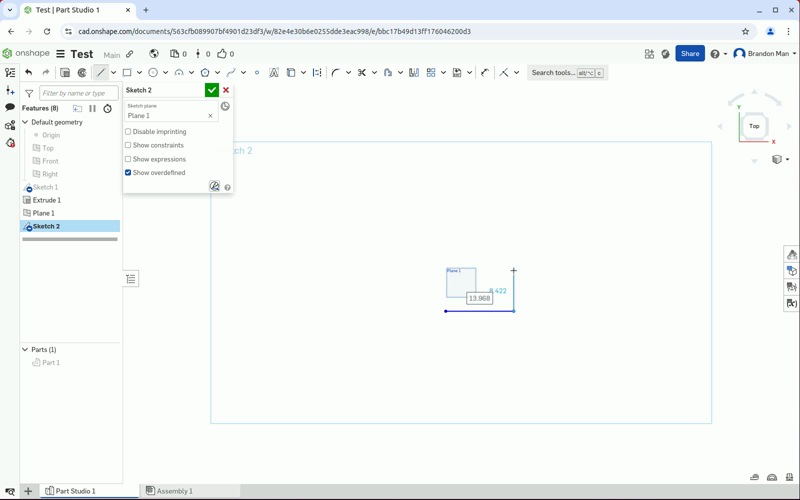
click(513, 270)
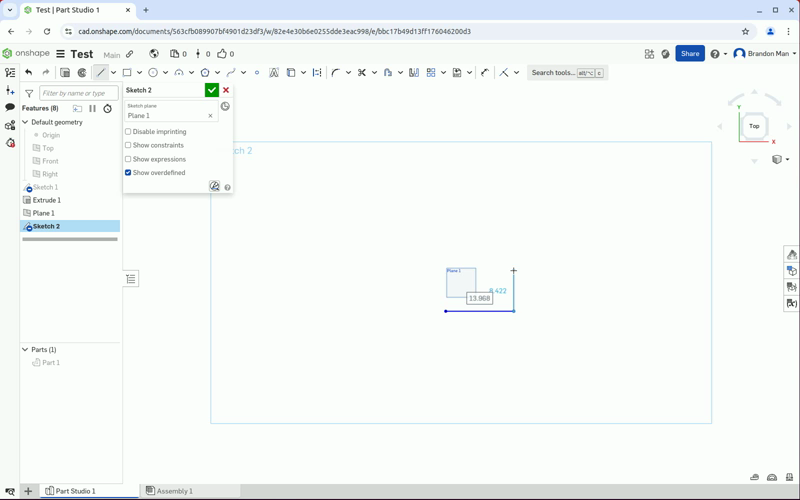
key_up(shift)
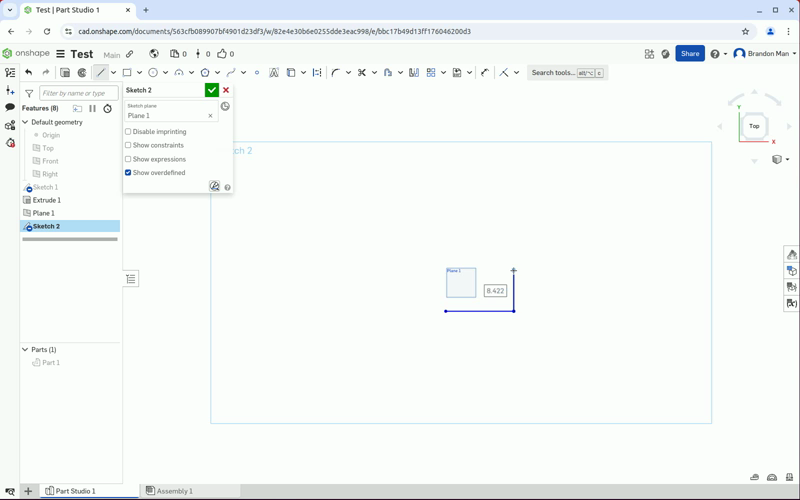
key_down(shift)
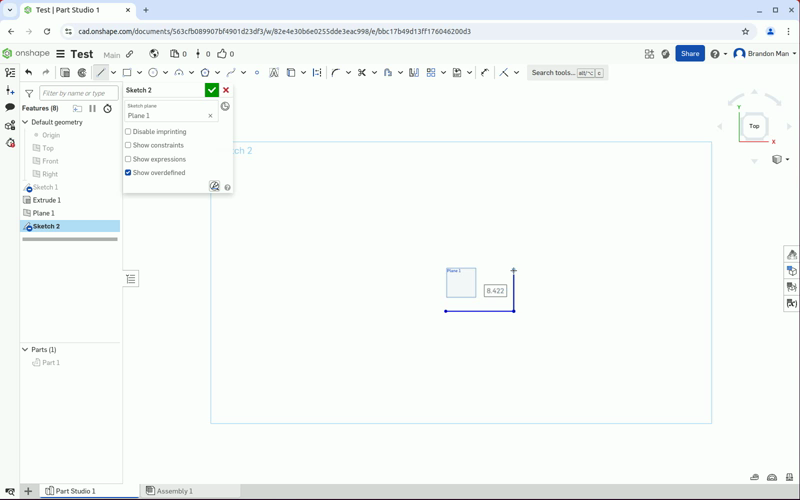
mouse_move(445, 270)
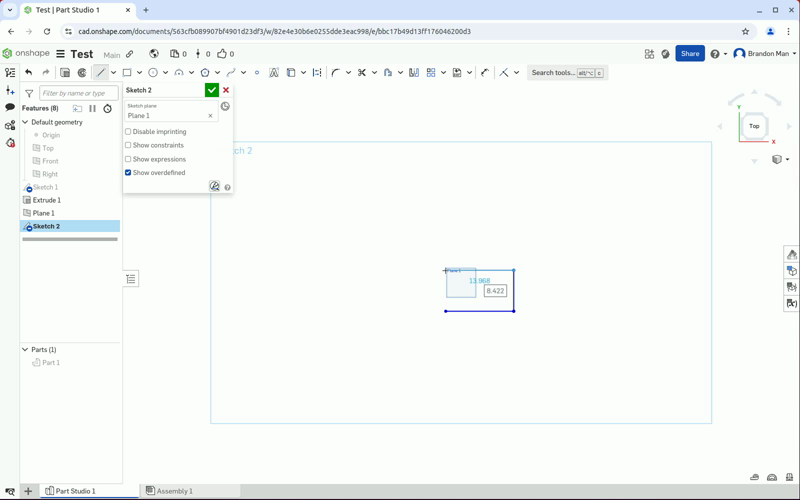
click(445, 270)
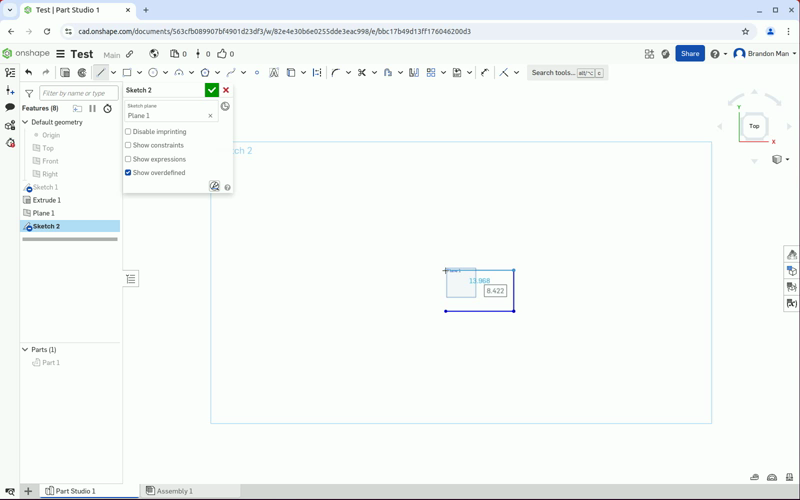
key_up(shift)
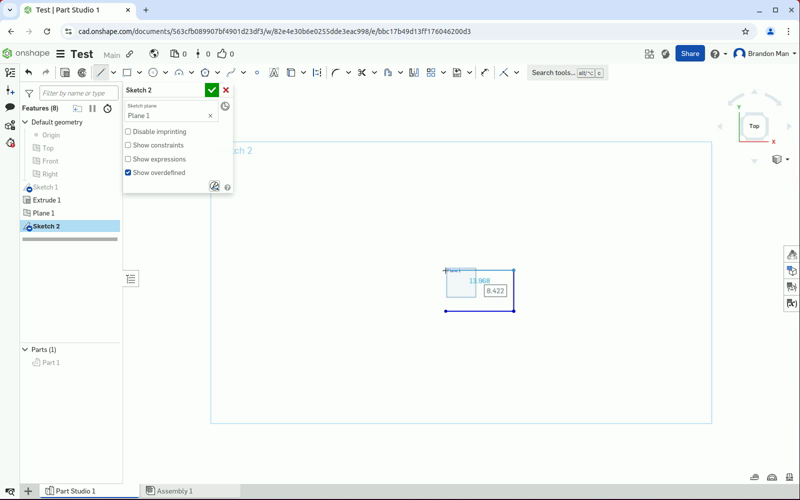
mouse_move(475, 270)
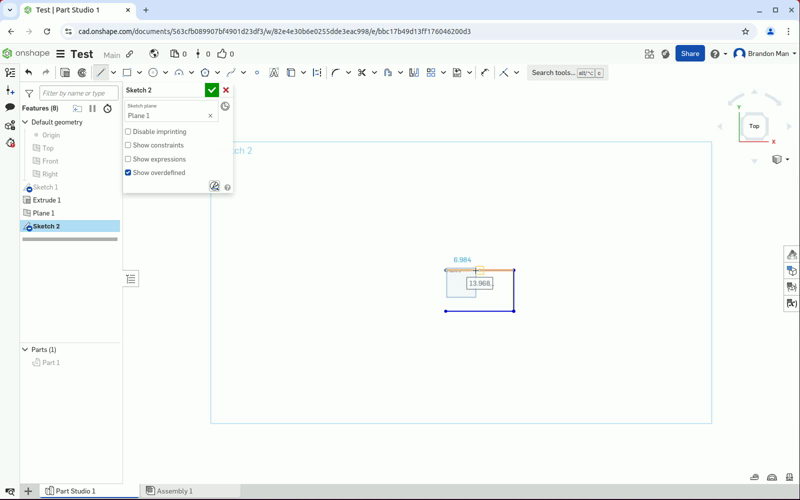
key_down(shift)
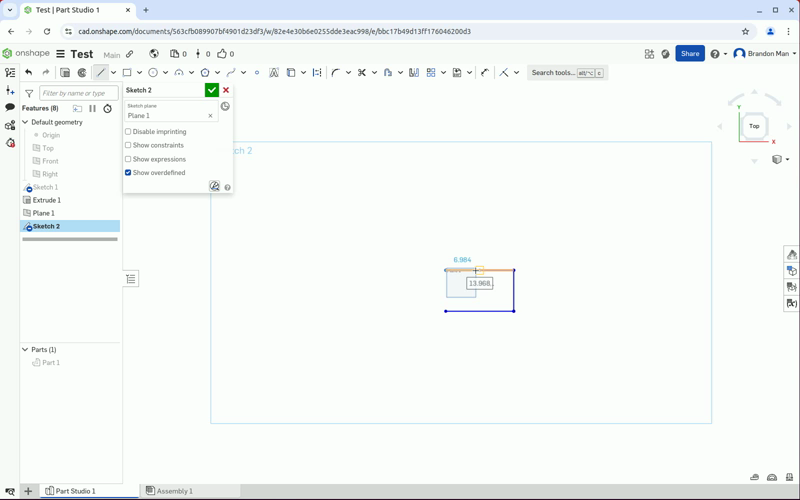
mouse_move(445, 311)
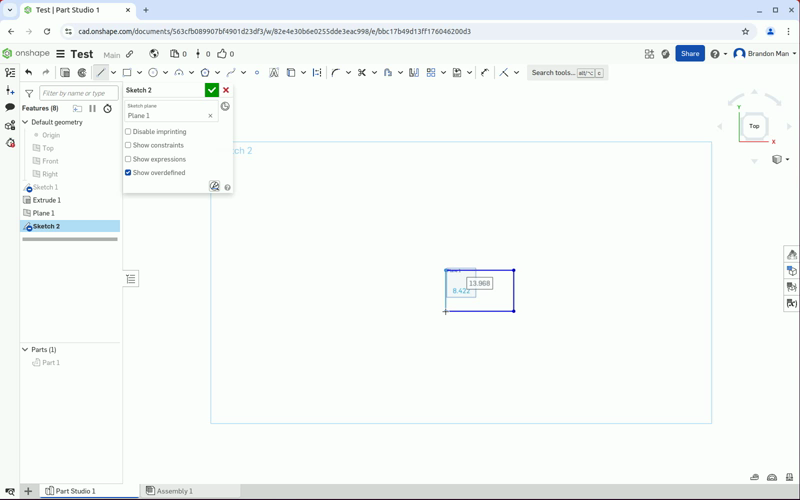
key_up(shift)
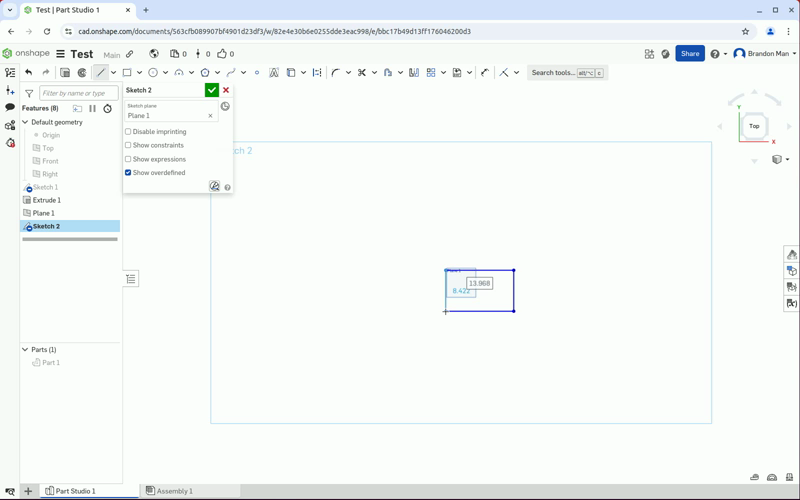
click(445, 311)
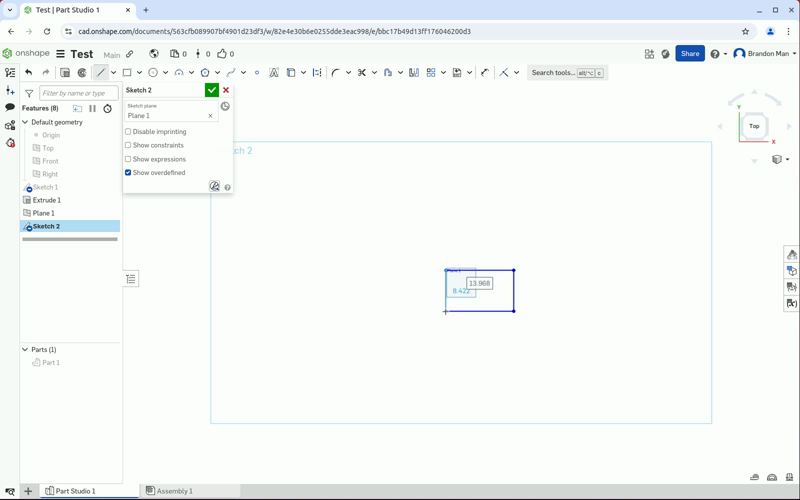
key(esc)
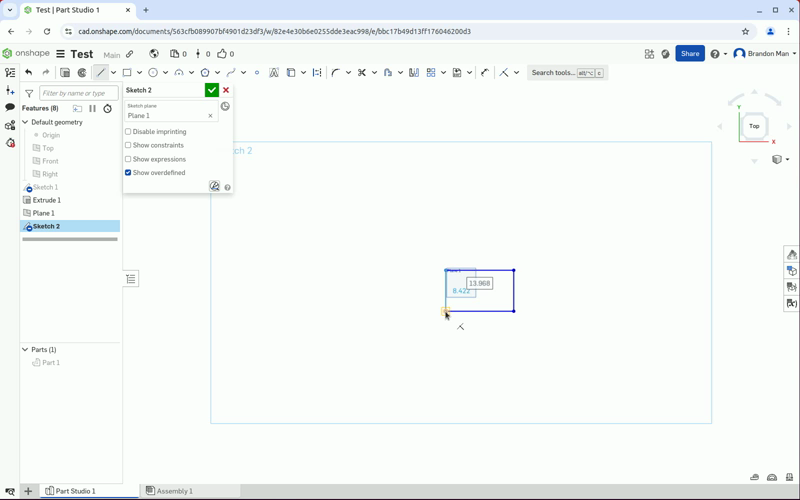
mouse_move(463, 302)
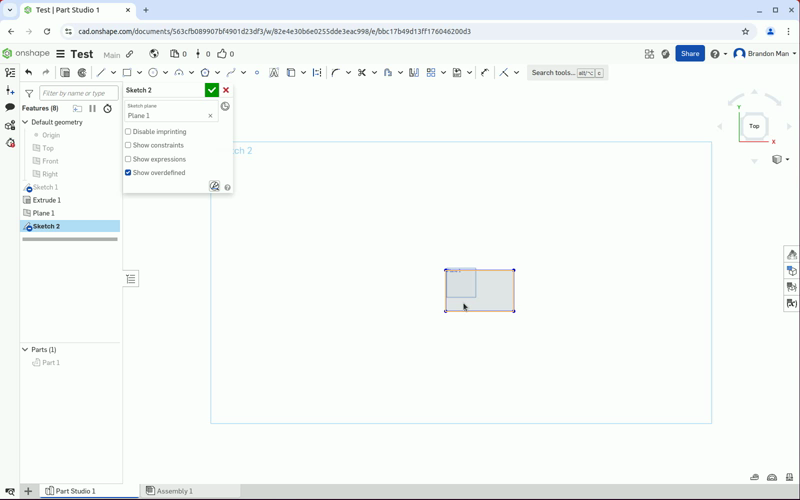
click(463, 302)
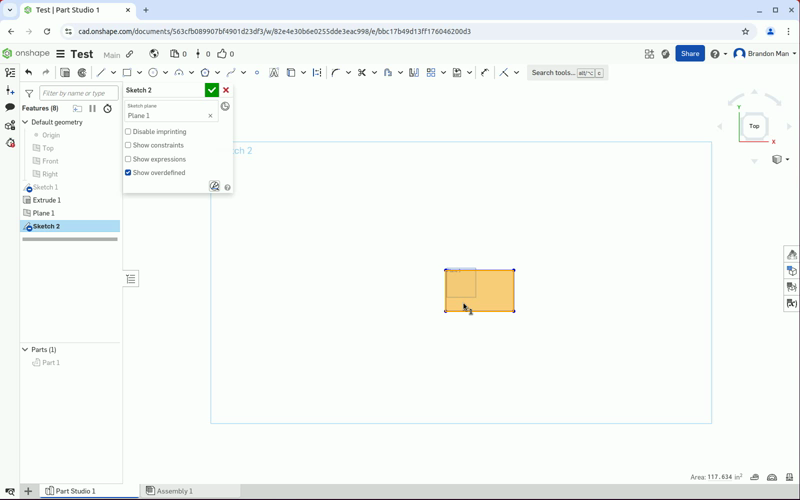
mouse_move(73, 352)
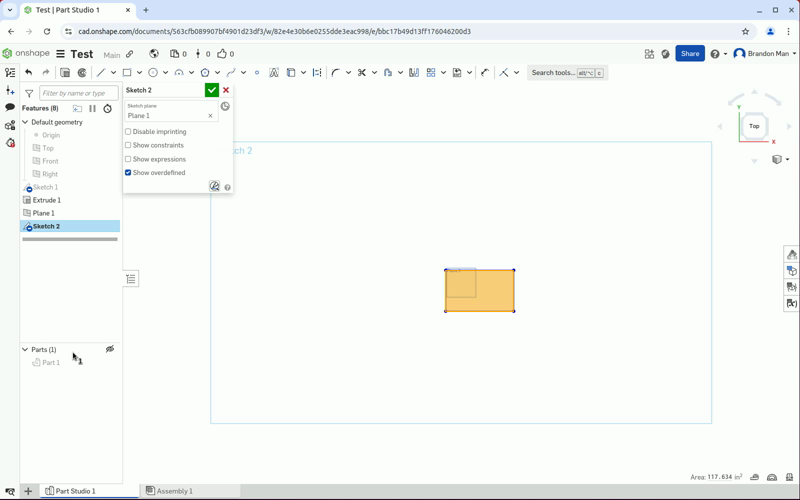
key(shift+y)
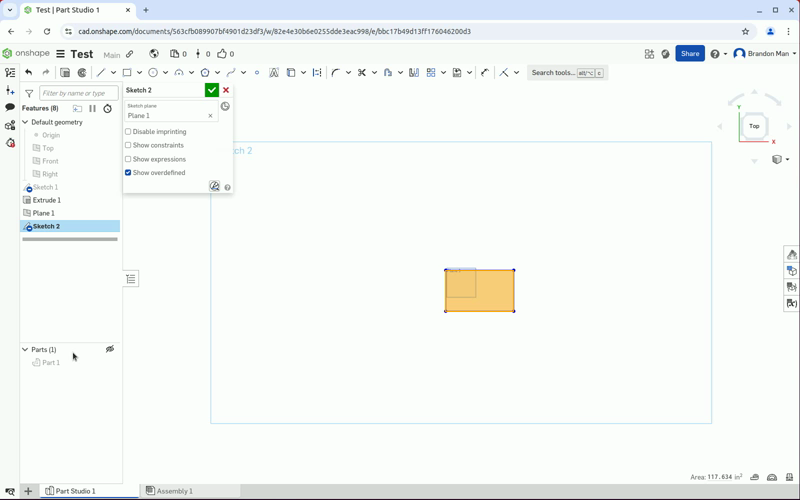
key(shift+e)
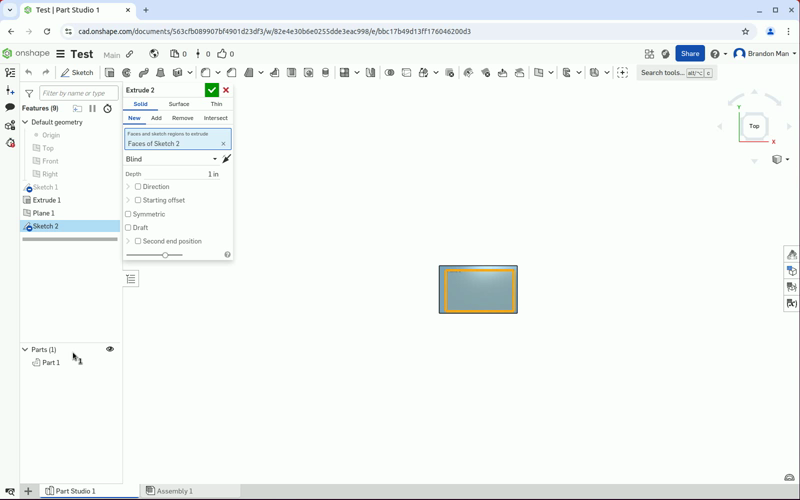
mouse_move(143, 106)
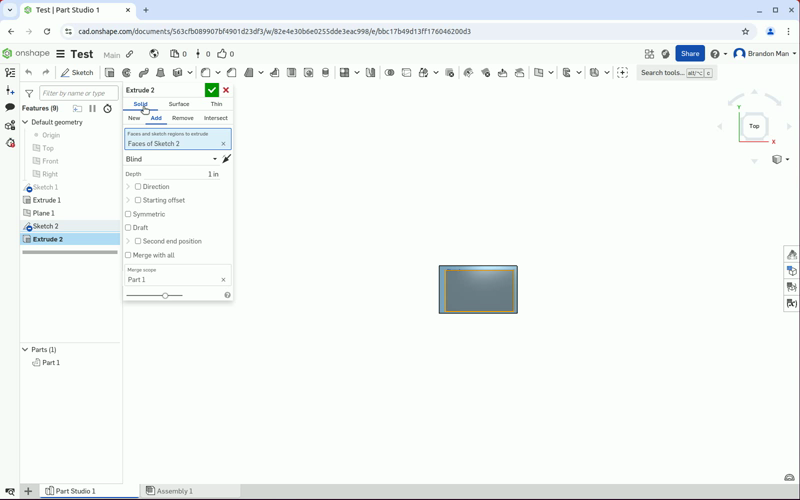
click(143, 106)
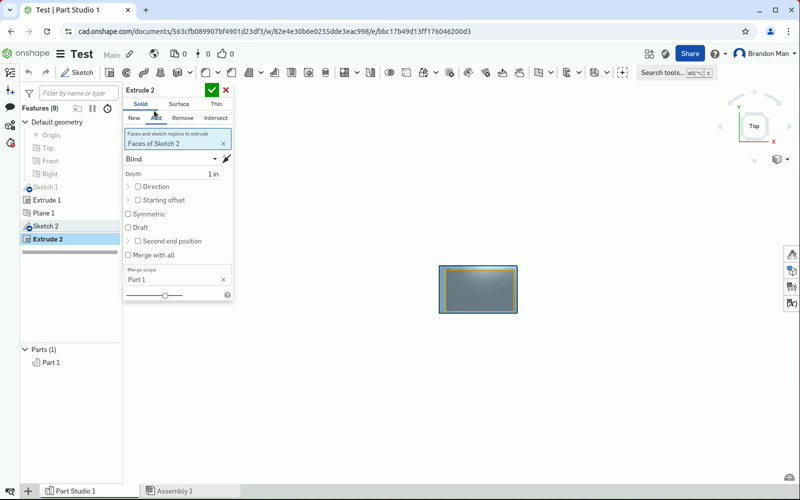
mouse_move(186, 120)
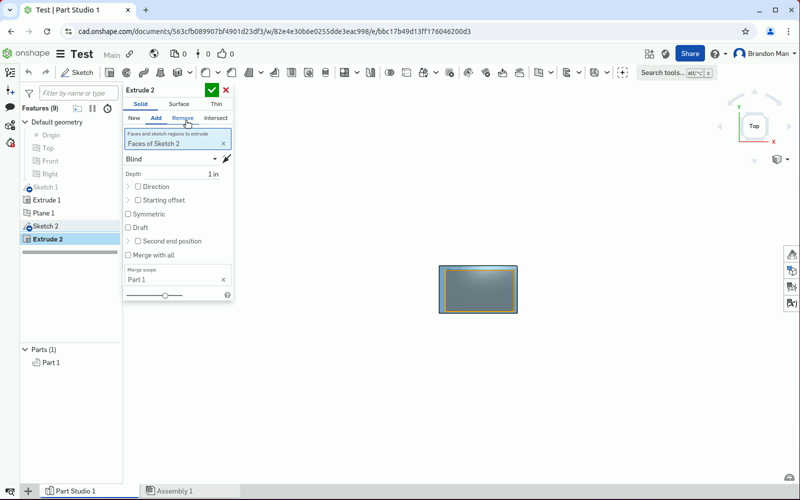
click(186, 120)
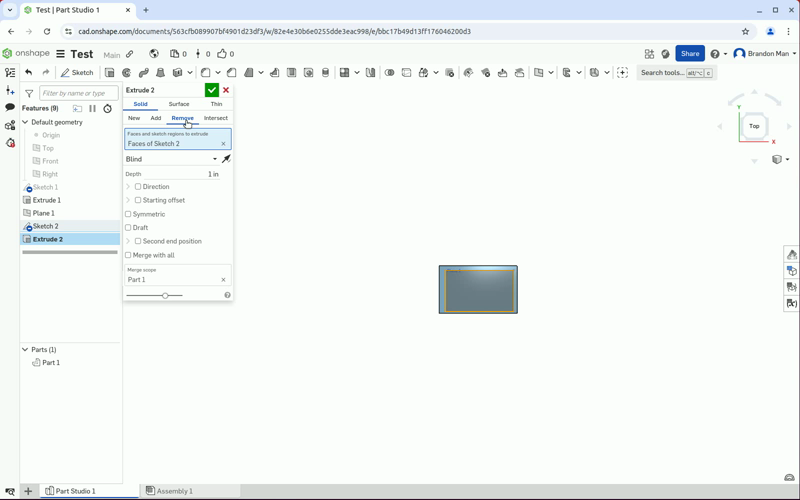
key(tab, 4)
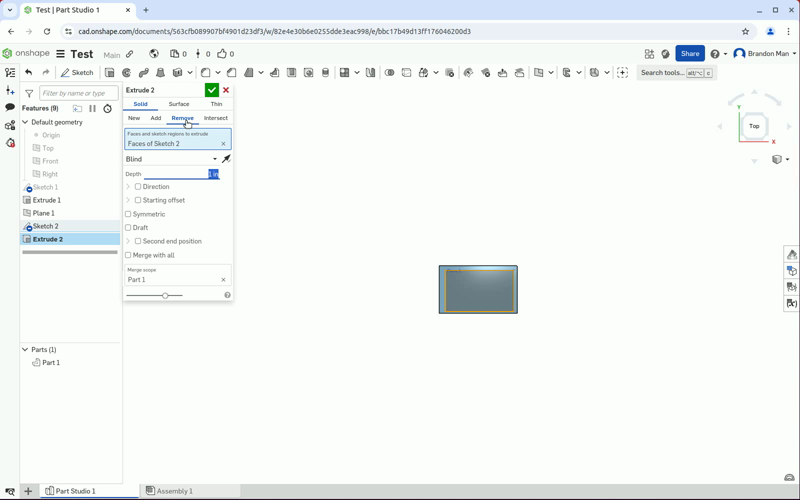
text(4.092)
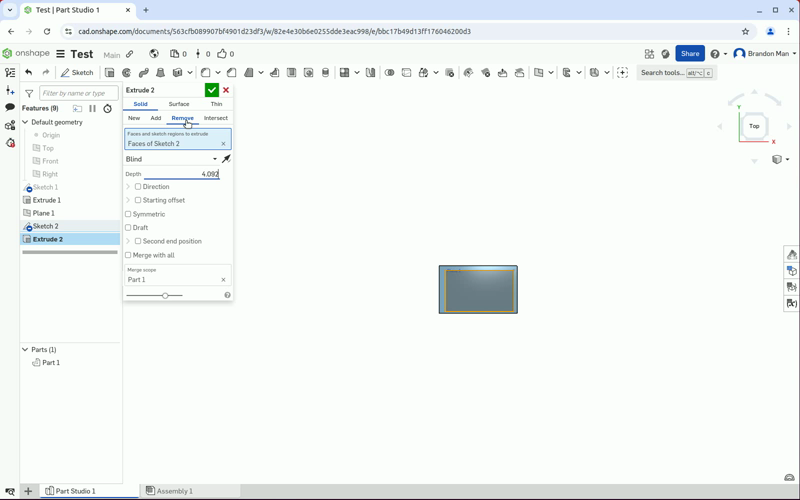
key(tab, 6)
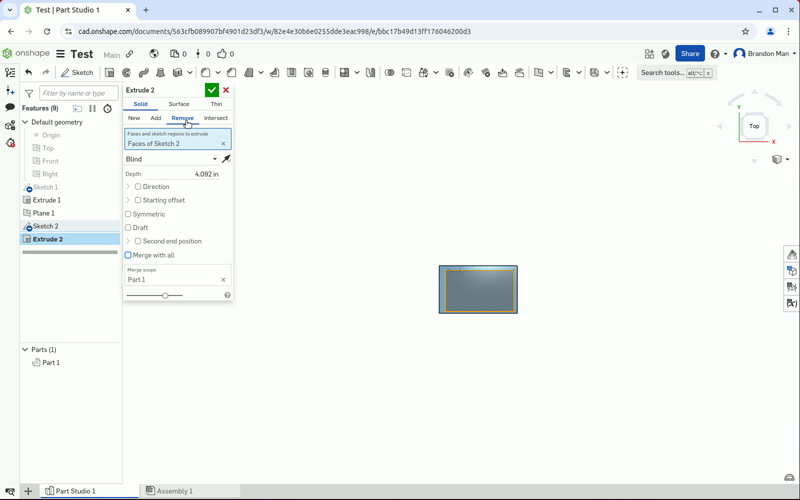
key(space)
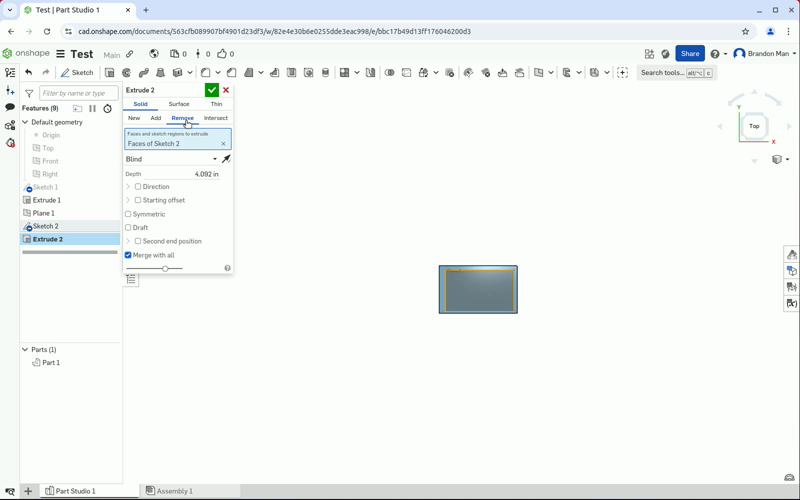
key(enter)
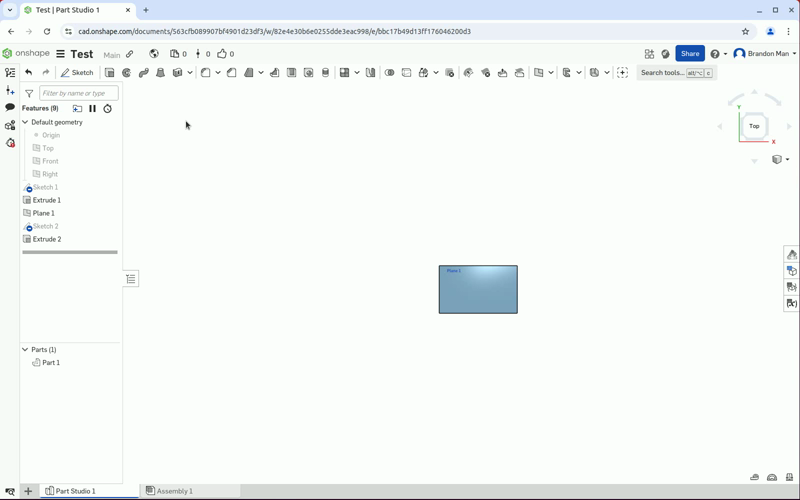
key(shift+h)
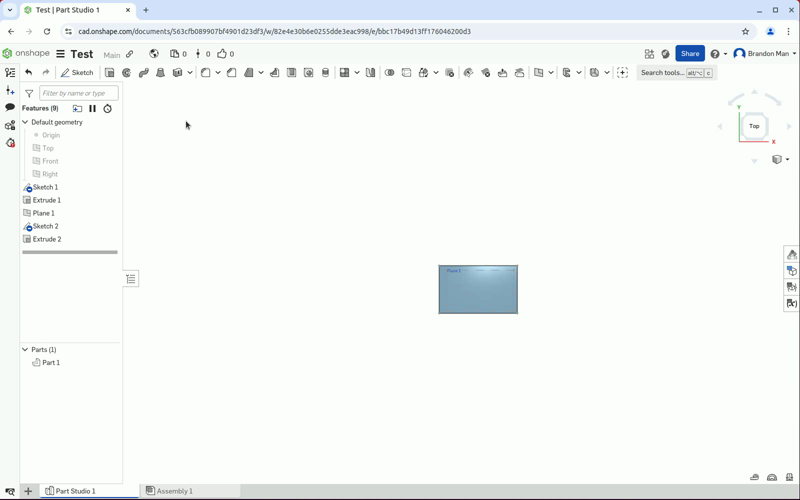
key(shift+h)
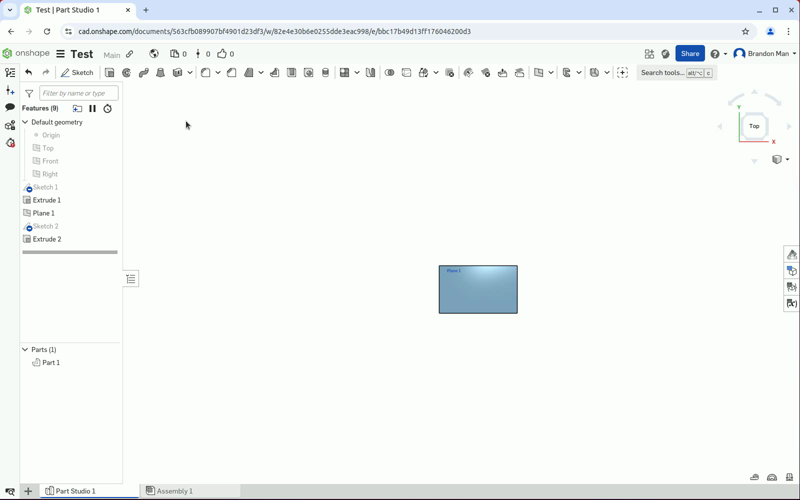
mouse_move(73, 189)
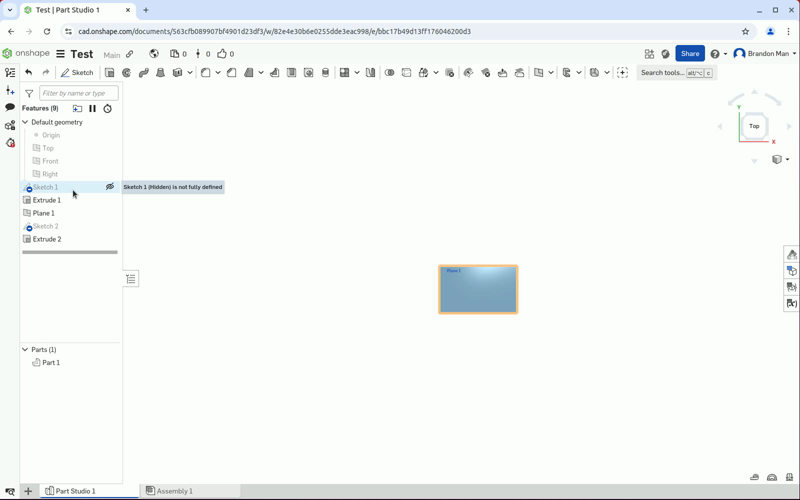
click(73, 189)
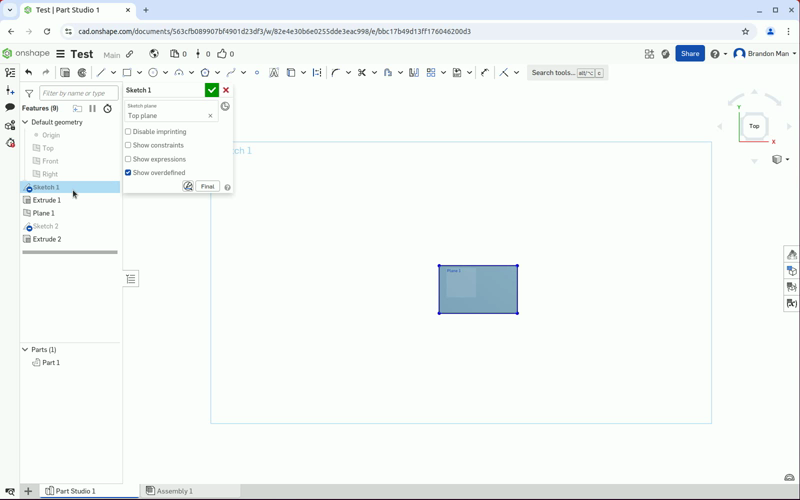
mouse_move(229, 92)
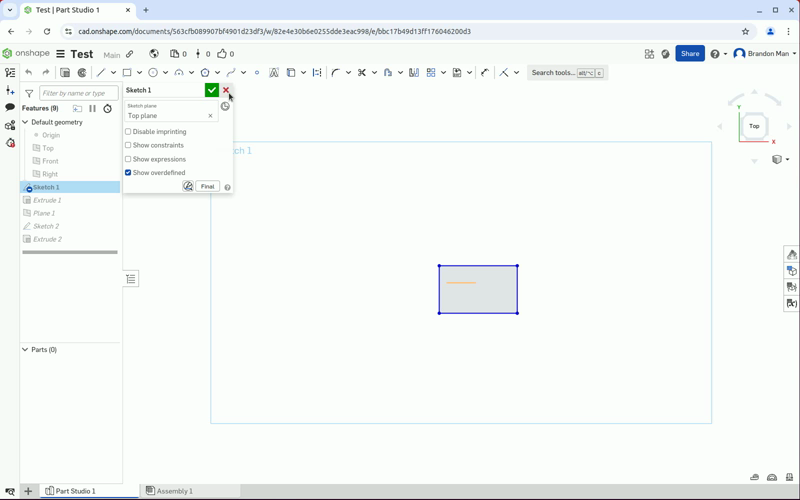
click(229, 92)
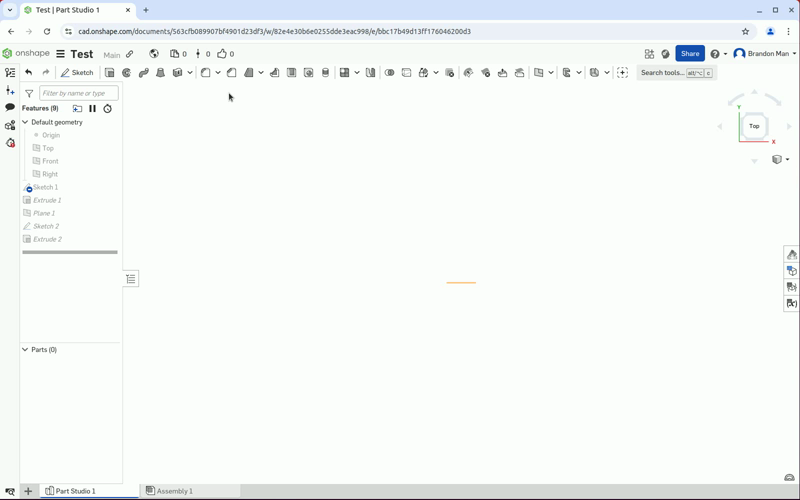
mouse_move(73, 352)
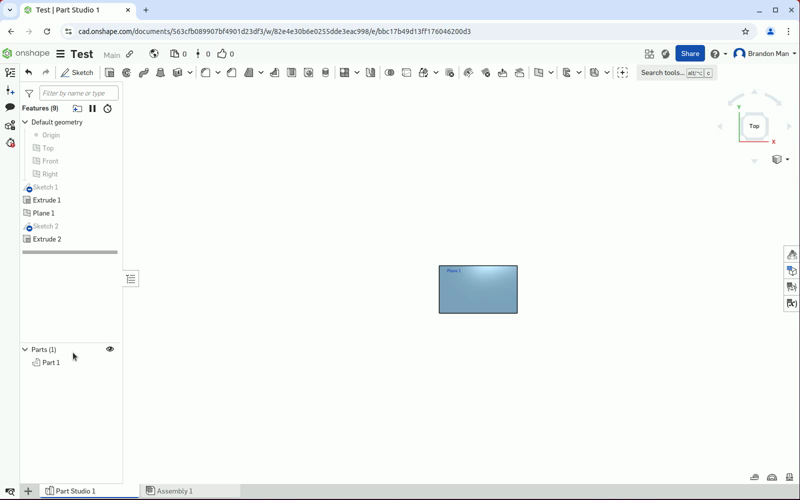
key(y)
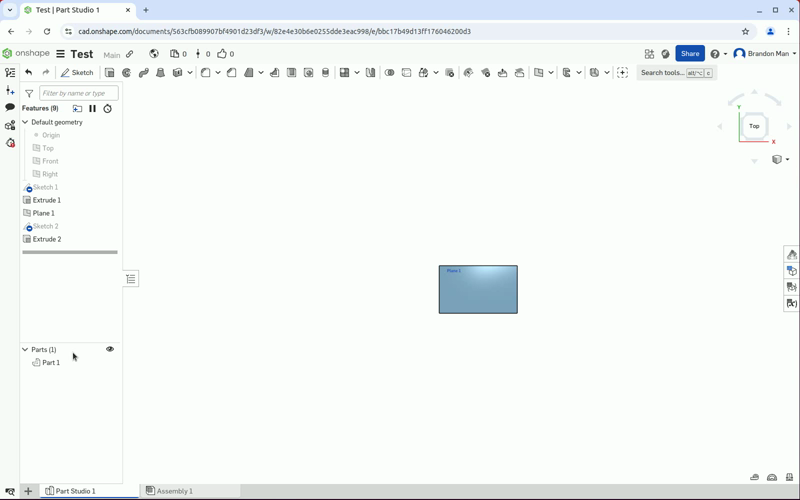
key(shift+p)
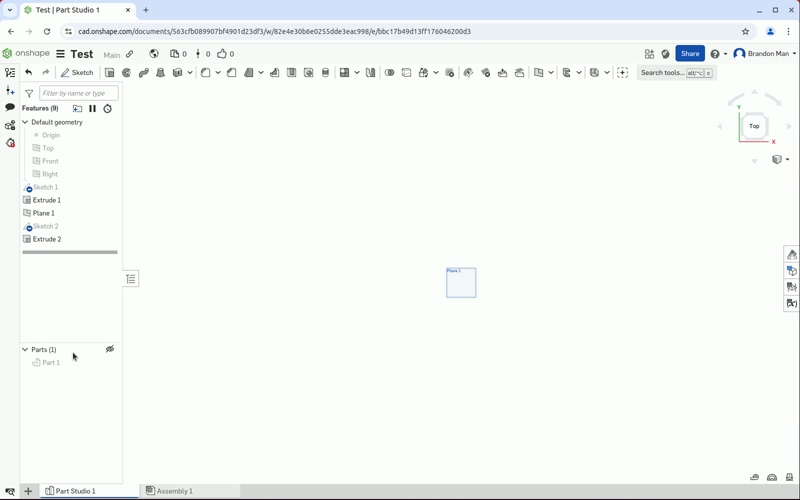
key(space)
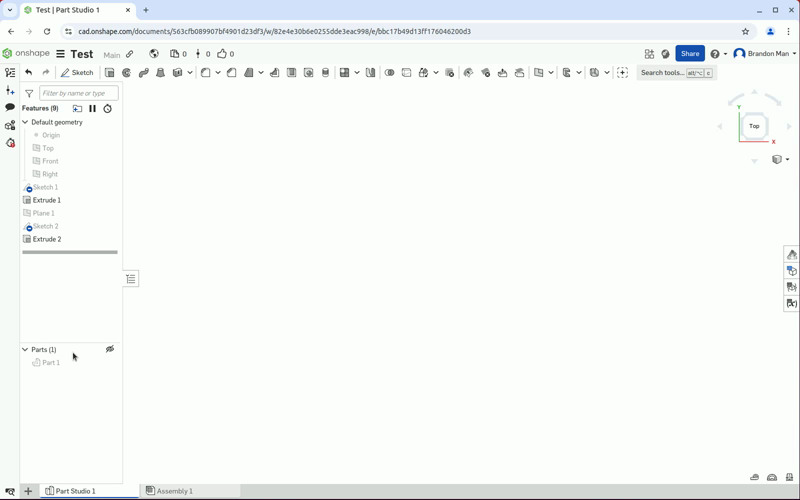
key_down(shift)
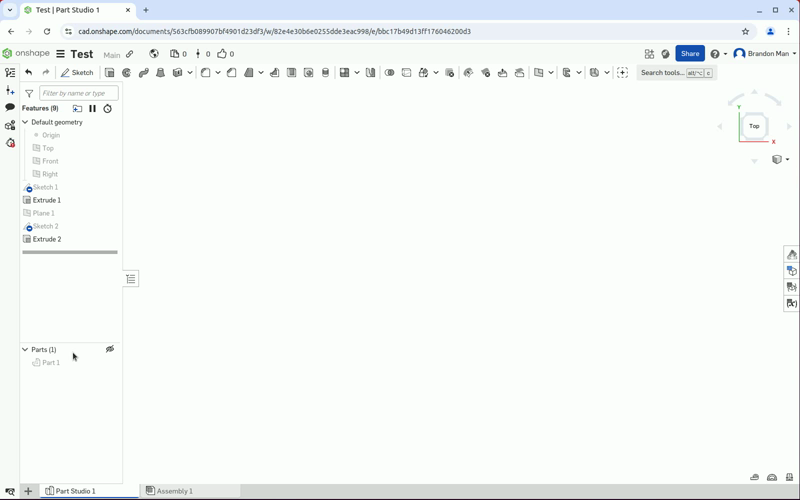
key(up)
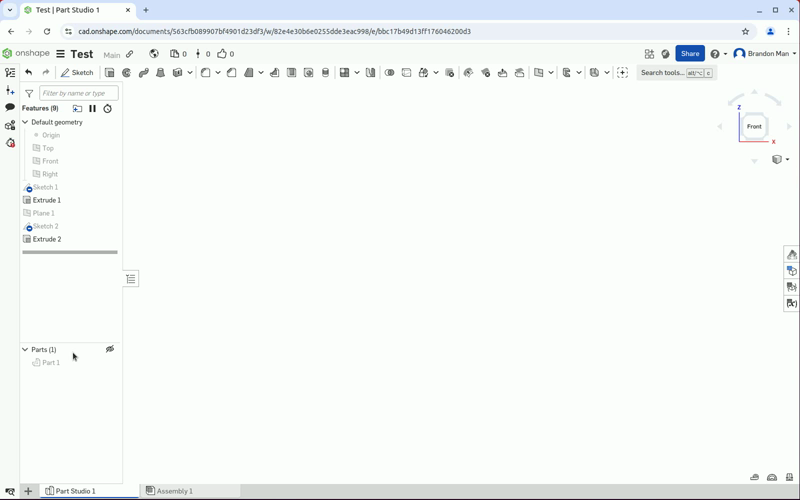
key_up(shift)
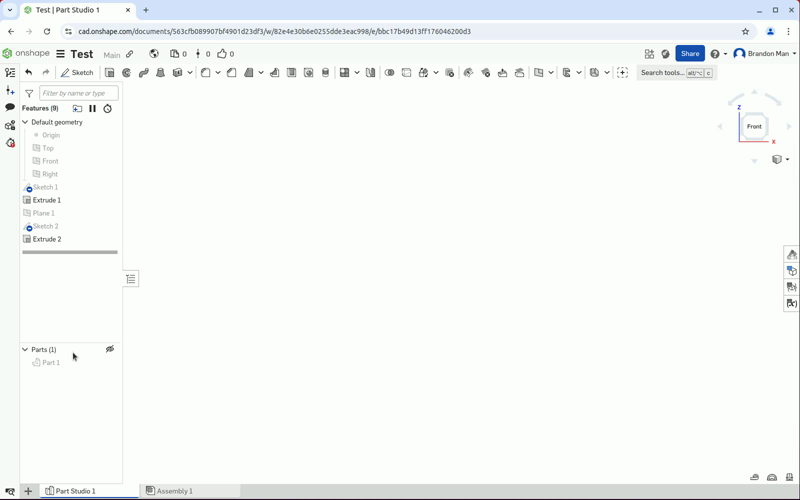
key(space)
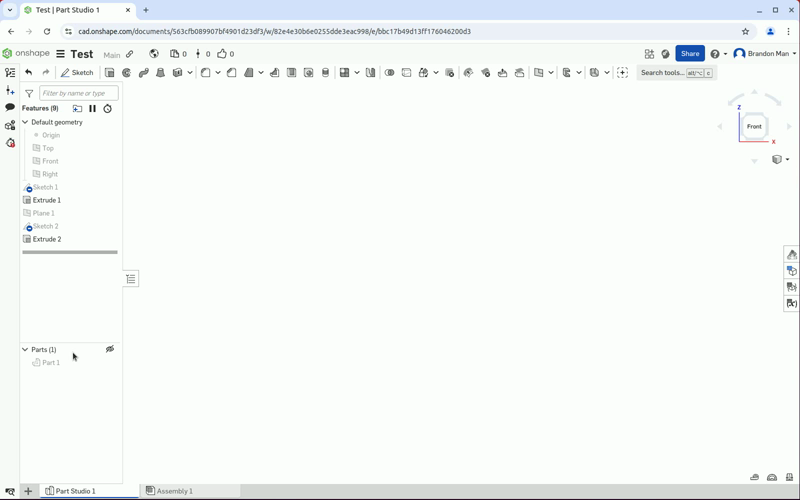
key_down(shift)
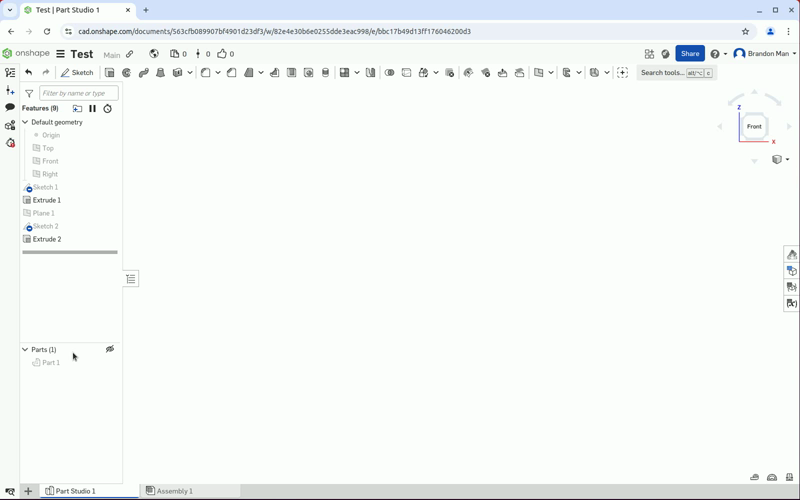
key(left)
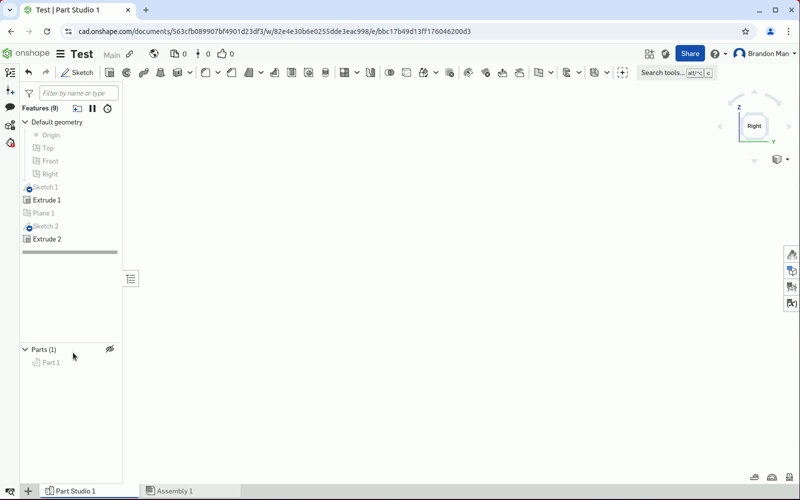
key_up(shift)
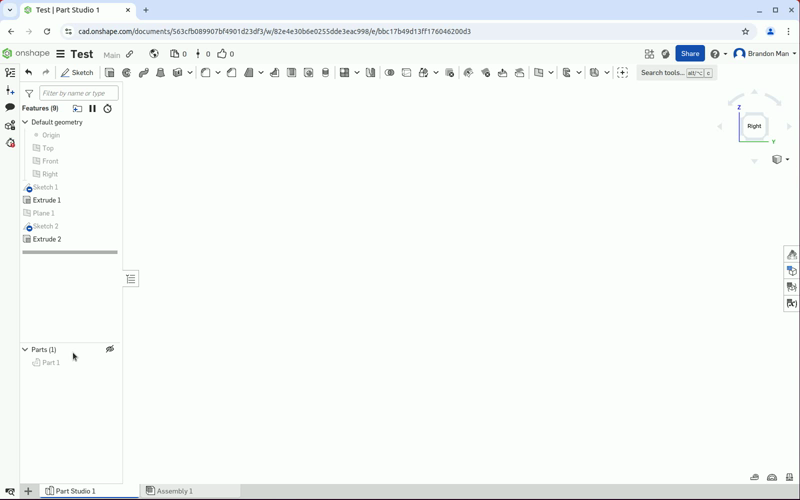
mouse_move(73, 352)
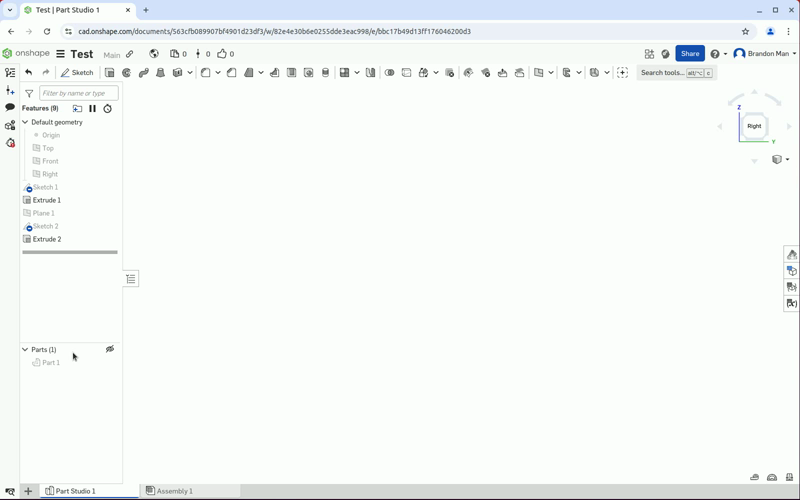
key(shift+y)
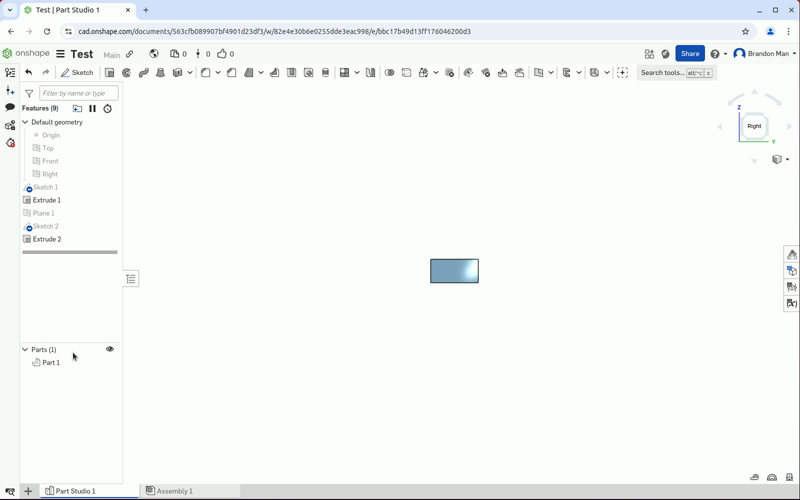
mouse_move(541, 75)
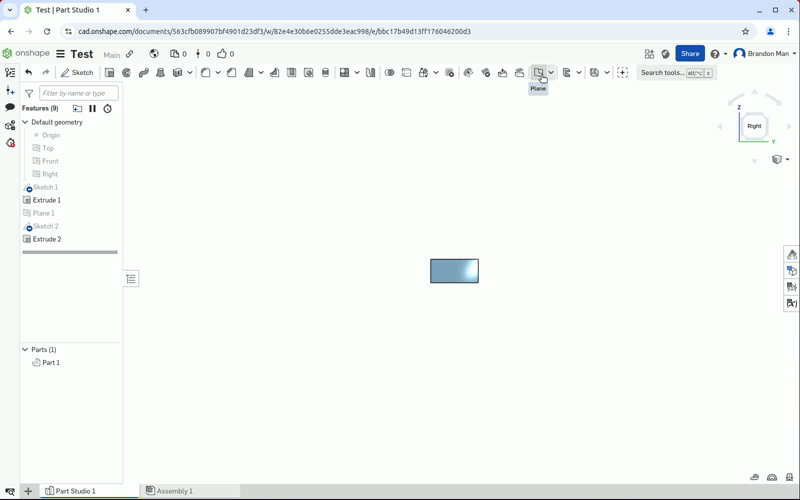
click(541, 75)
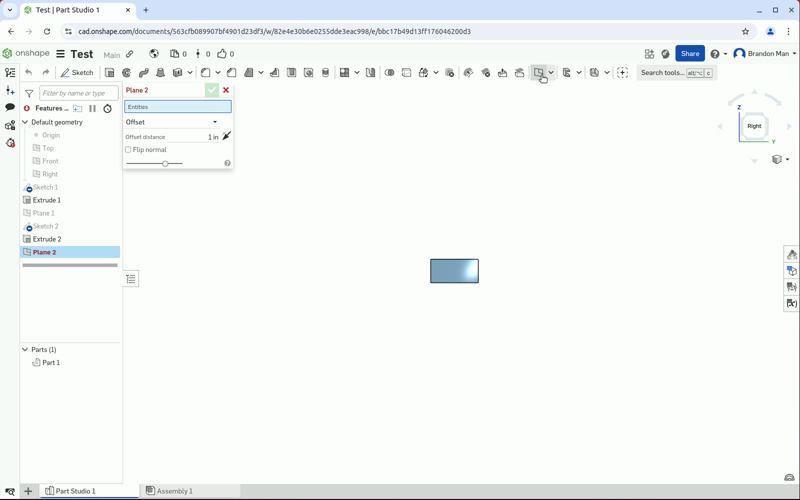
mouse_move(73, 176)
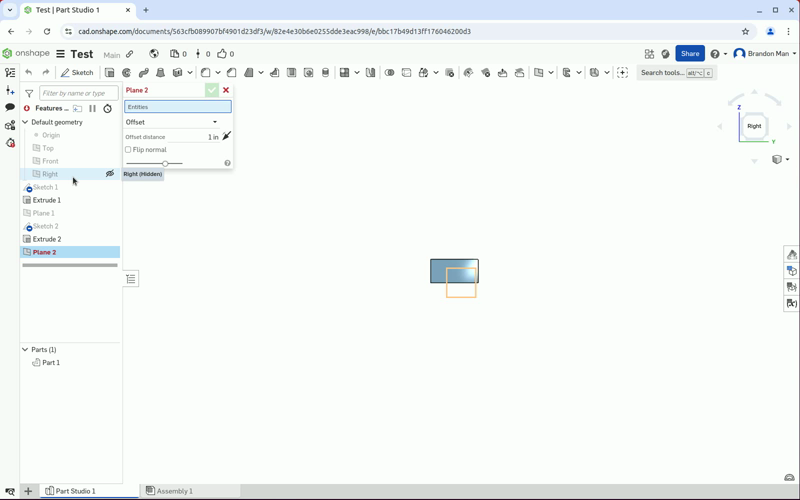
click(73, 176)
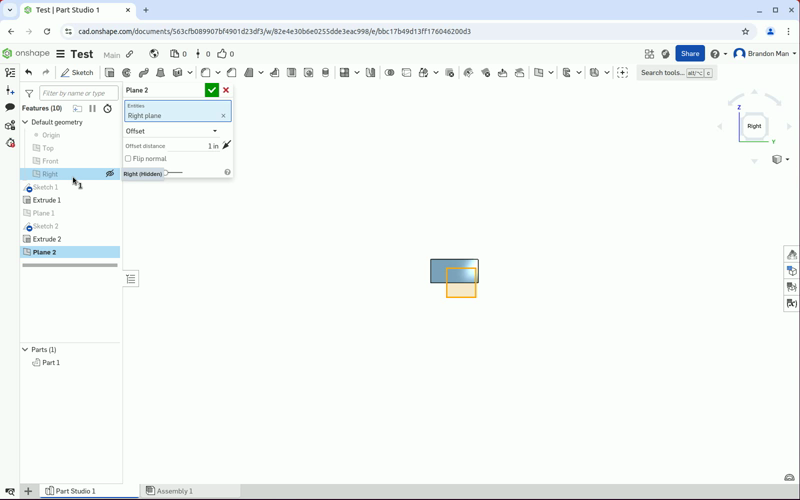
key(tab, 2)
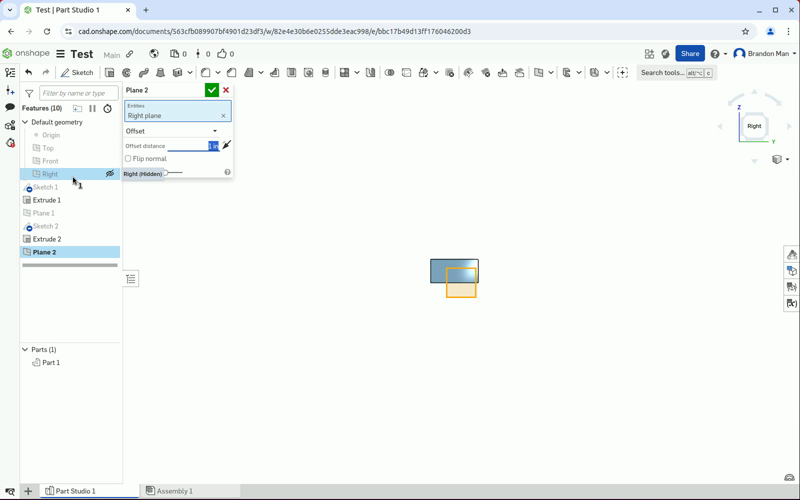
text(11.801)
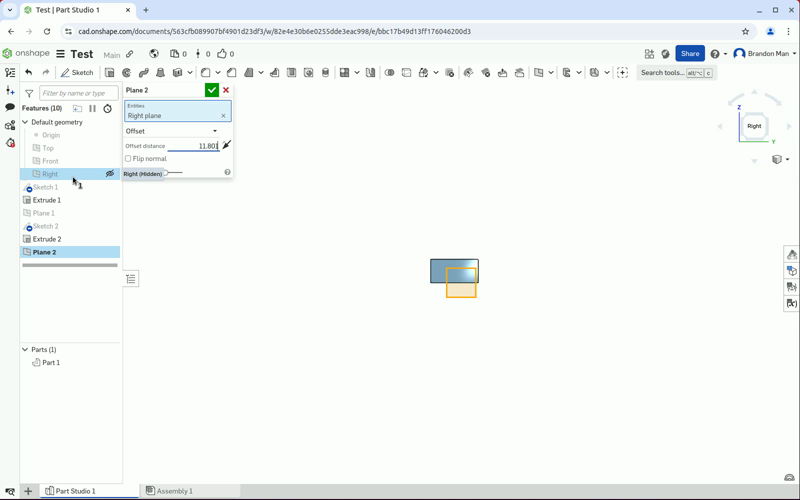
key(enter, 2)
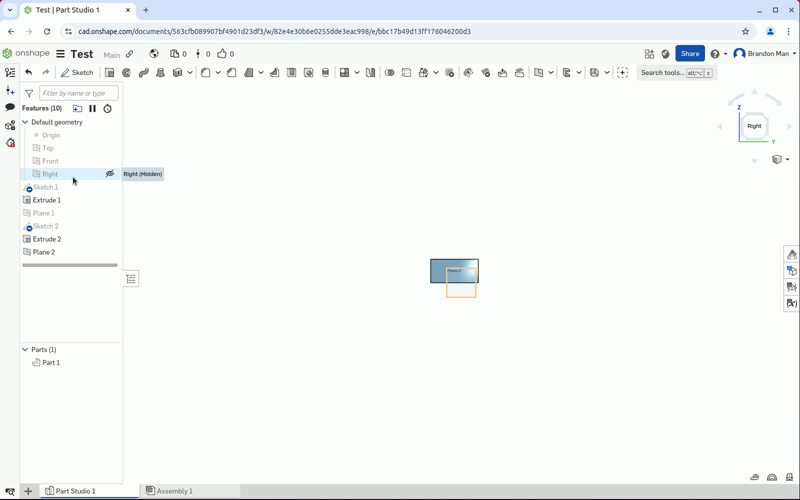
key(shift+s)
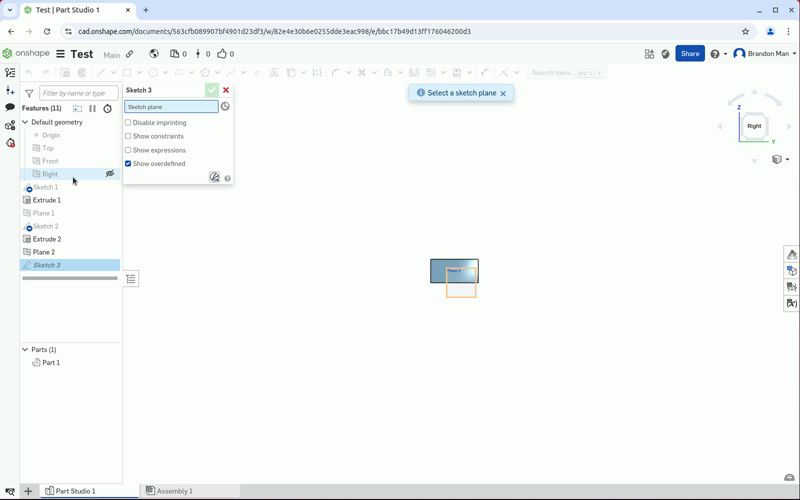
mouse_move(73, 254)
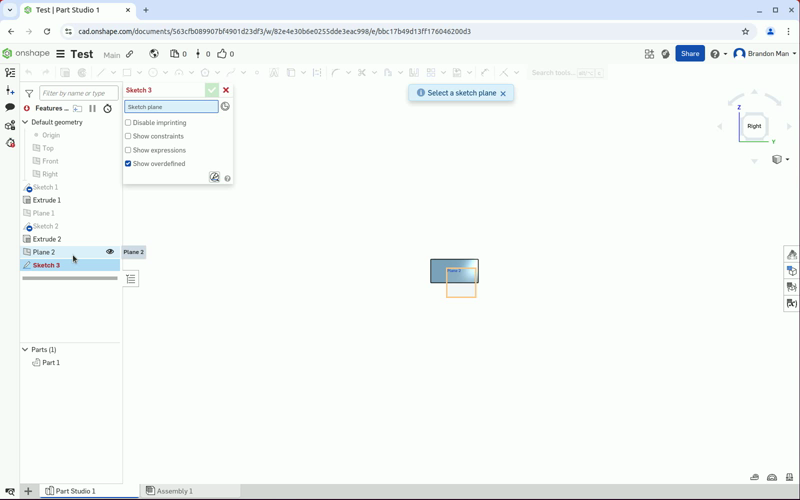
click(73, 254)
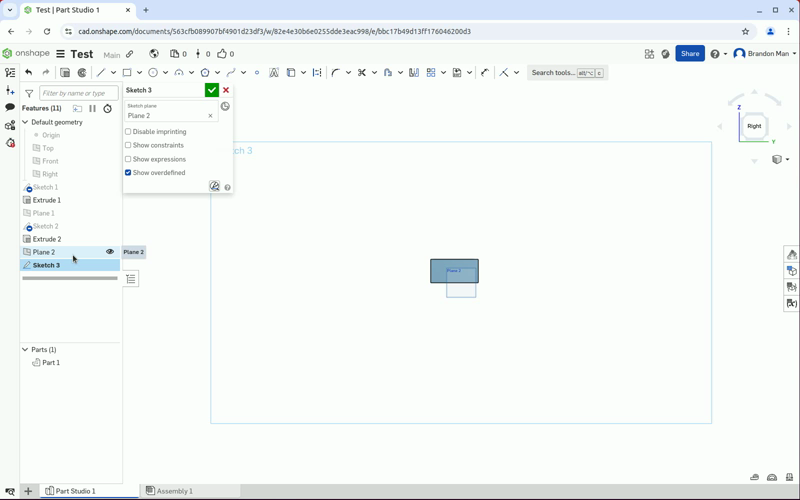
mouse_move(73, 352)
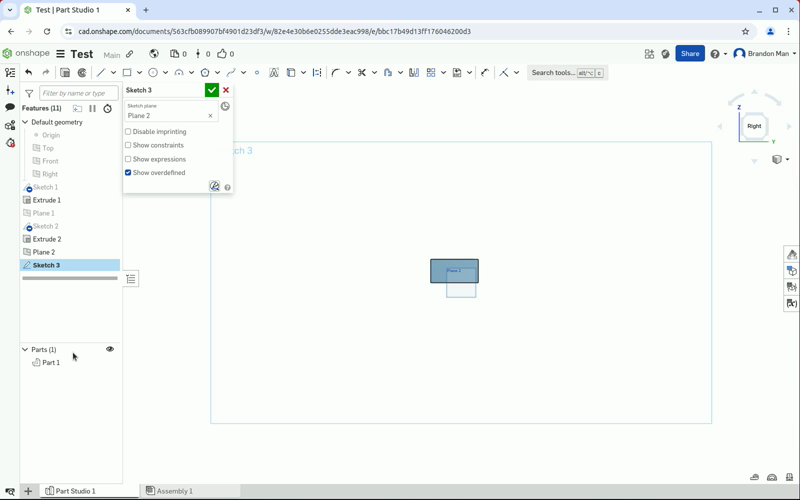
key(y)
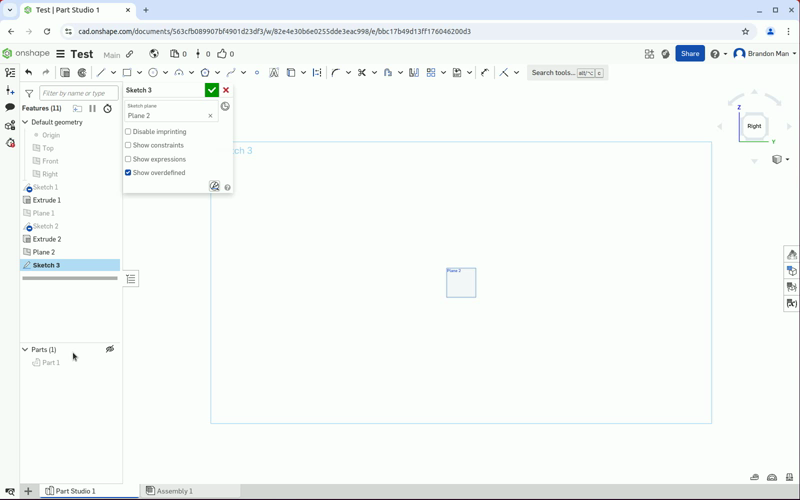
key(l)
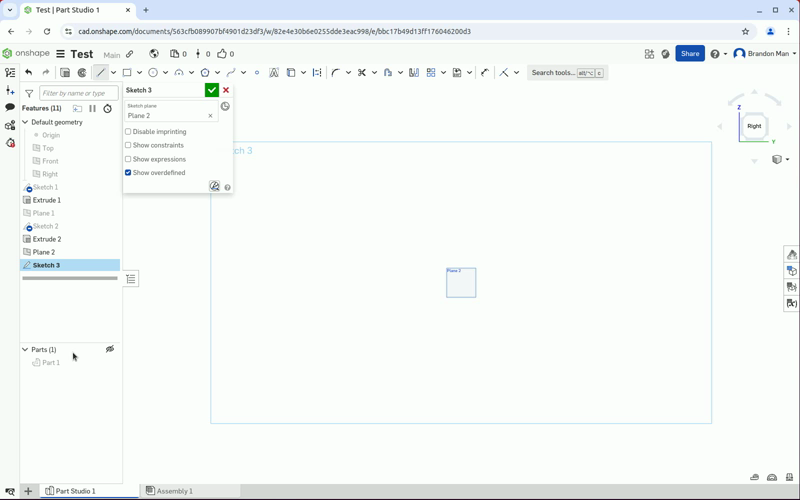
key_down(shift)
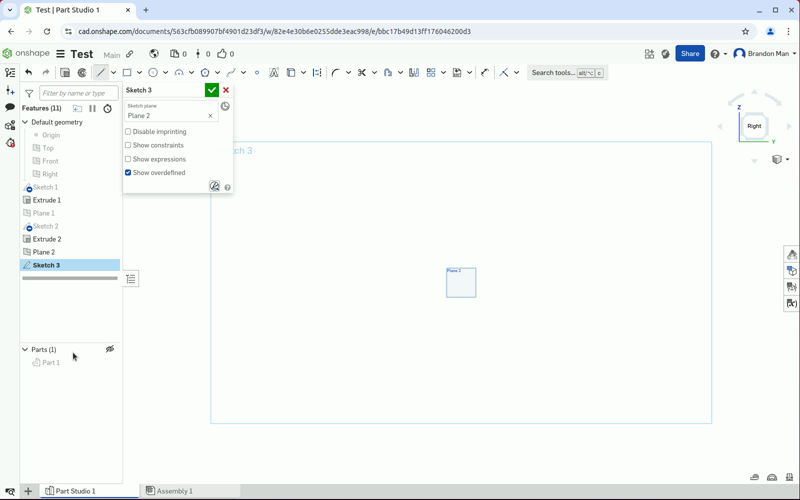
mouse_move(431, 264)
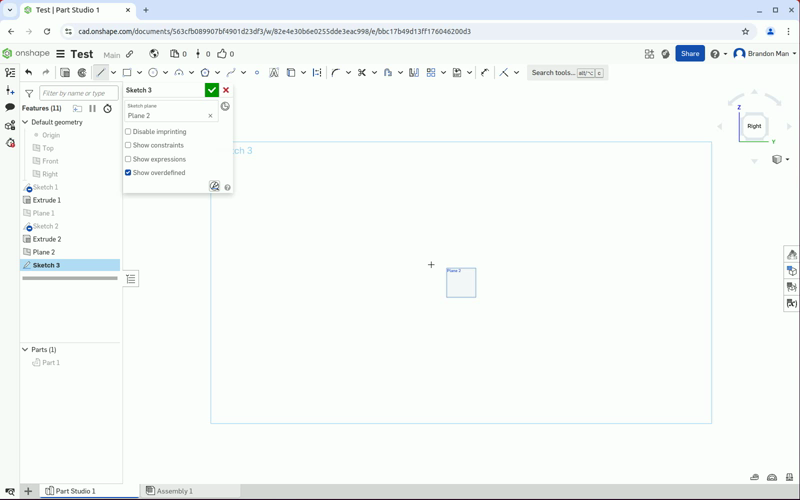
click(431, 264)
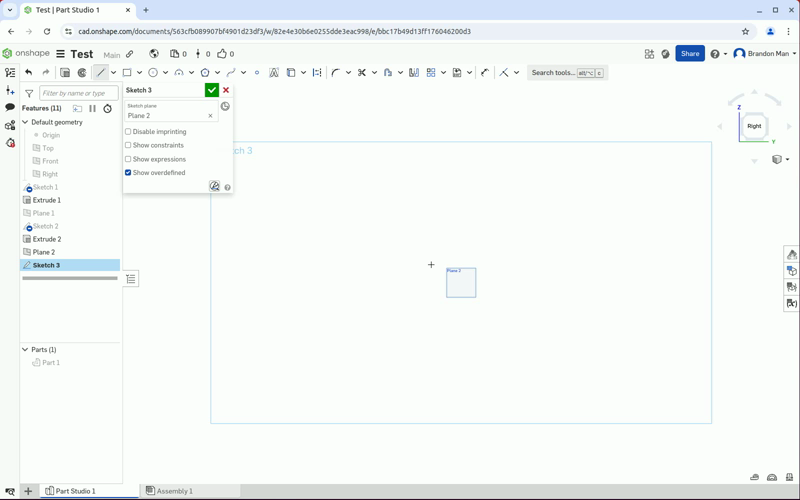
key_up(shift)
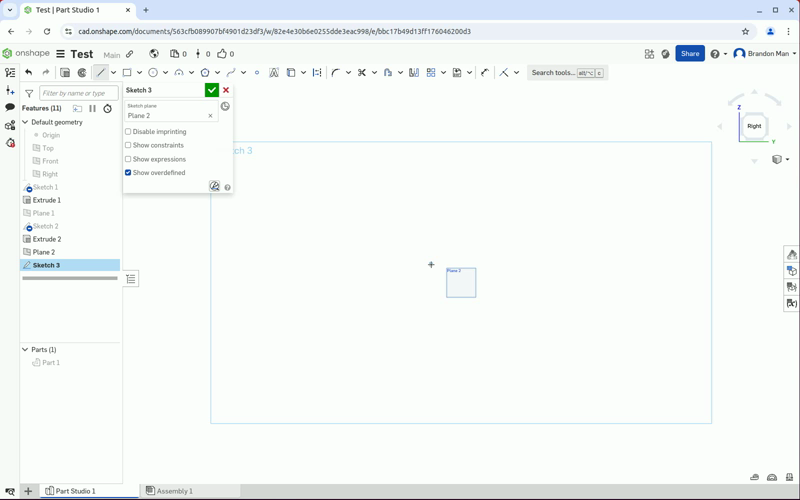
key_down(shift)
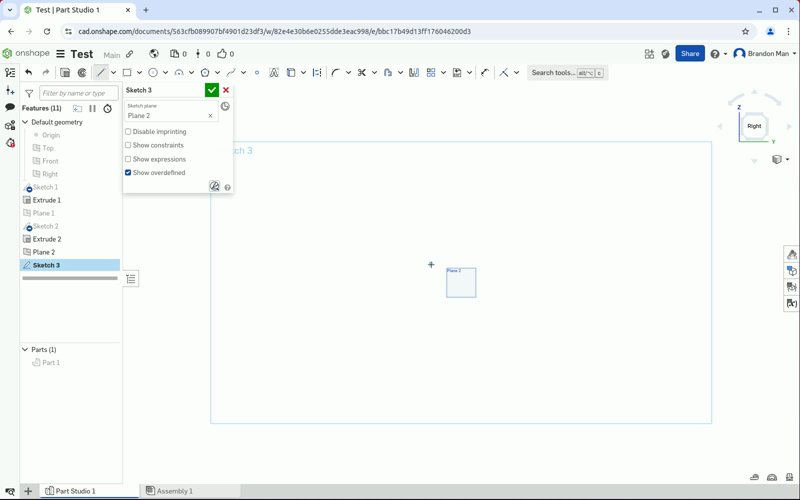
mouse_move(461, 264)
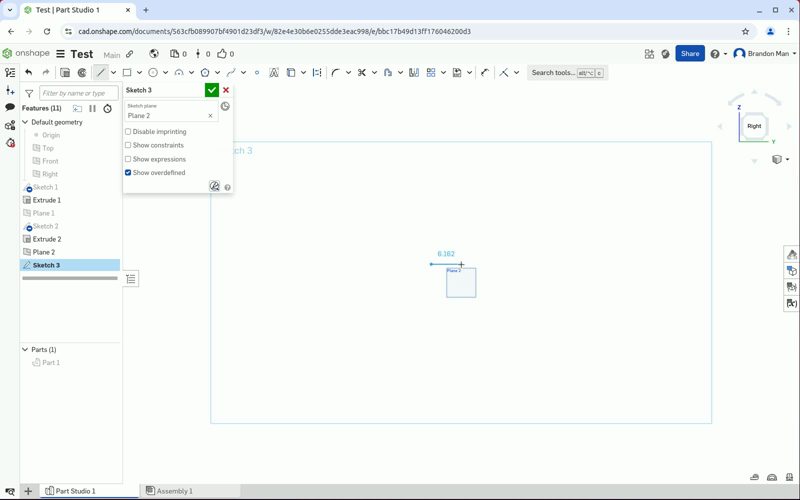
mouse_move(476, 264)
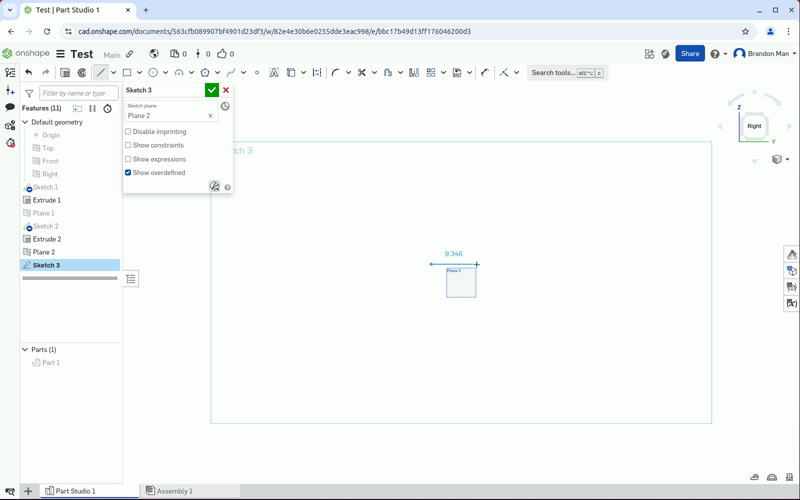
click(476, 264)
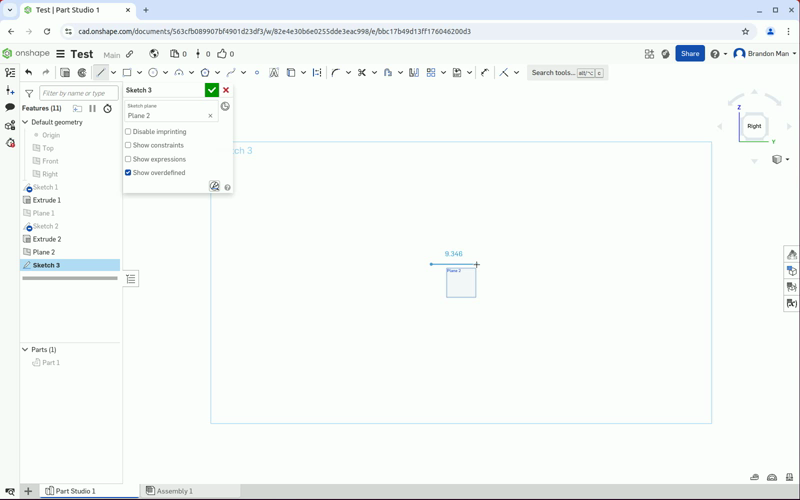
key_up(shift)
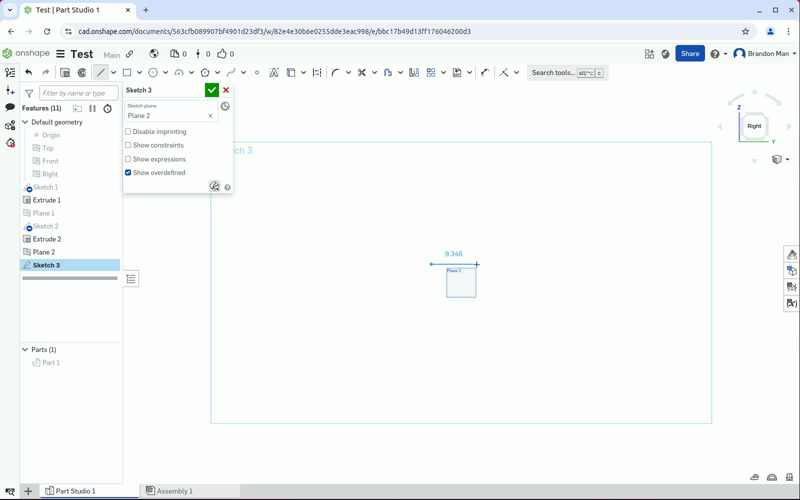
key_down(shift)
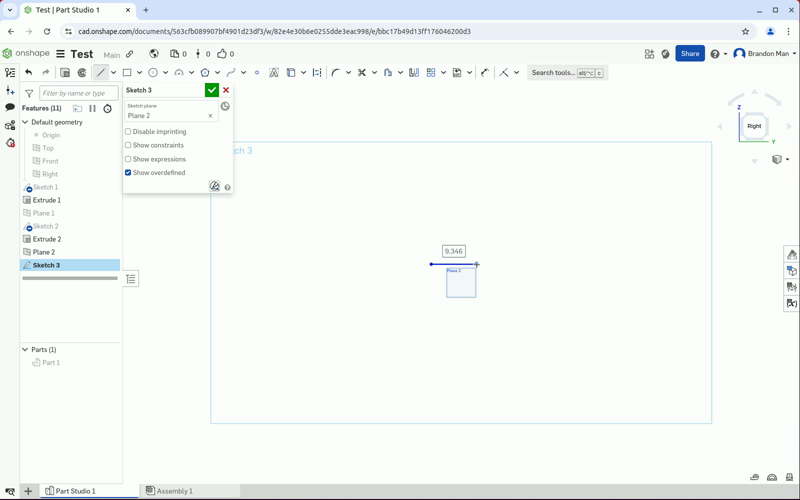
mouse_move(506, 264)
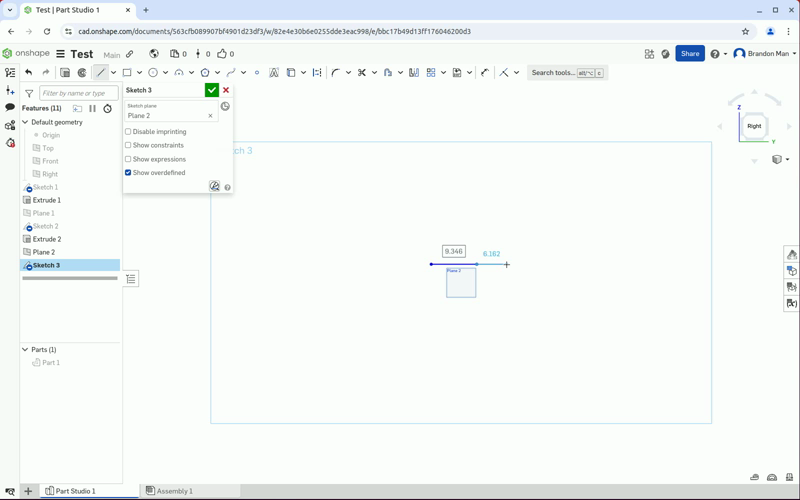
mouse_move(476, 260)
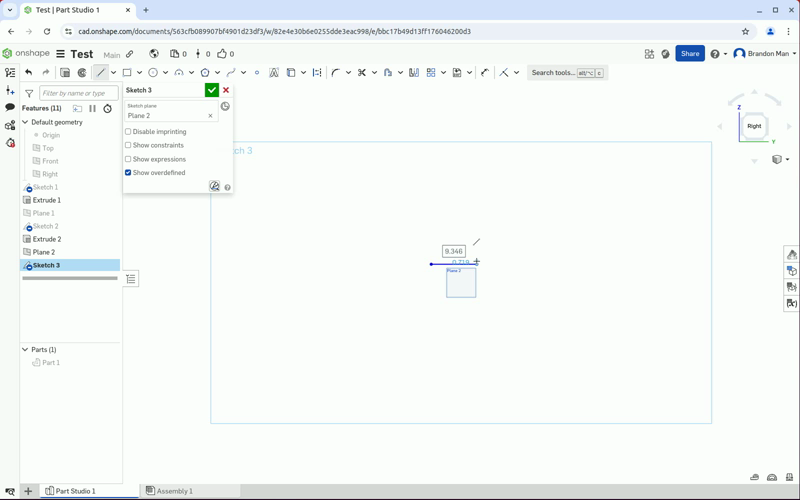
scroll(6)
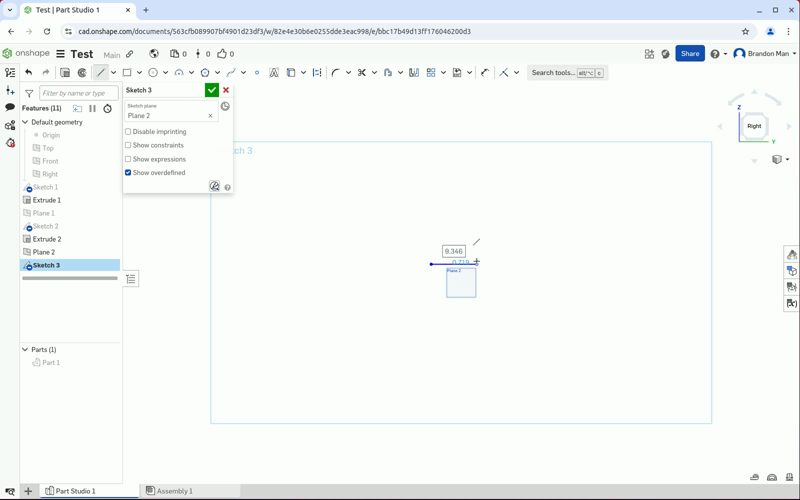
scroll(6)
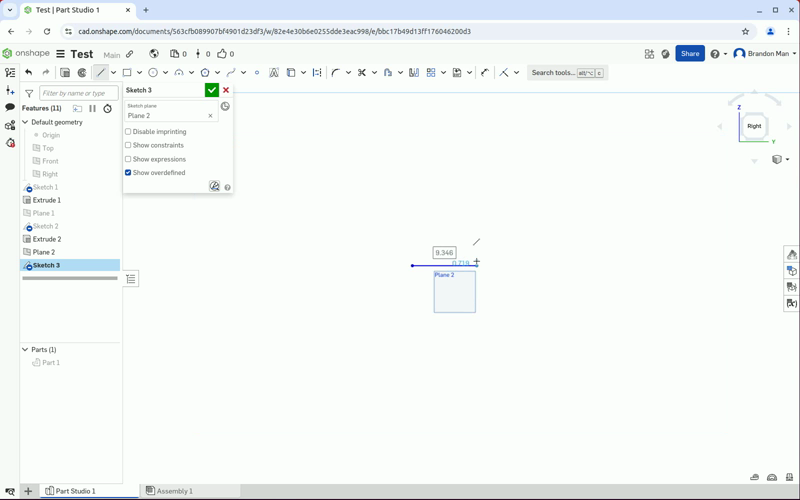
scroll(6)
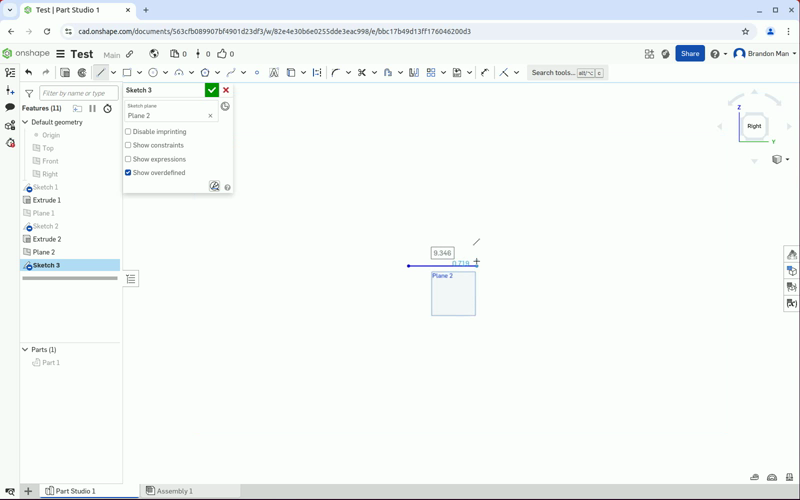
scroll(6)
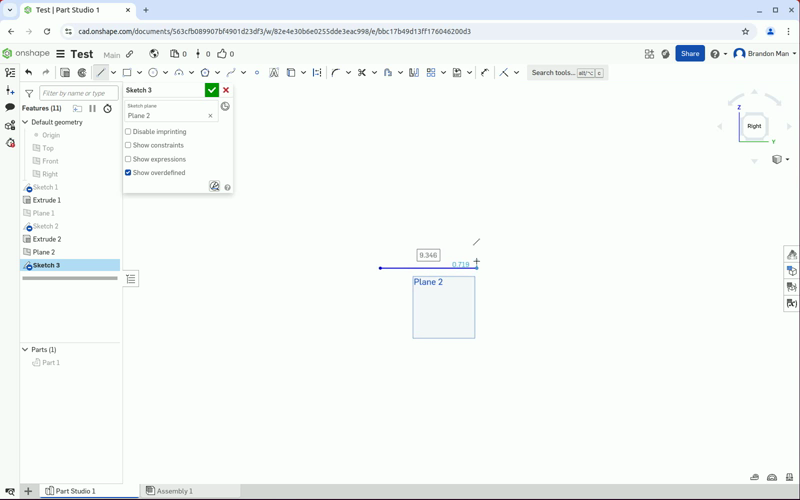
scroll(6)
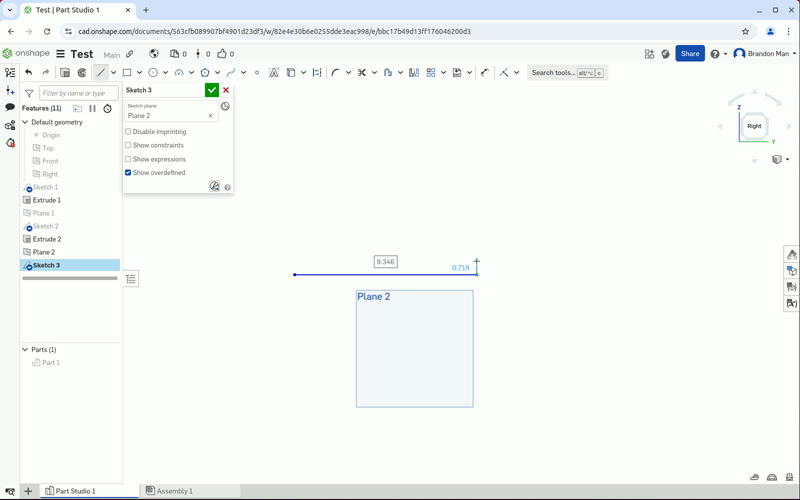
scroll(6)
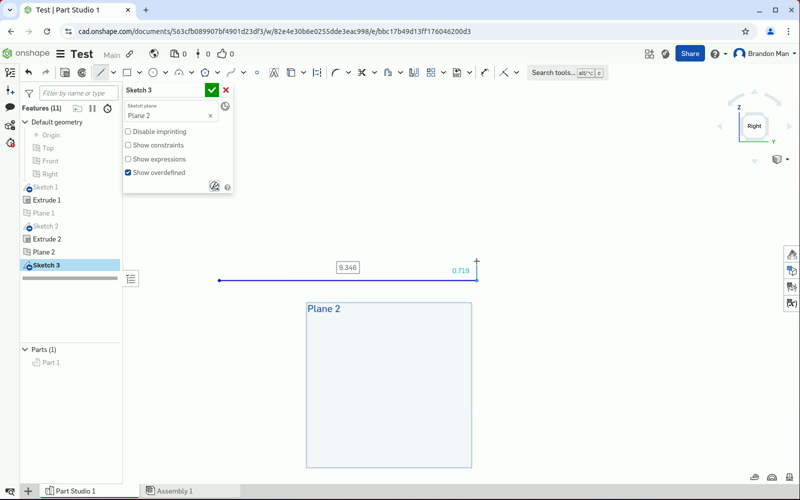
scroll(6)
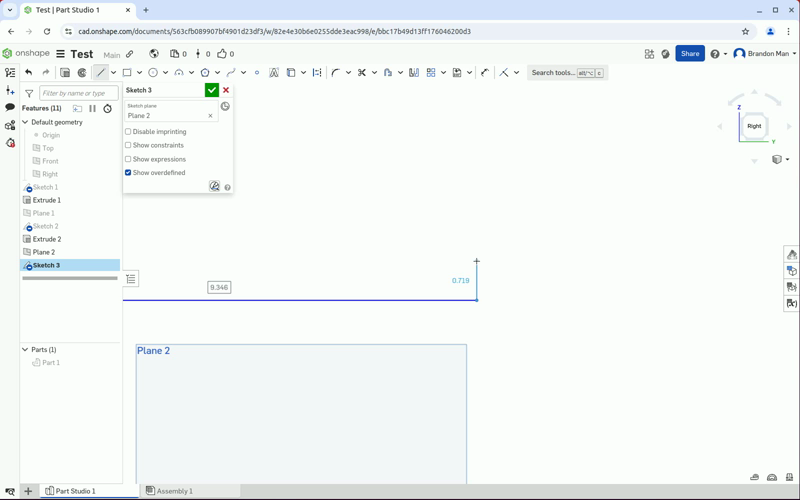
click(476, 260)
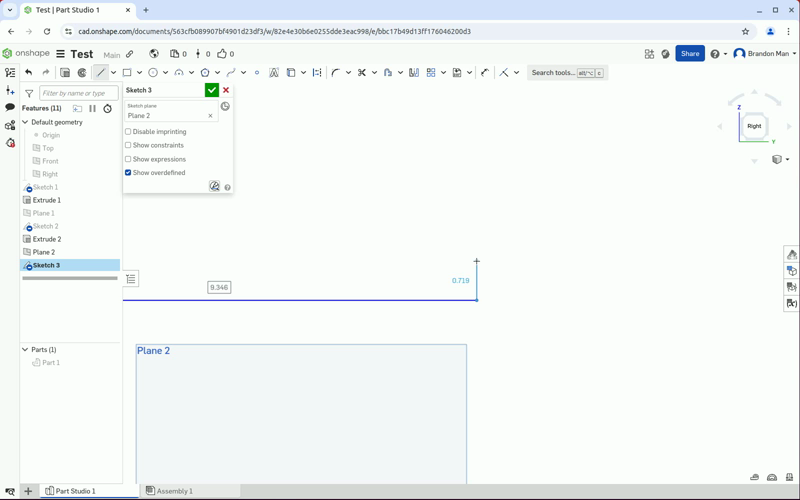
scroll(-6)
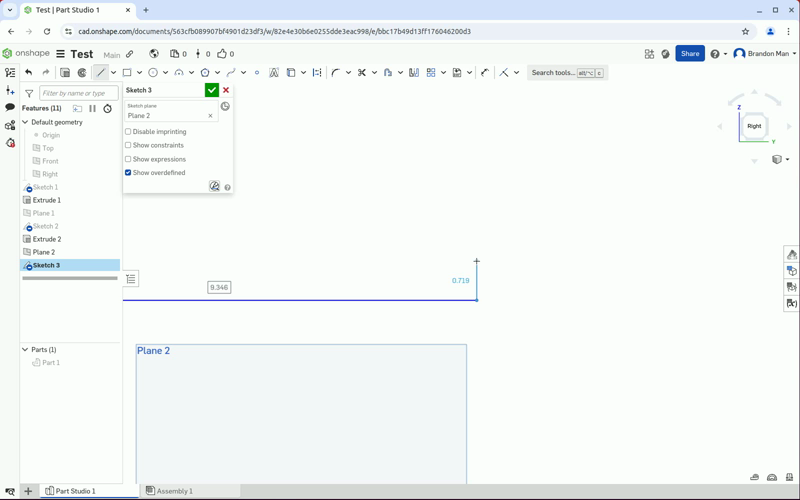
scroll(-6)
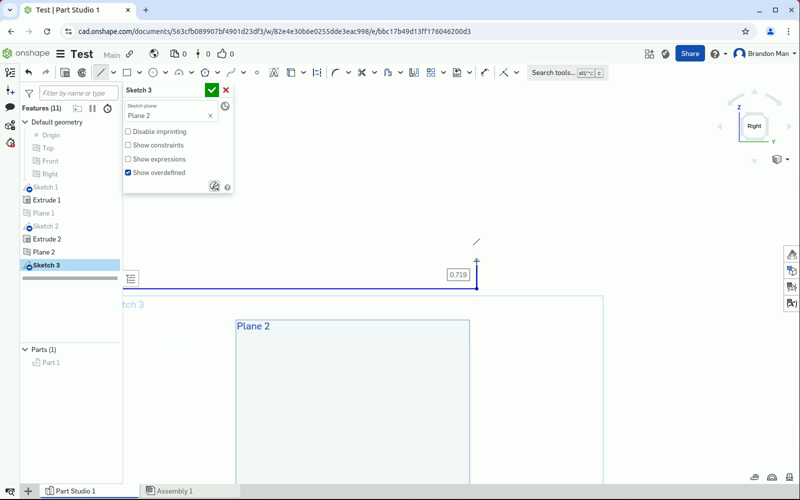
scroll(-6)
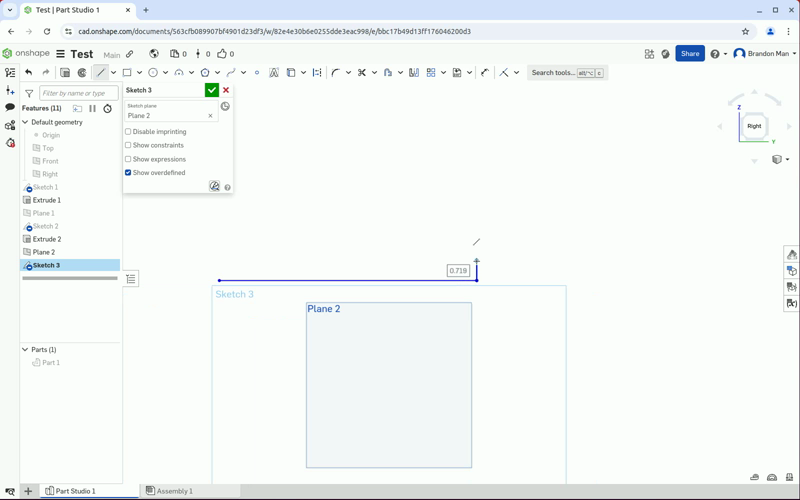
scroll(-6)
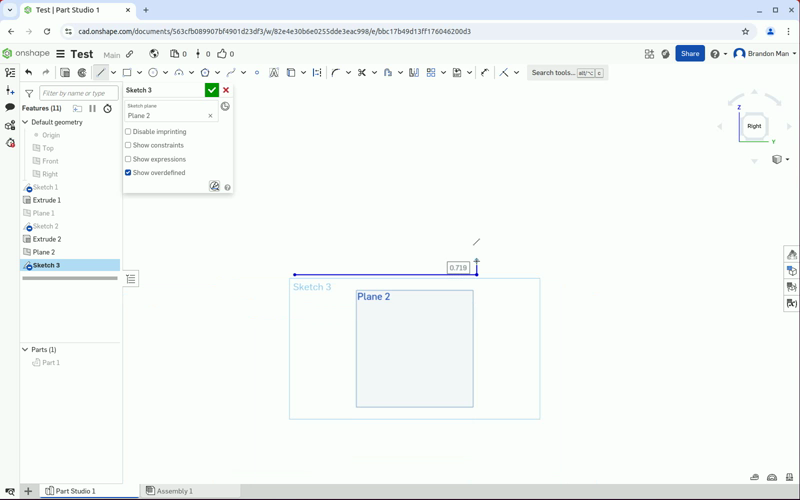
scroll(-6)
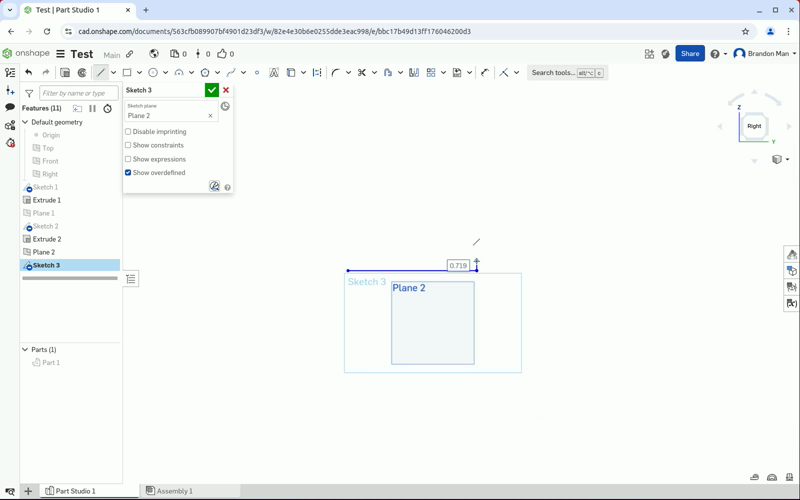
scroll(-6)
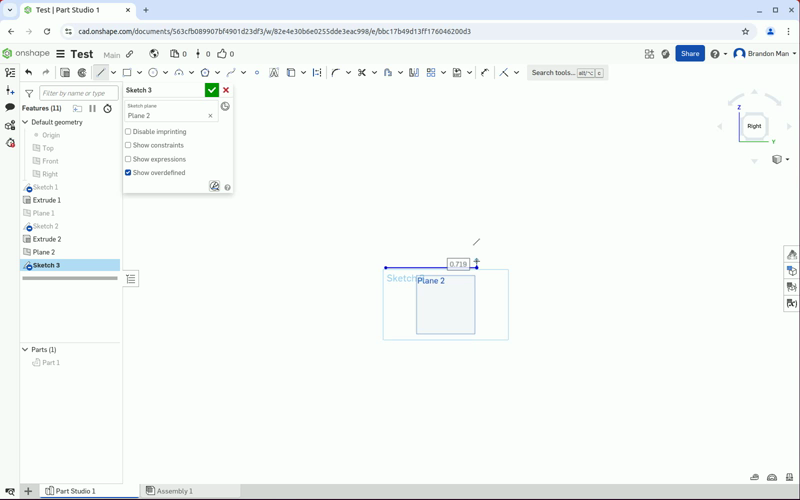
scroll(-6)
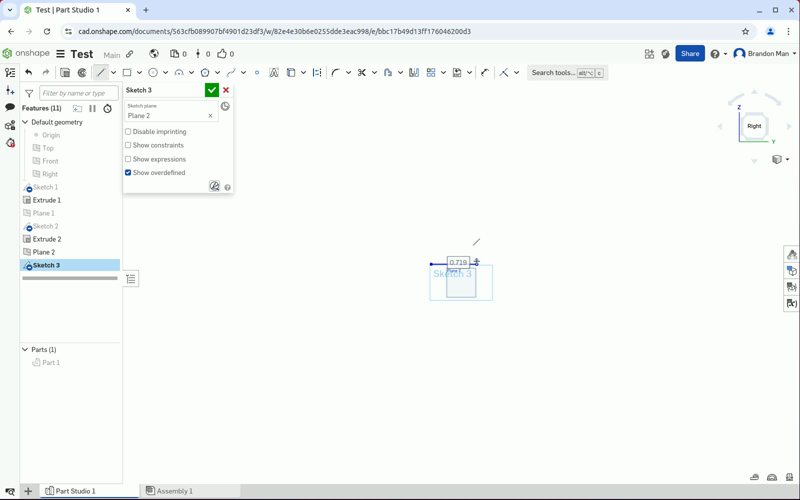
key_up(shift)
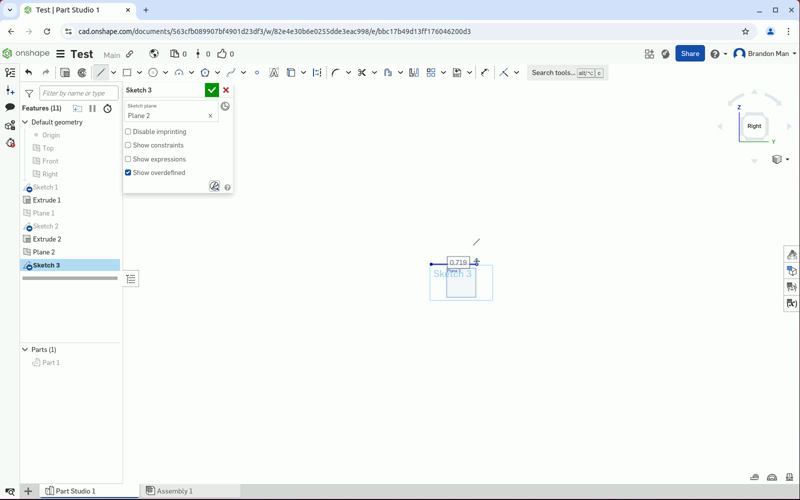
key_down(shift)
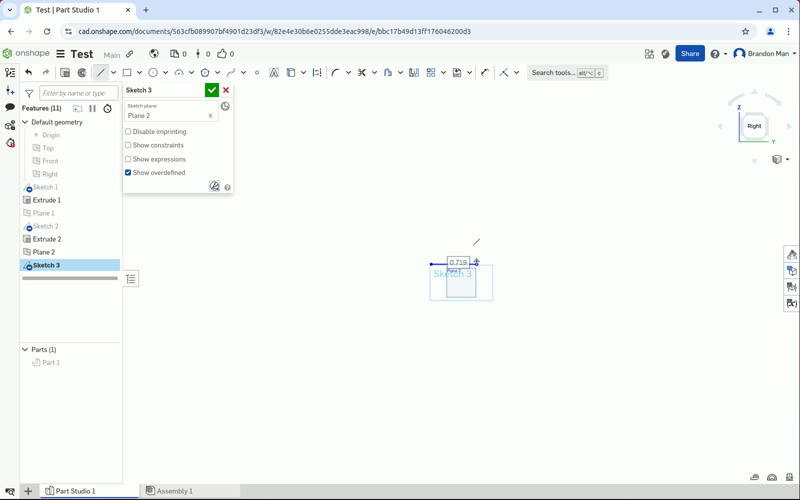
mouse_move(506, 260)
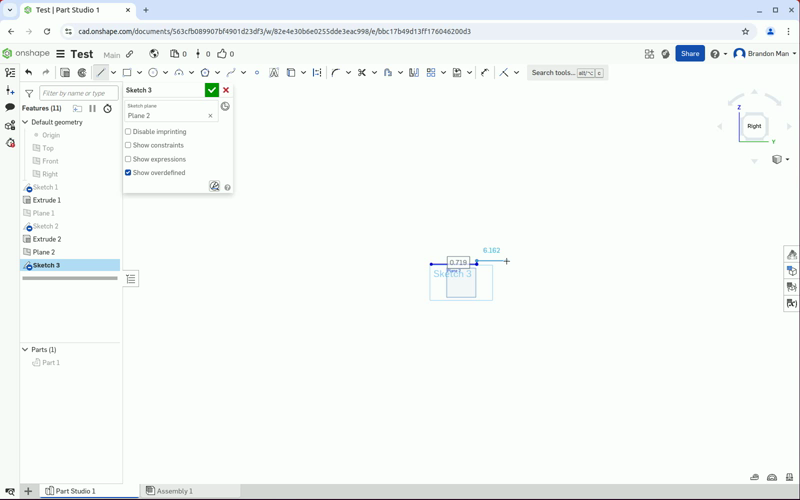
mouse_move(431, 260)
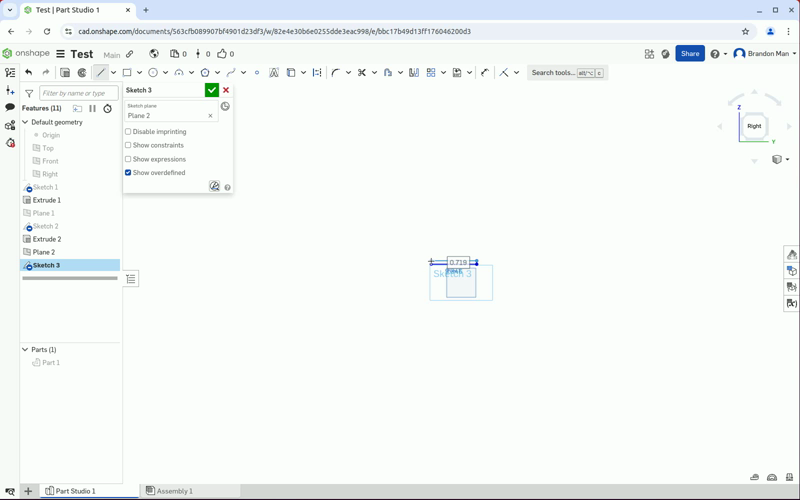
scroll(6)
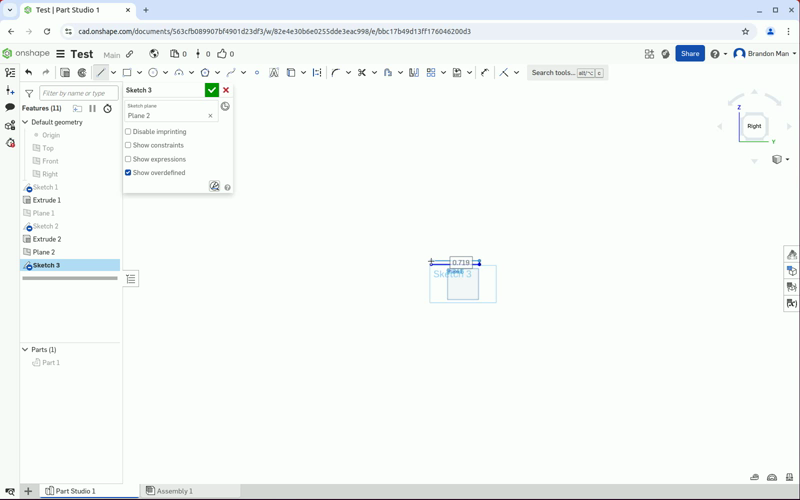
scroll(6)
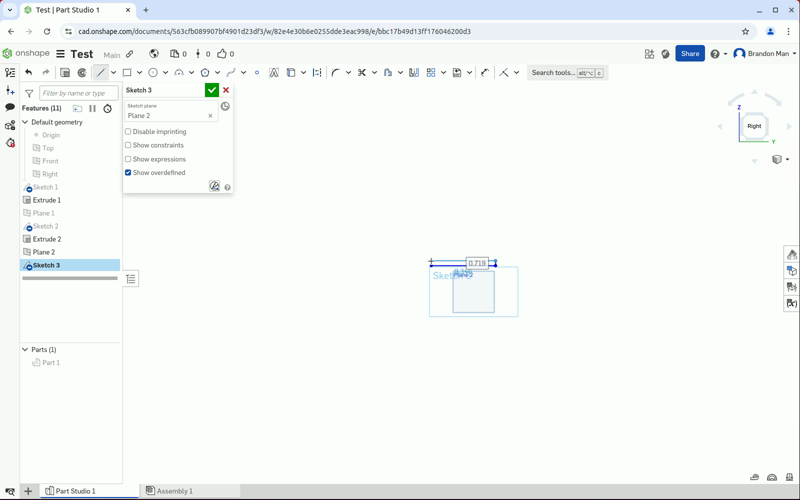
scroll(6)
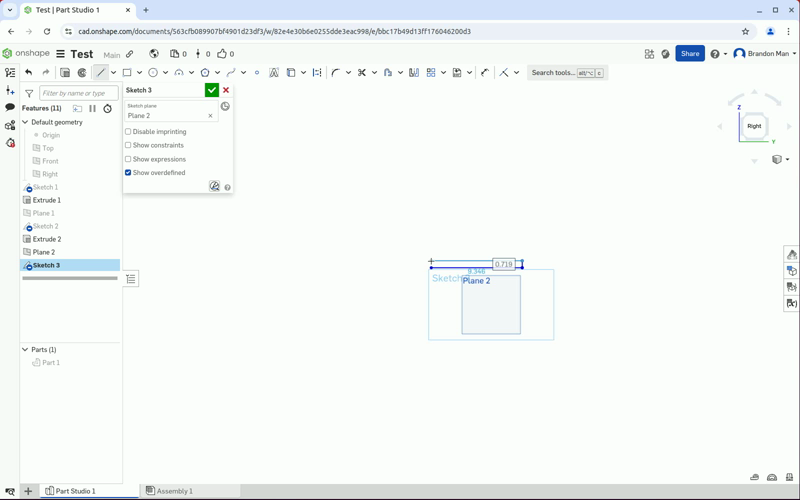
scroll(6)
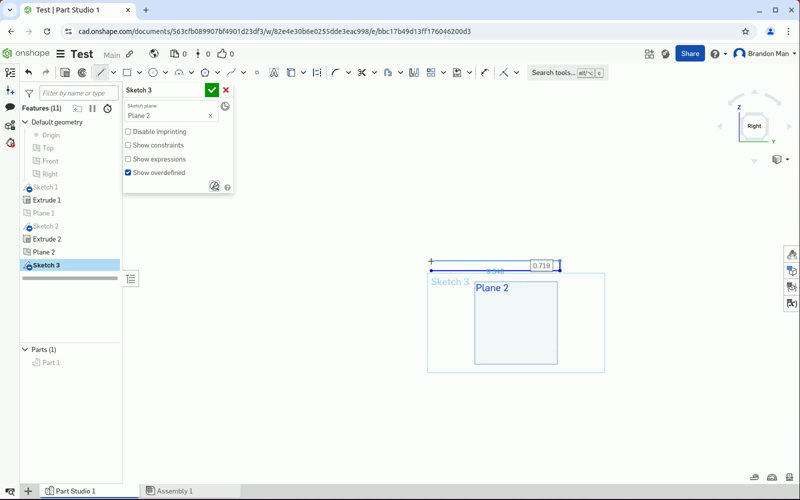
scroll(6)
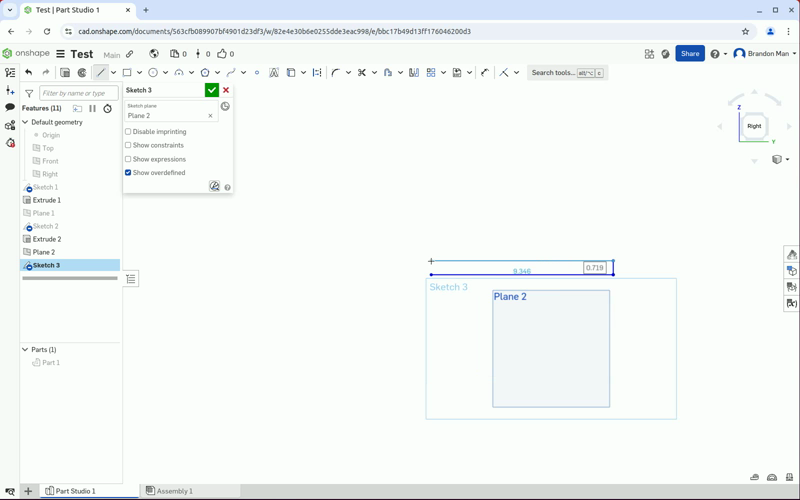
scroll(6)
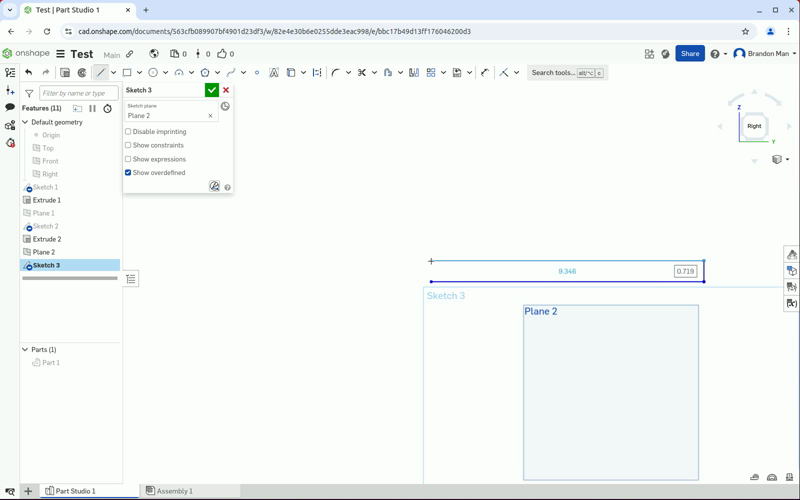
scroll(6)
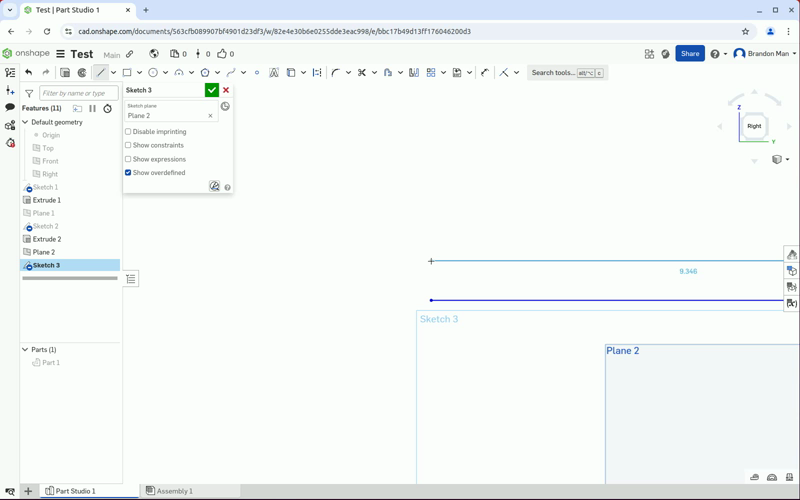
click(431, 260)
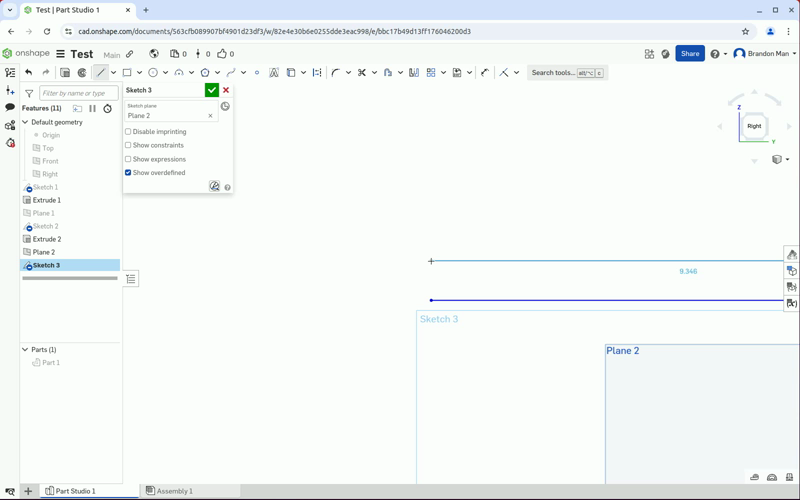
scroll(-6)
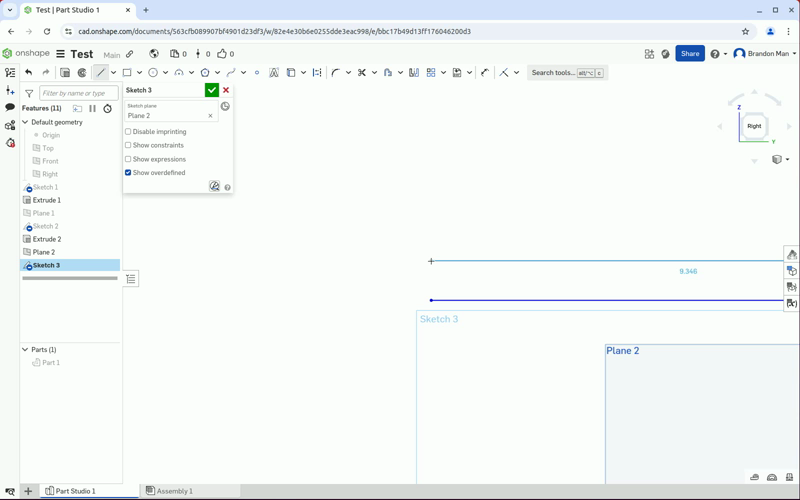
scroll(-6)
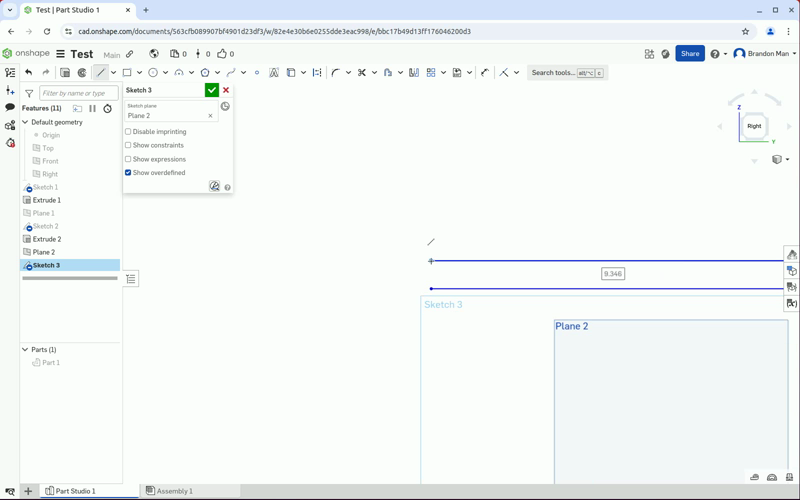
scroll(-6)
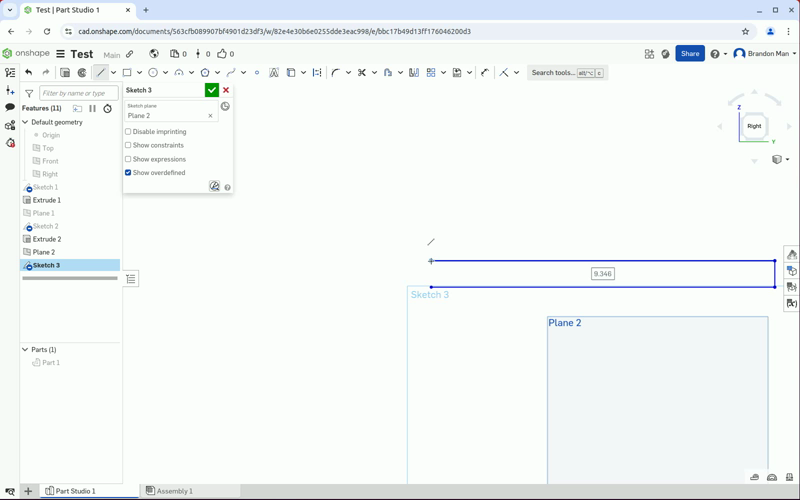
scroll(-6)
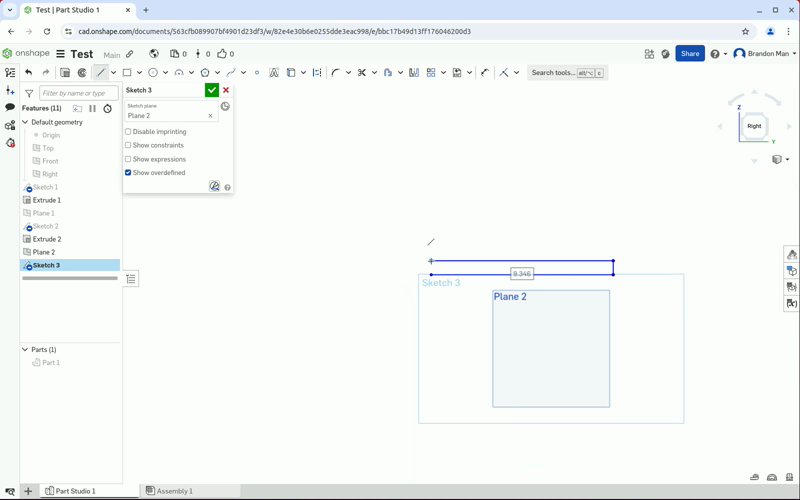
scroll(-6)
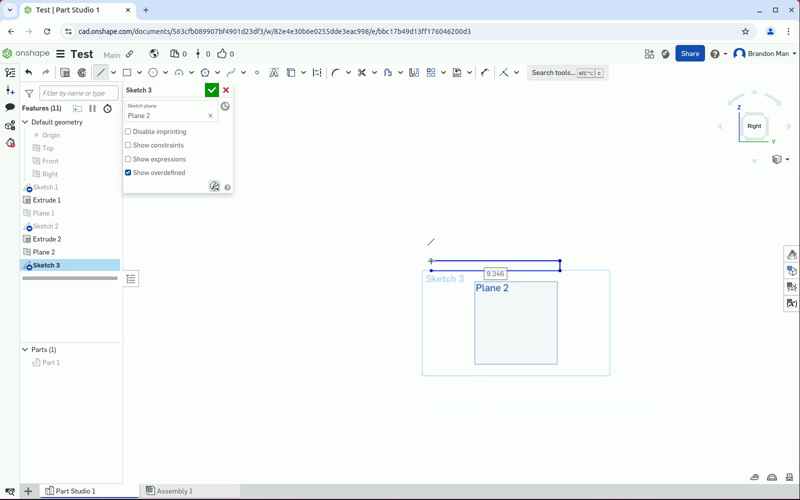
scroll(-6)
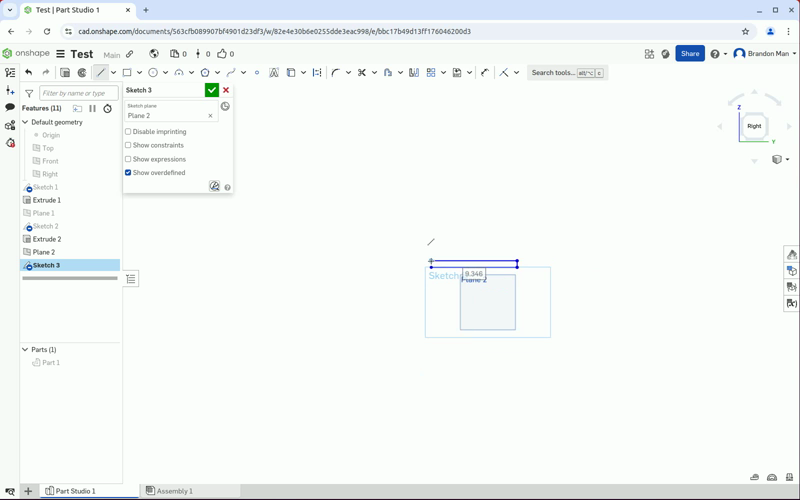
scroll(-6)
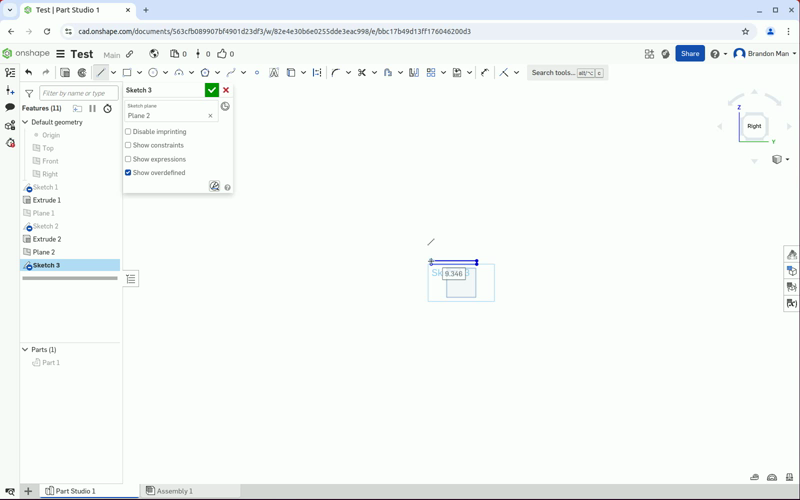
key_up(shift)
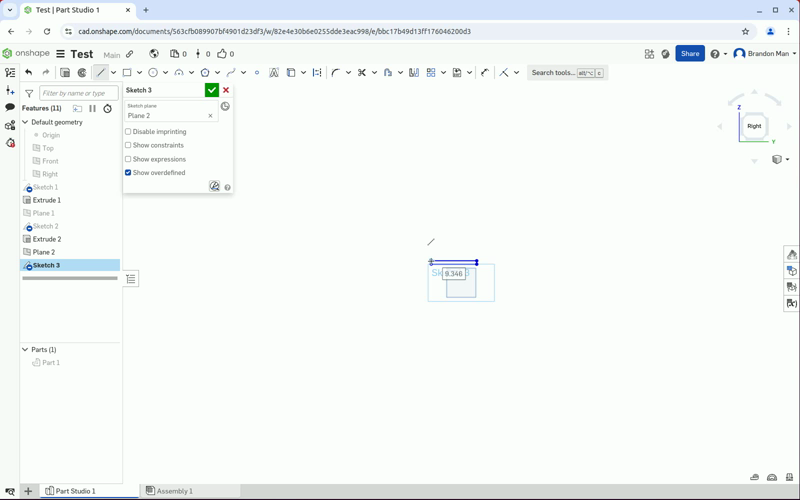
mouse_move(461, 260)
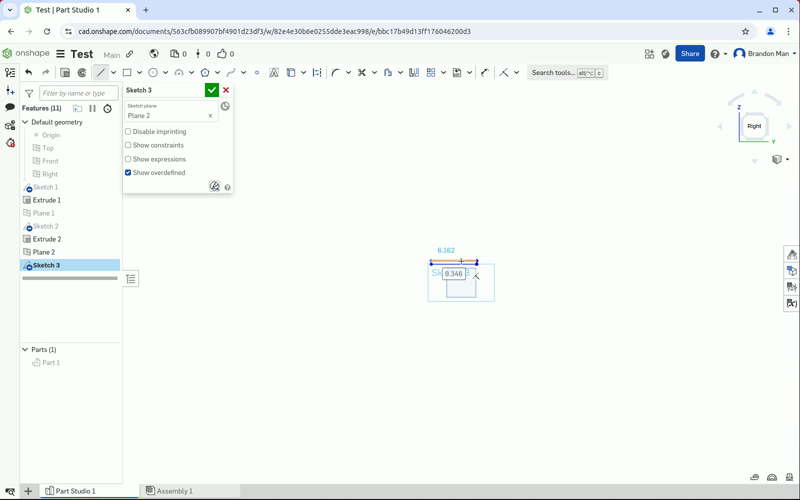
key_down(shift)
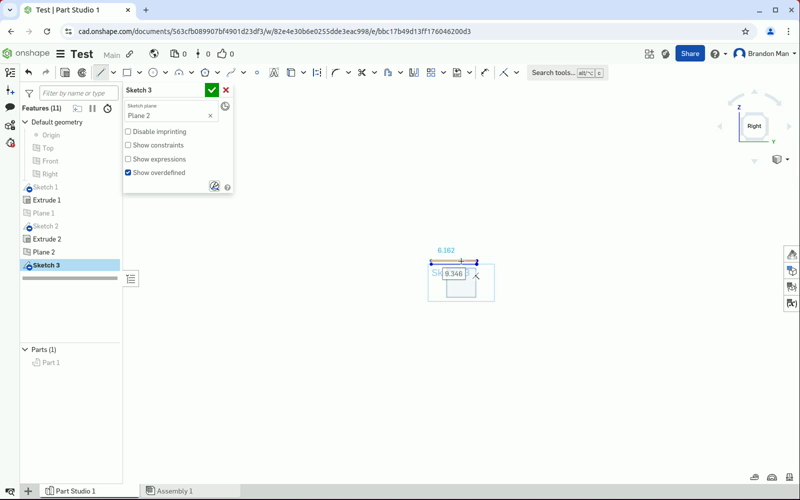
mouse_move(431, 264)
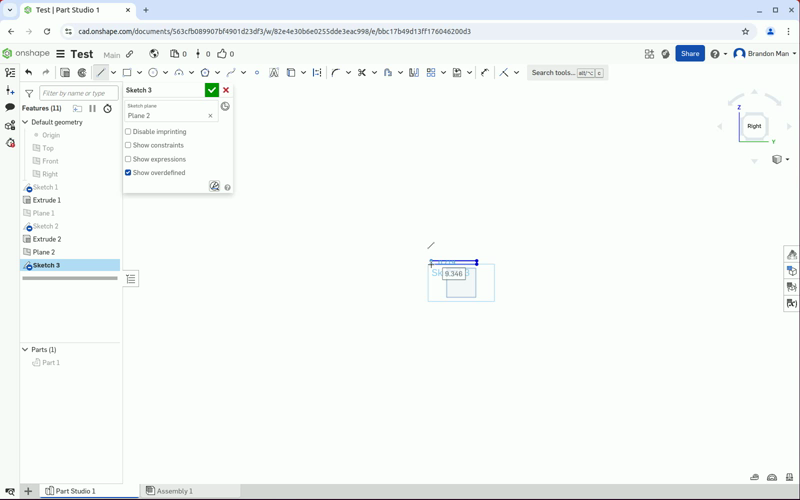
scroll(6)
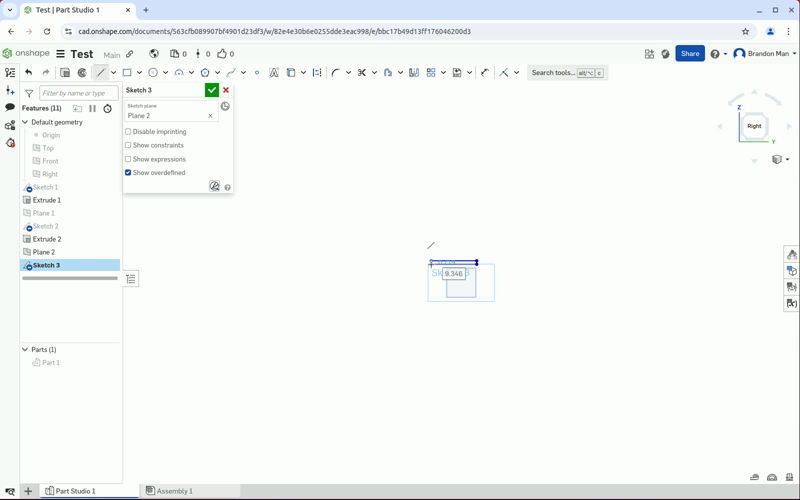
scroll(6)
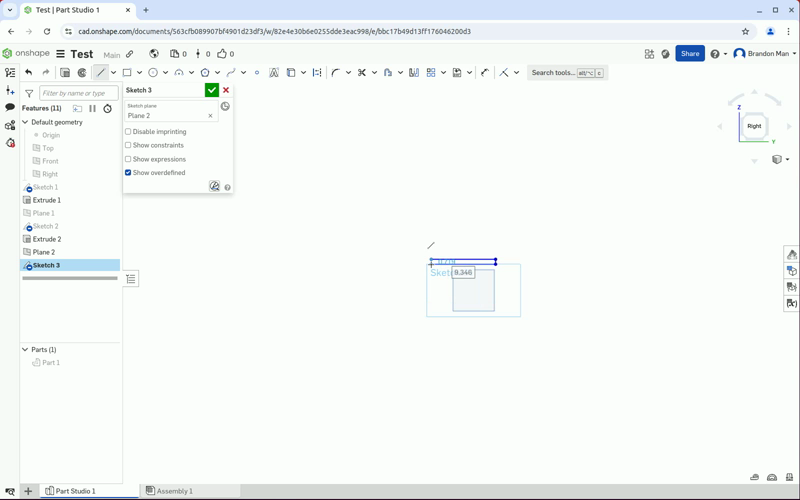
scroll(6)
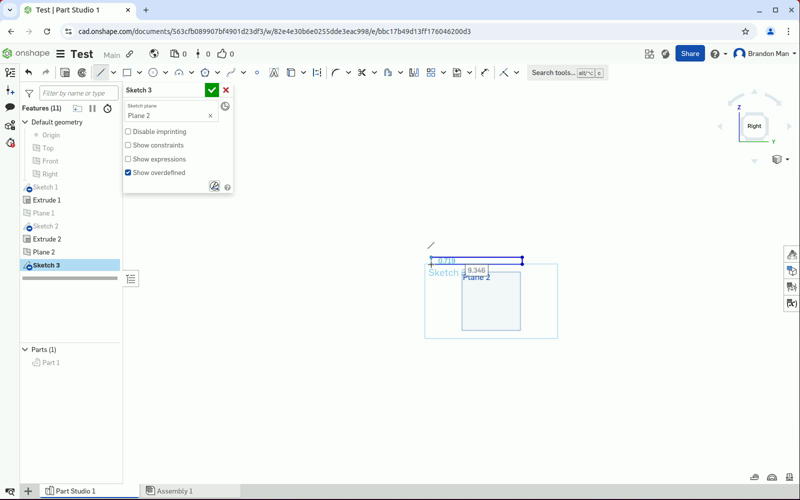
scroll(6)
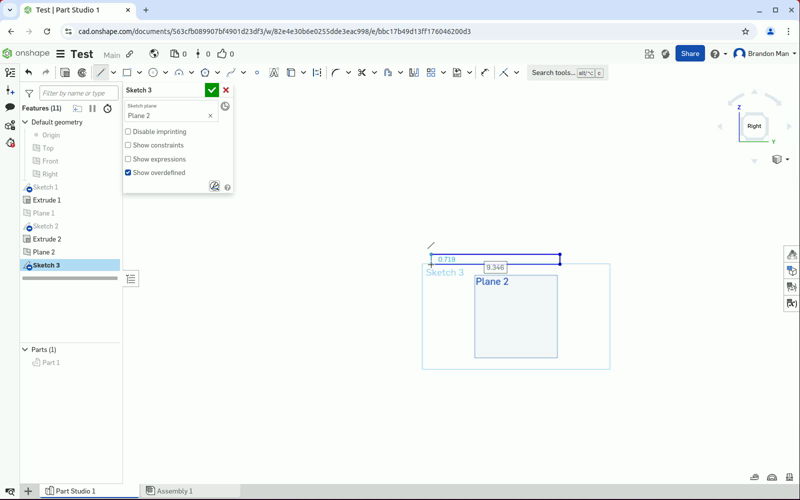
scroll(6)
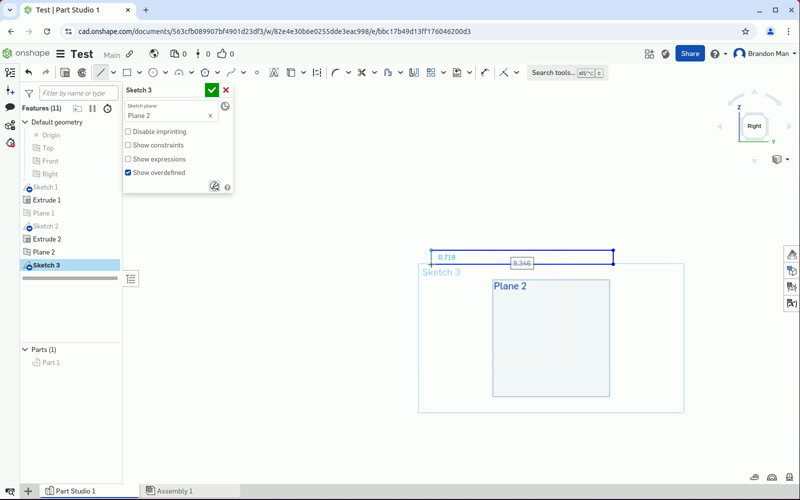
scroll(6)
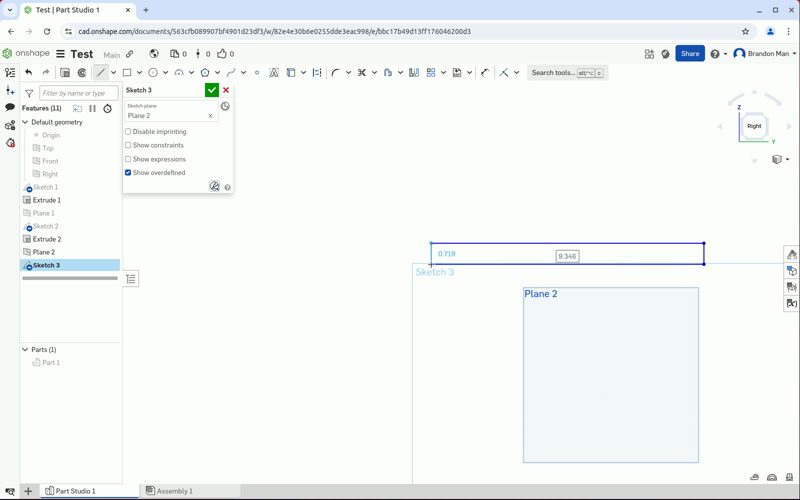
scroll(6)
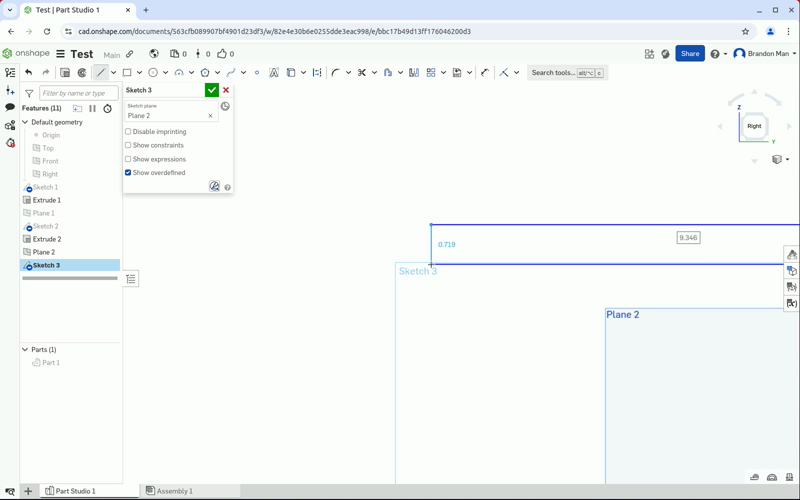
key_up(shift)
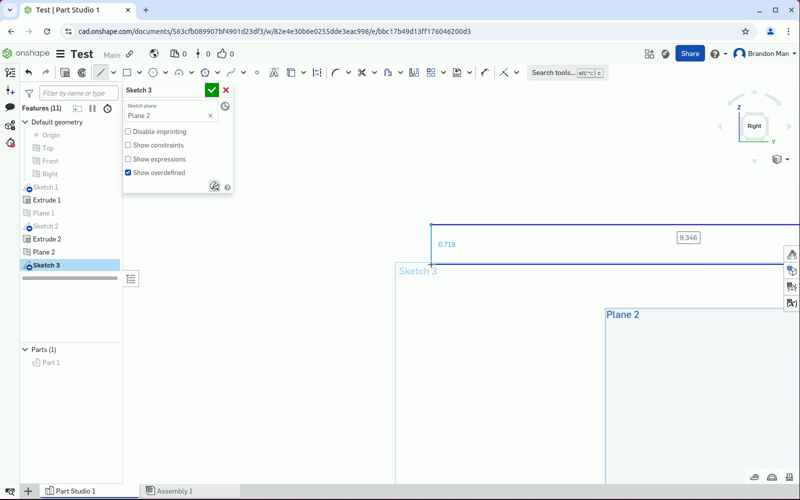
click(431, 264)
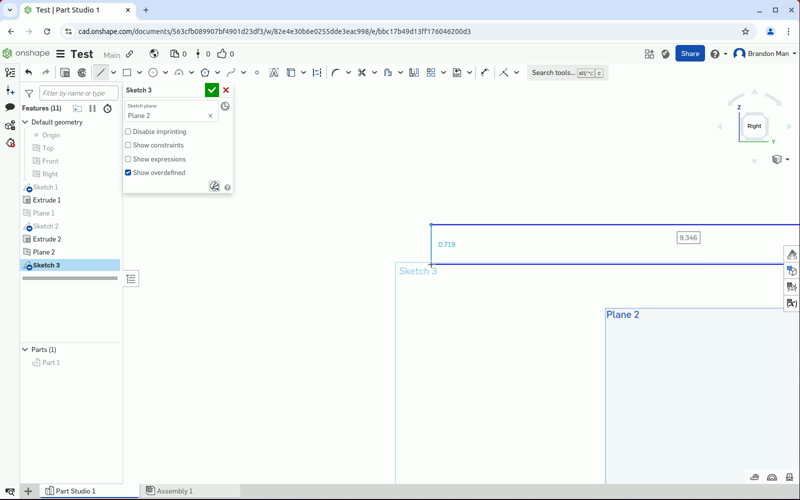
scroll(-6)
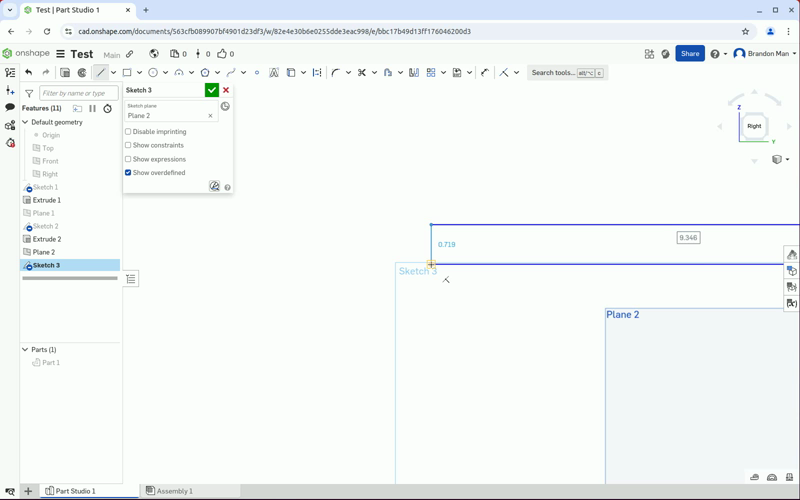
scroll(-6)
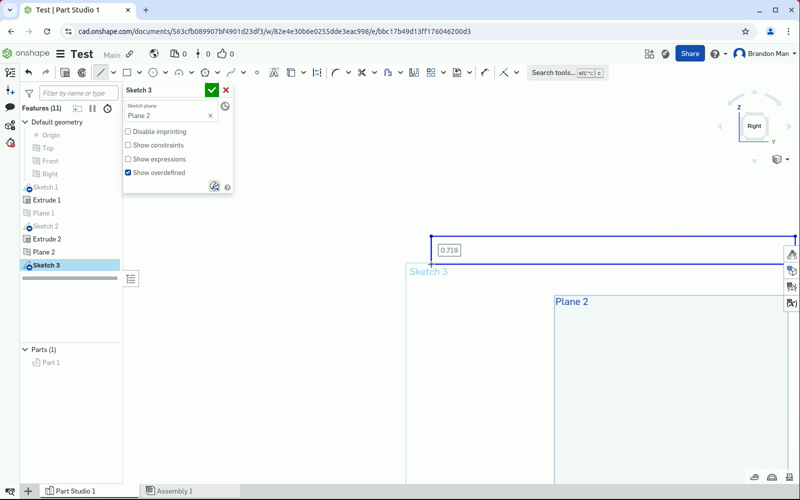
scroll(-6)
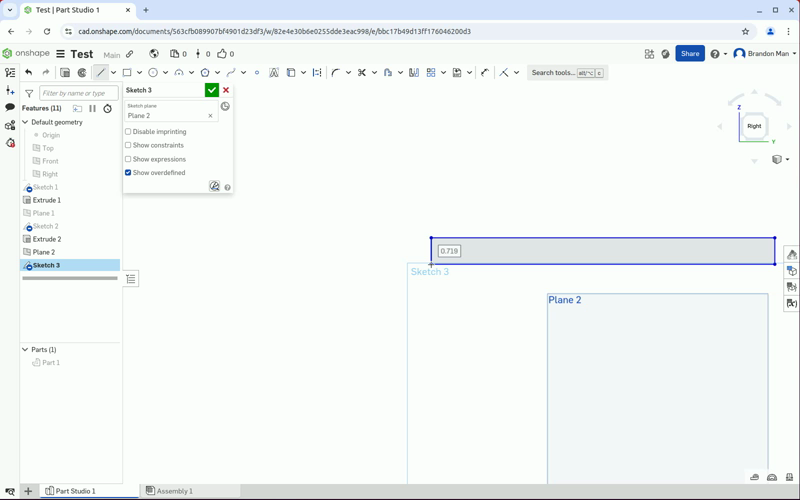
scroll(-6)
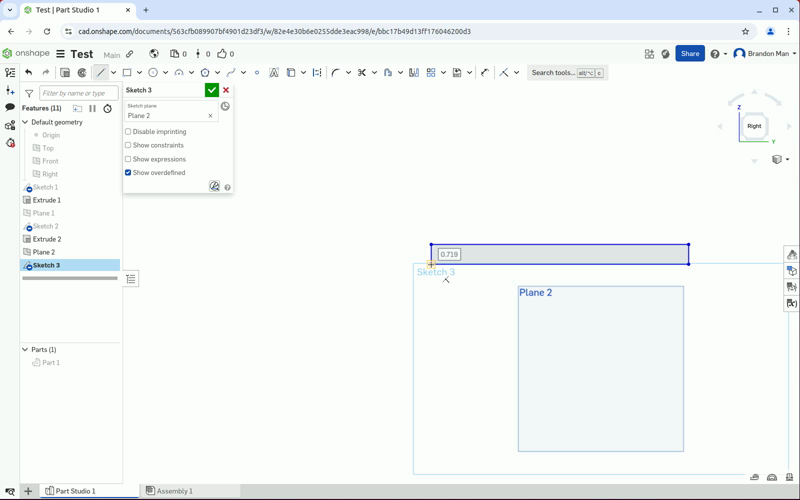
scroll(-6)
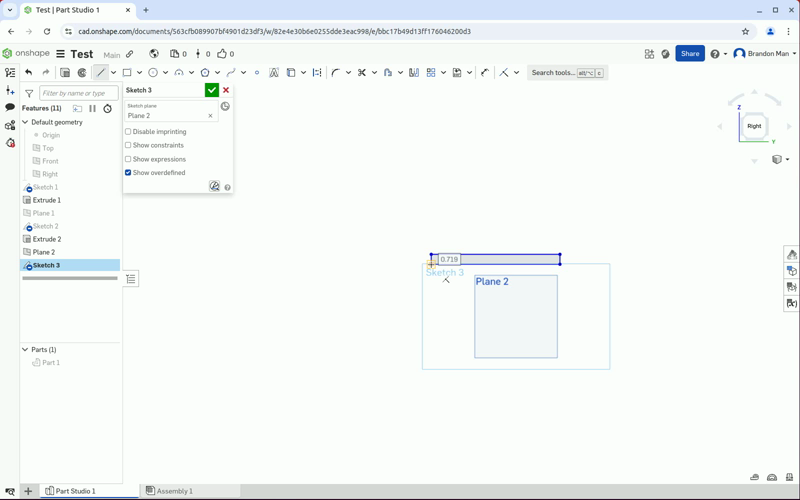
scroll(-6)
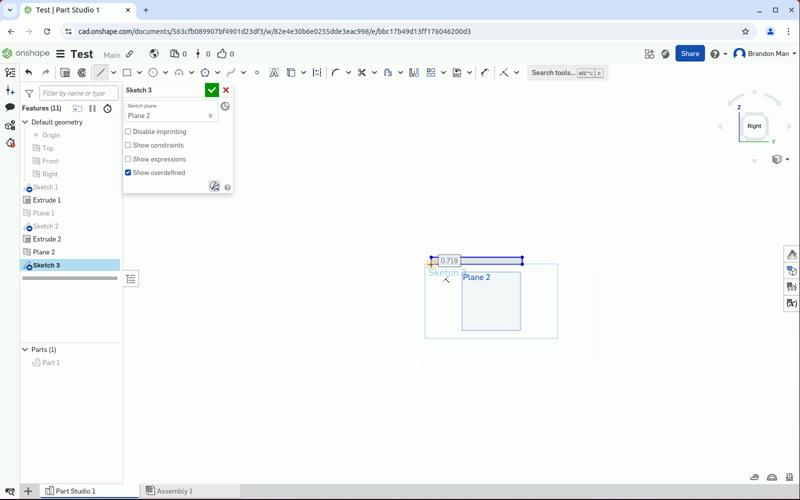
scroll(-6)
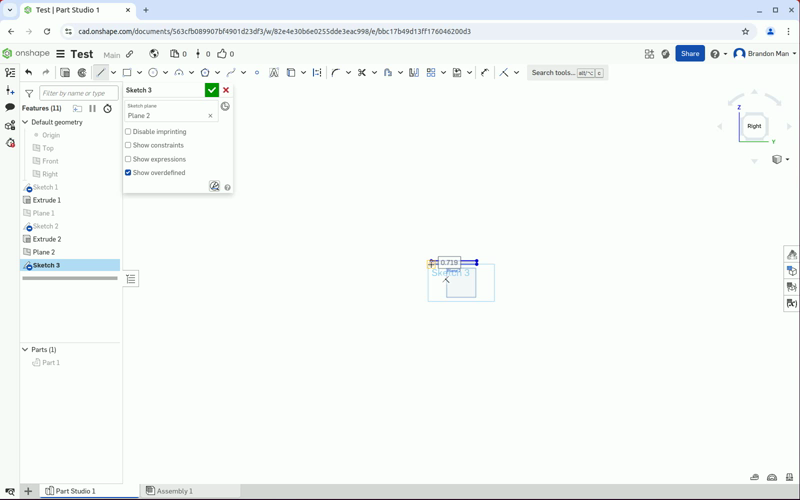
key(esc)
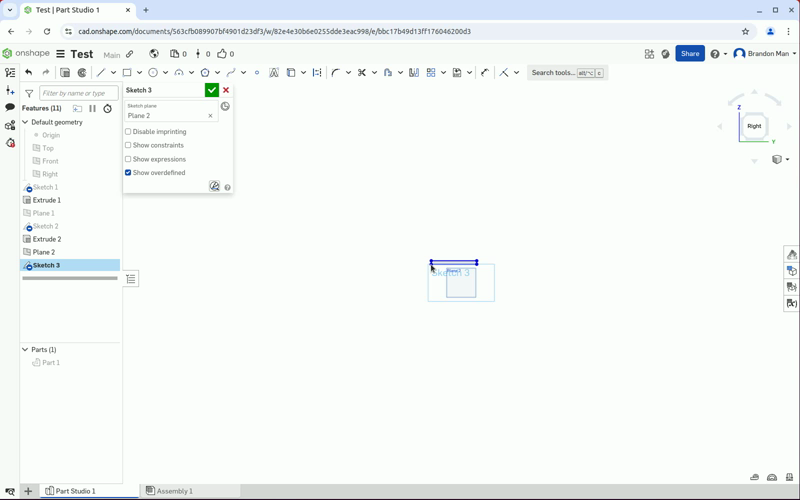
mouse_move(446, 261)
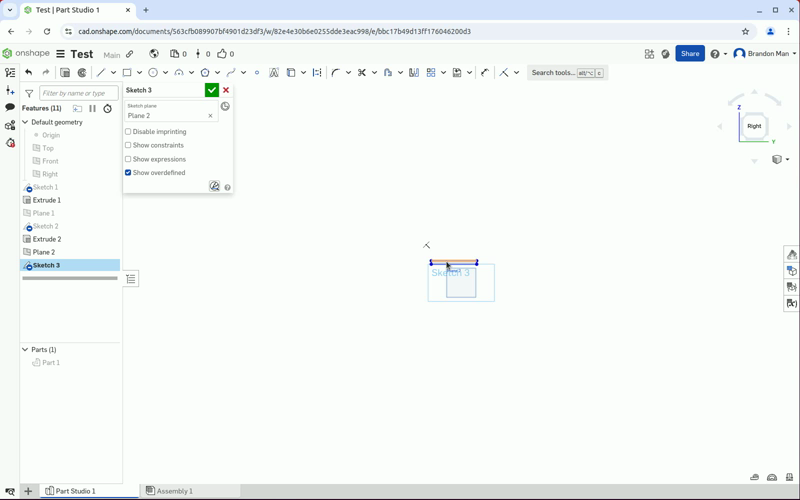
scroll(6)
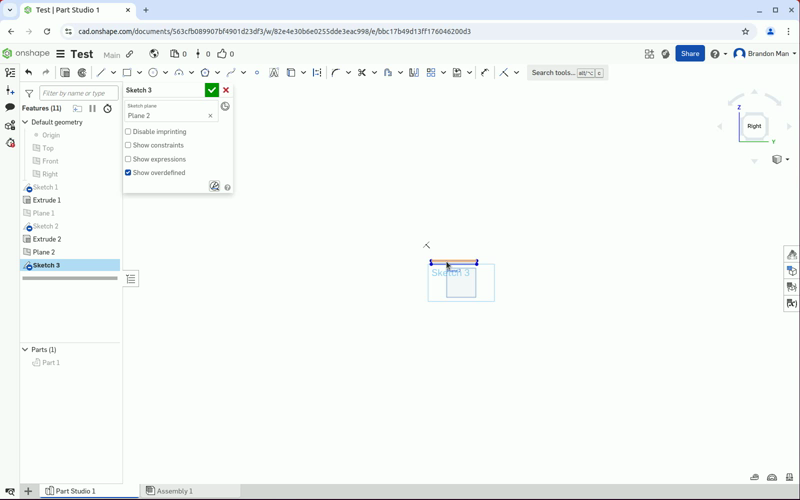
scroll(6)
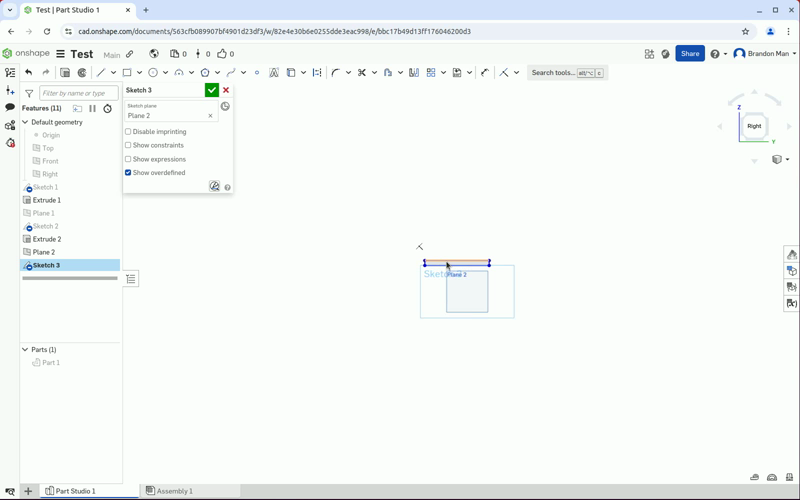
scroll(6)
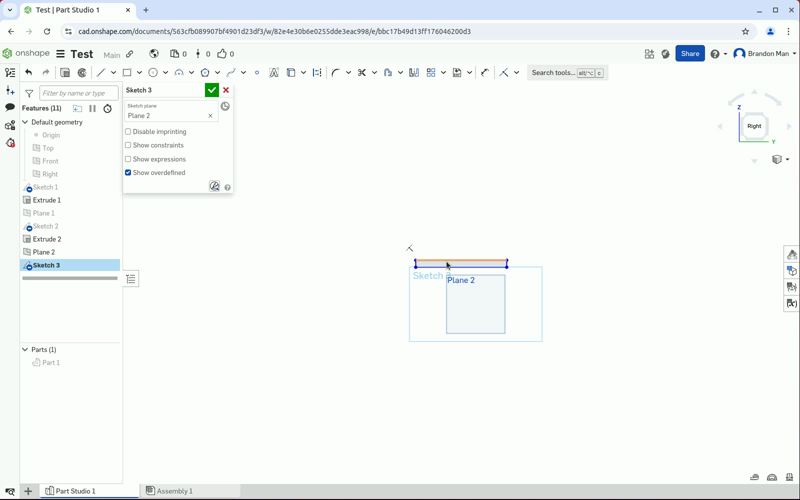
scroll(6)
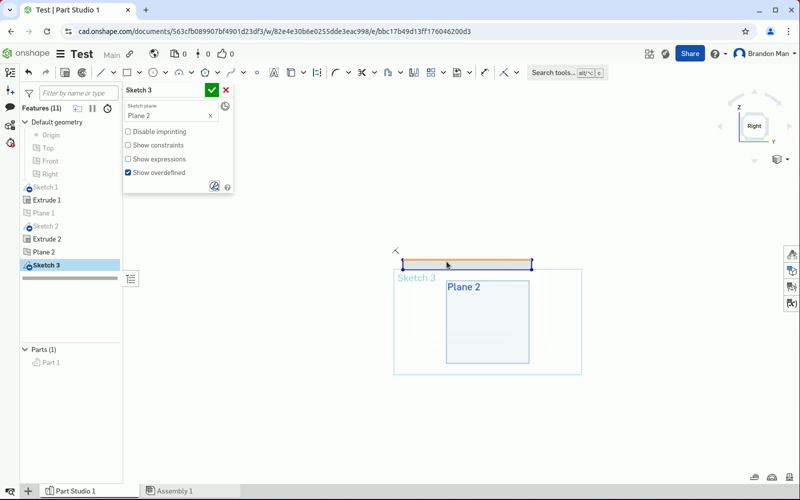
scroll(6)
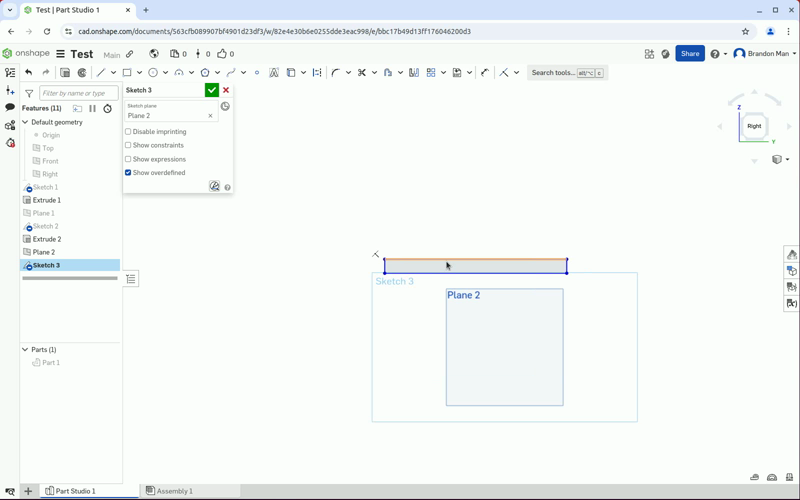
scroll(6)
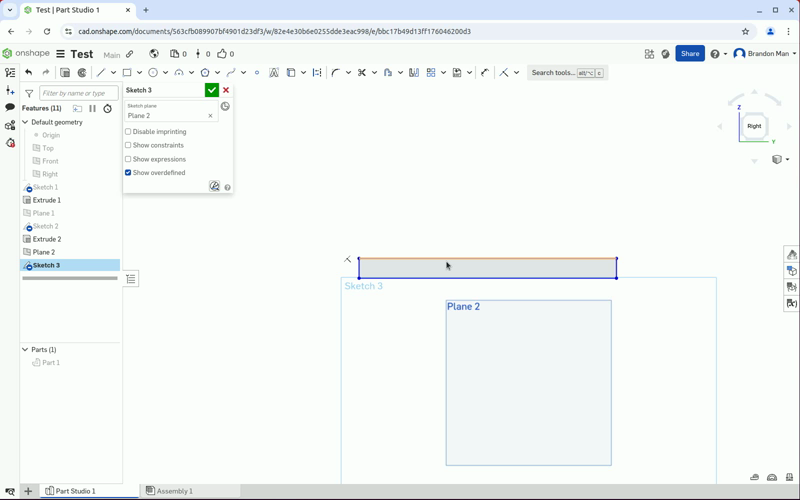
scroll(6)
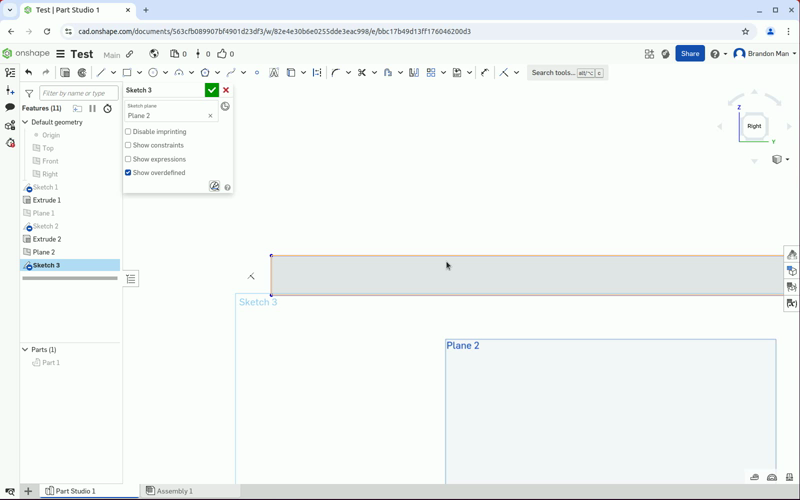
click(446, 261)
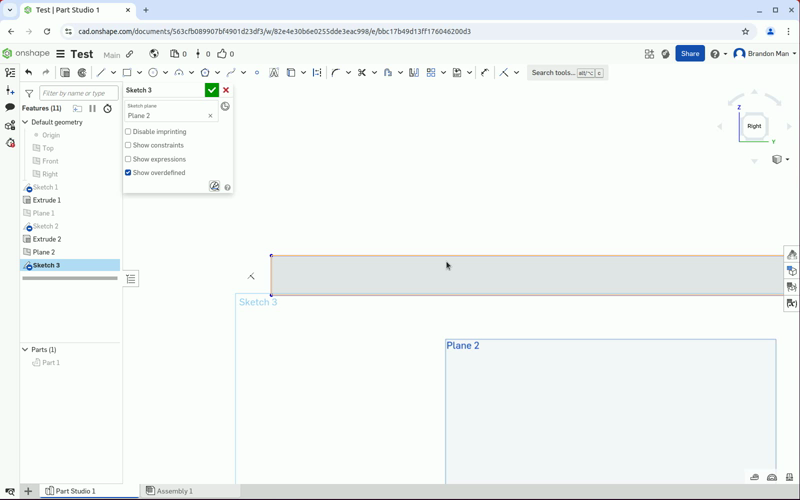
scroll(-6)
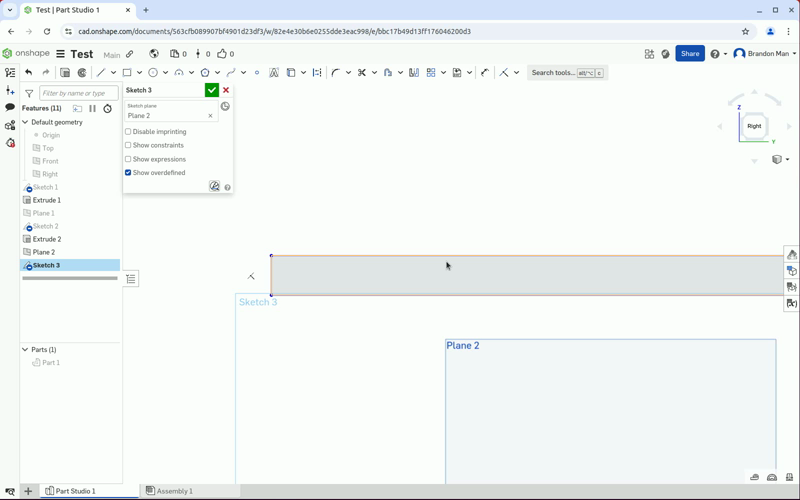
scroll(-6)
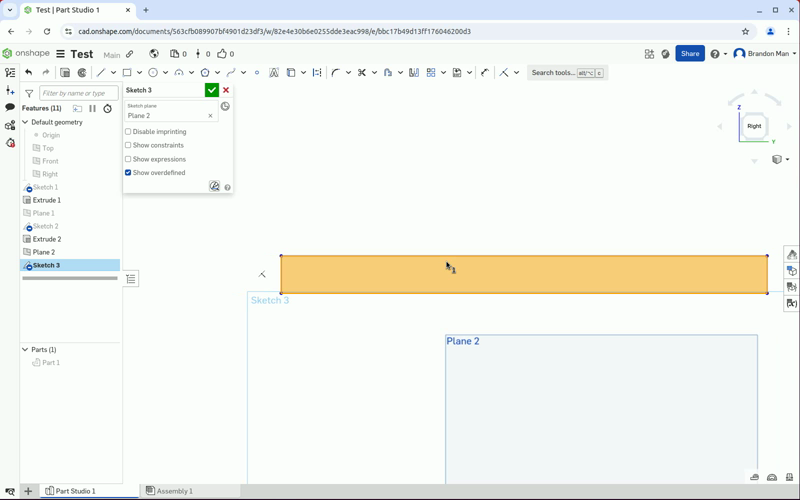
scroll(-6)
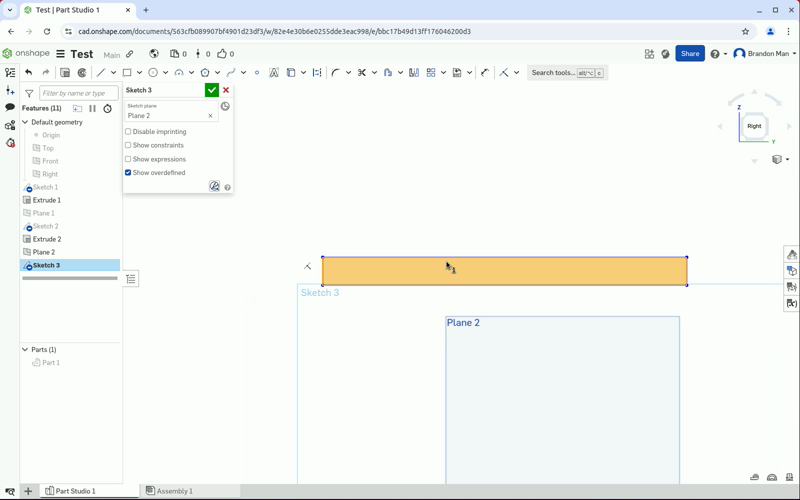
scroll(-6)
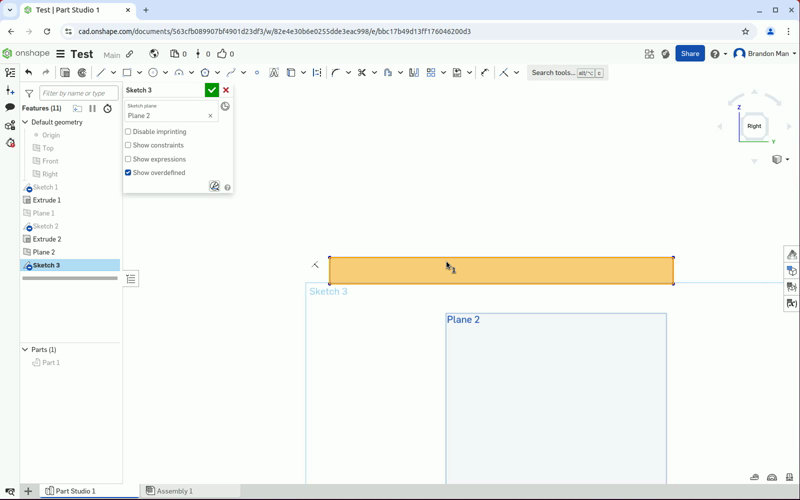
scroll(-6)
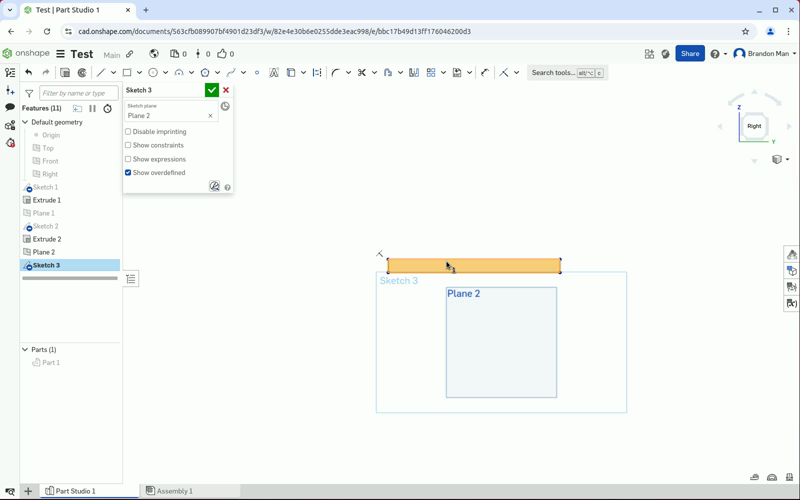
scroll(-6)
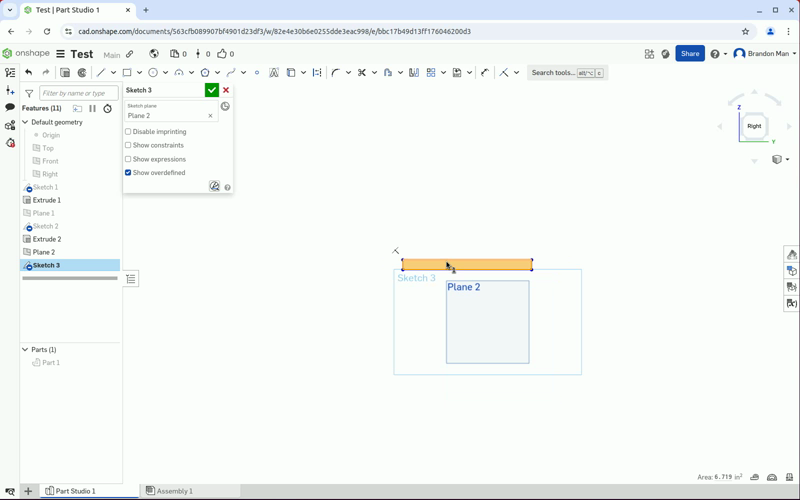
scroll(-6)
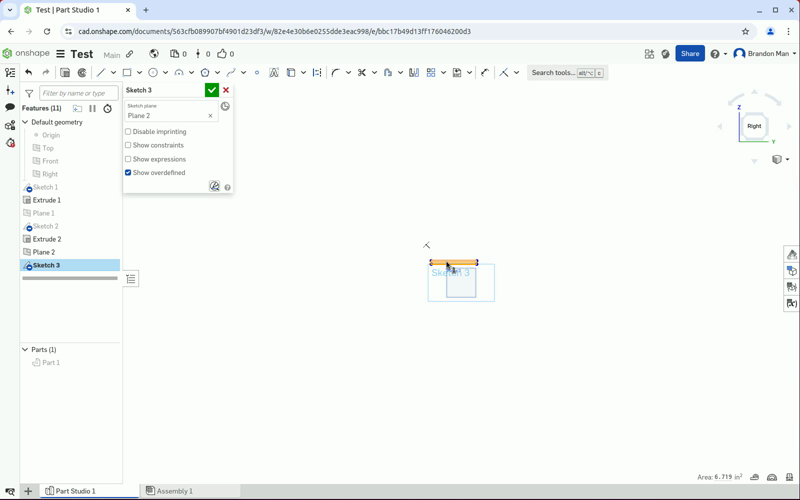
mouse_move(73, 352)
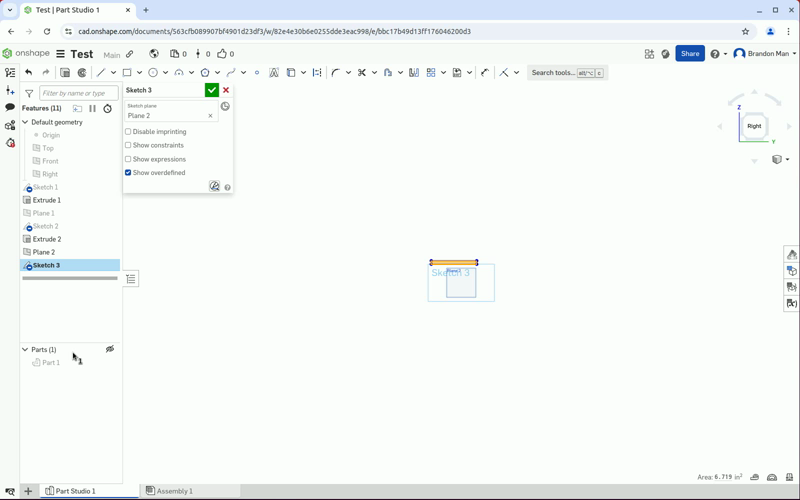
key(shift+y)
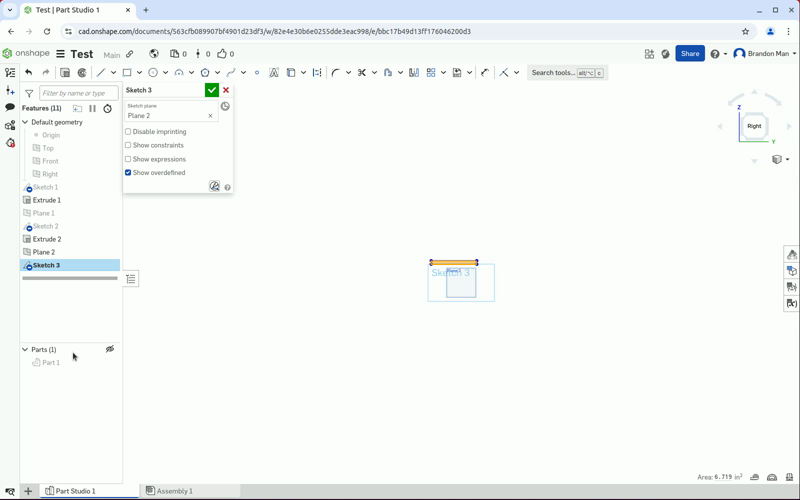
key(shift+e)
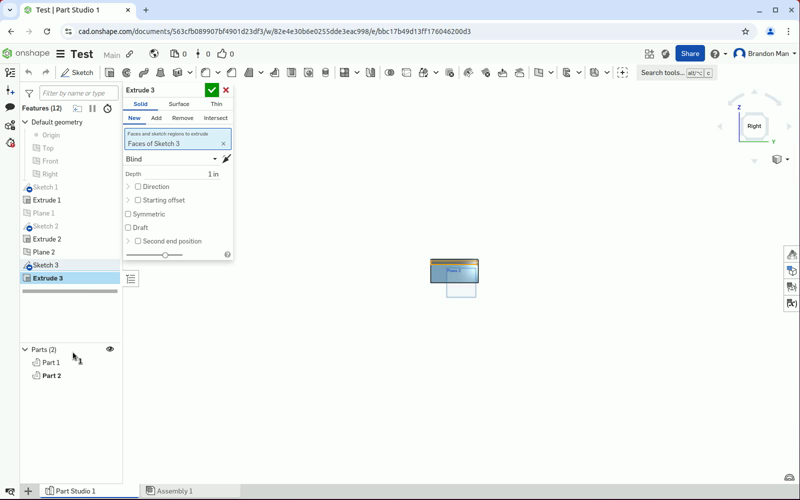
mouse_move(143, 106)
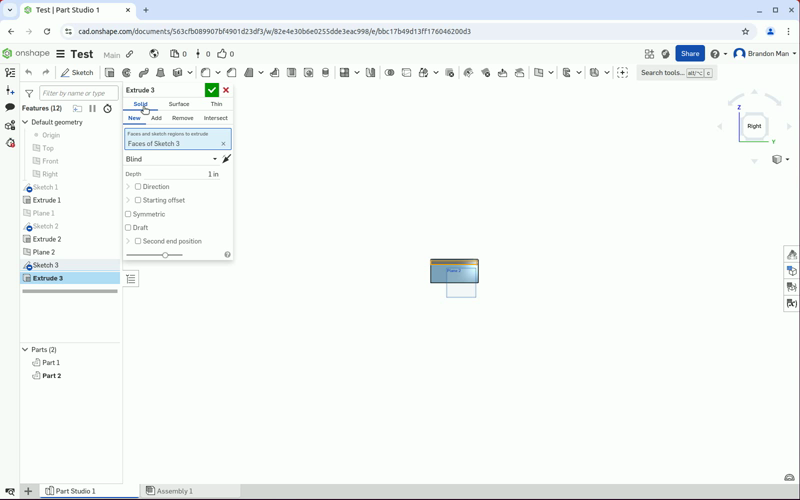
click(143, 106)
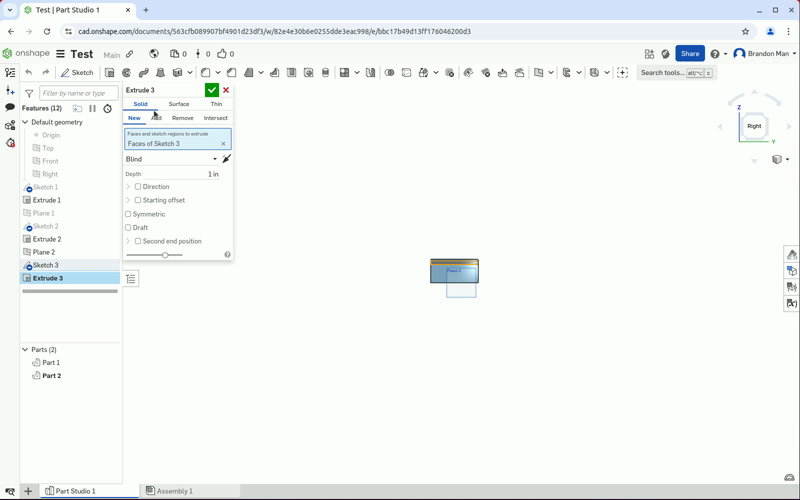
mouse_move(186, 120)
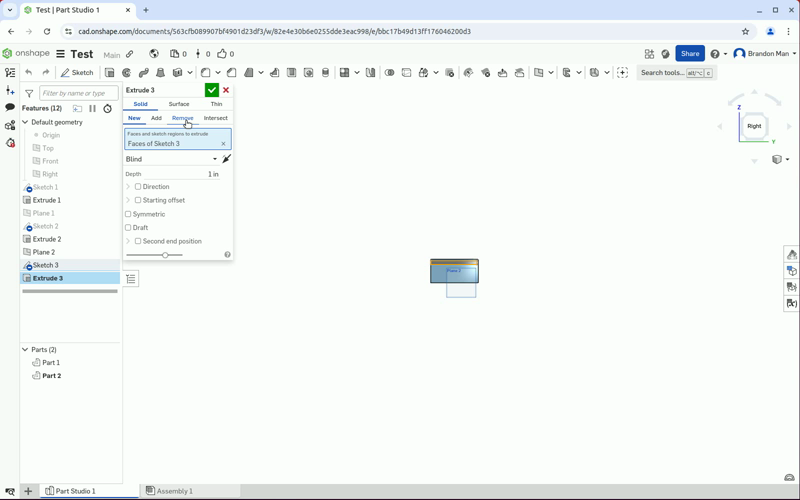
click(186, 120)
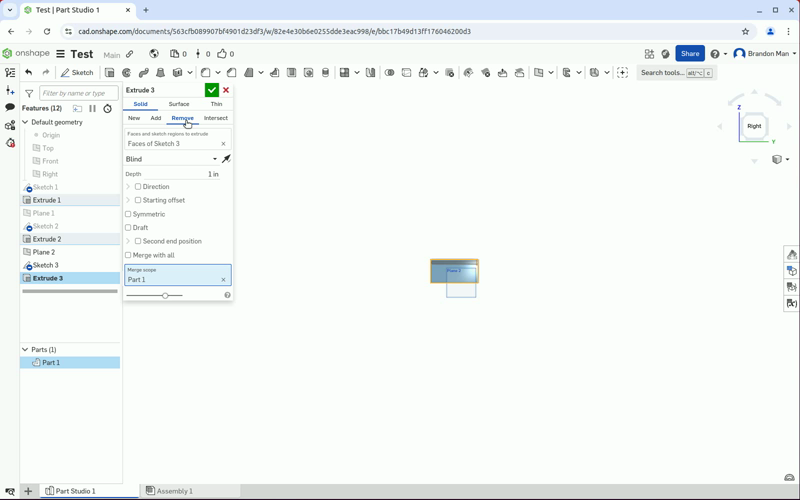
key(tab, 4)
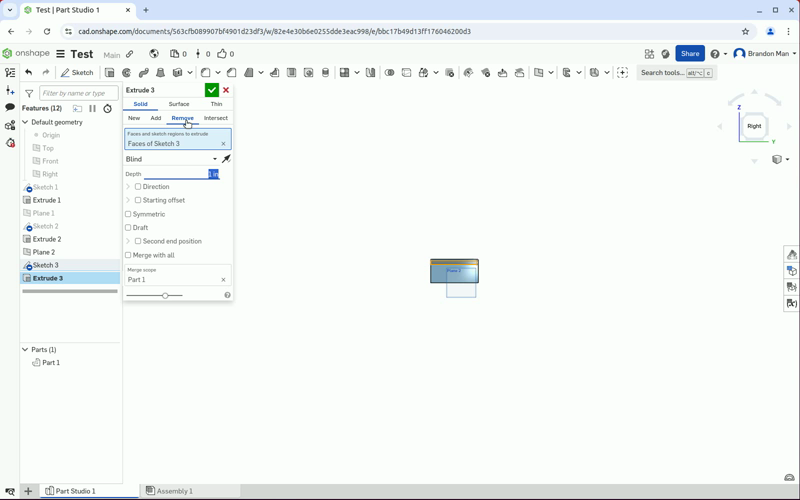
text(14.924)
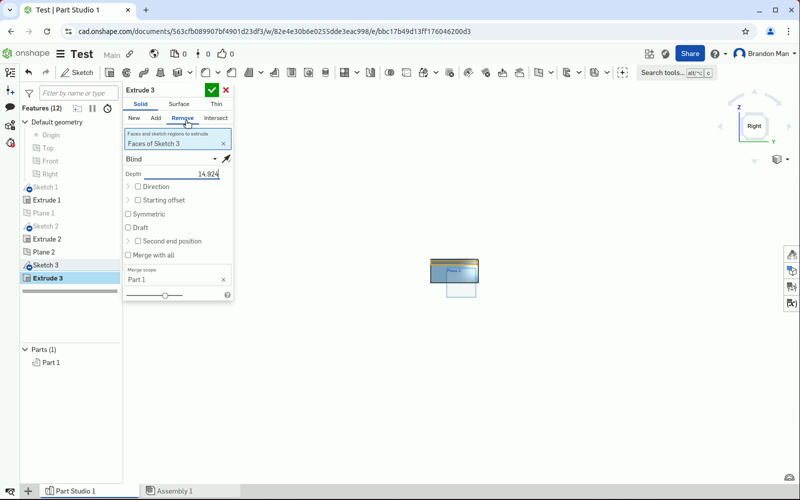
key(tab, 6)
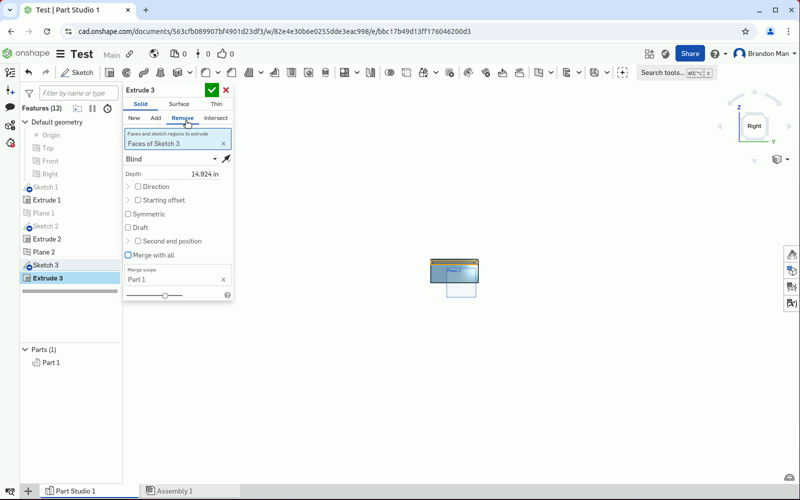
key(space)
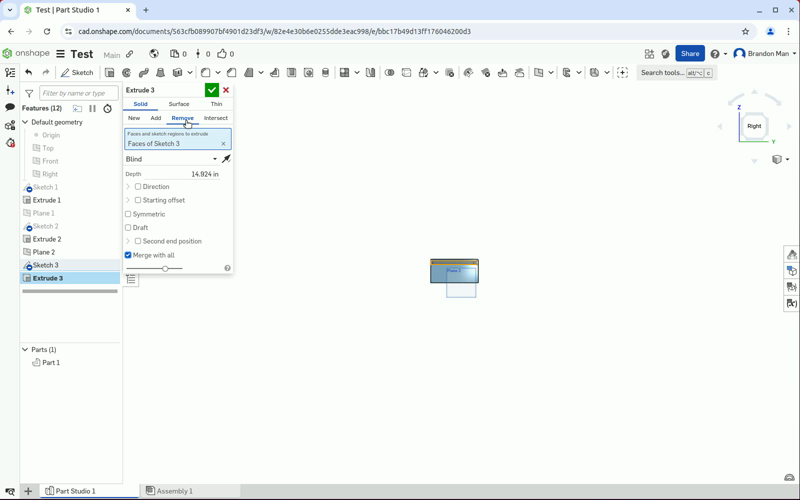
key(enter)
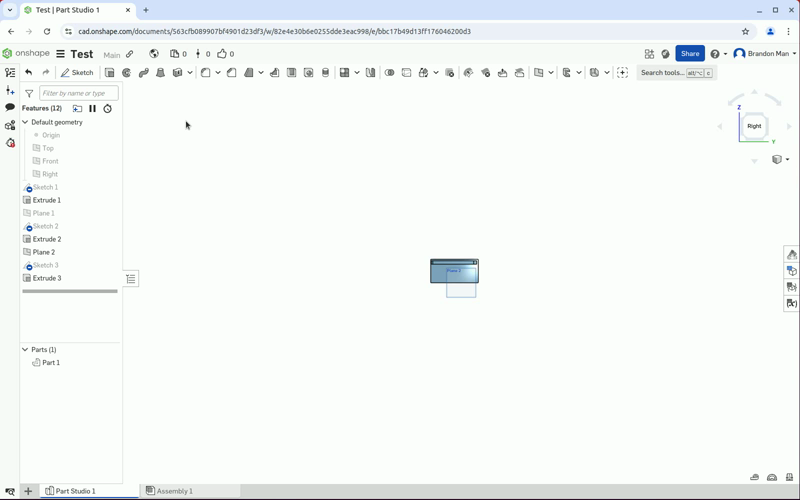
key(shift+h)
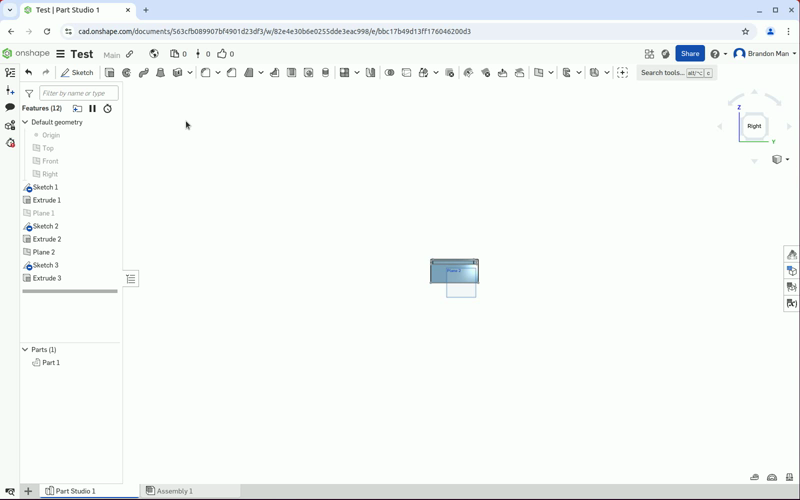
key(shift+h)
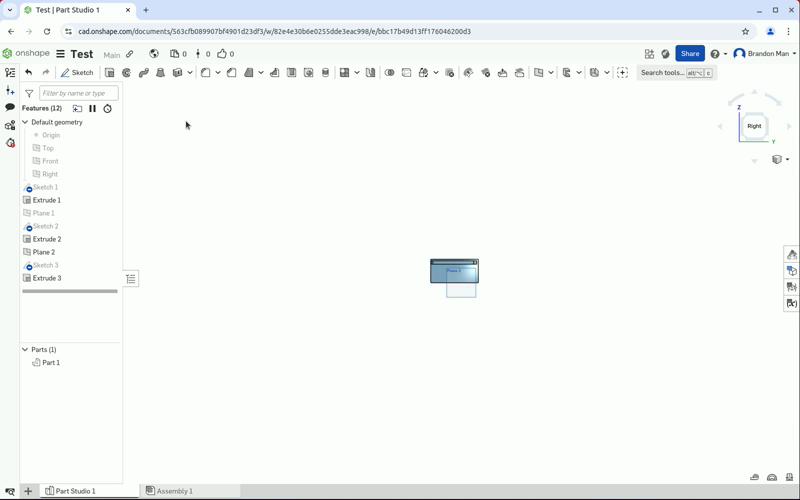
mouse_move(73, 189)
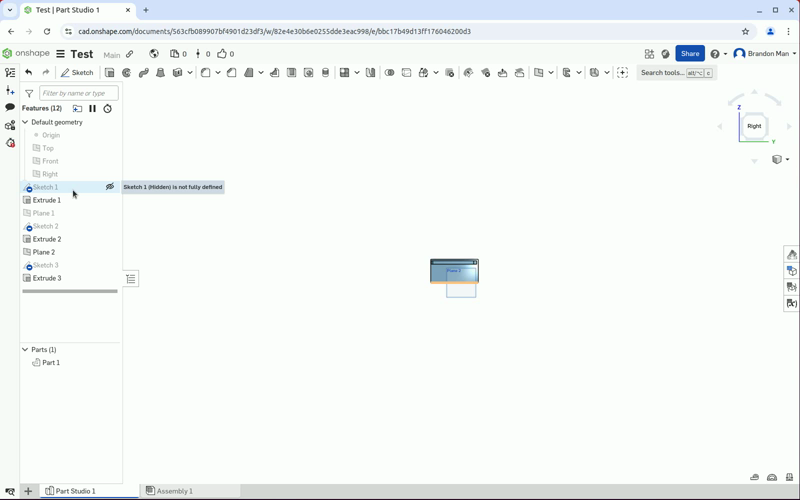
click(73, 189)
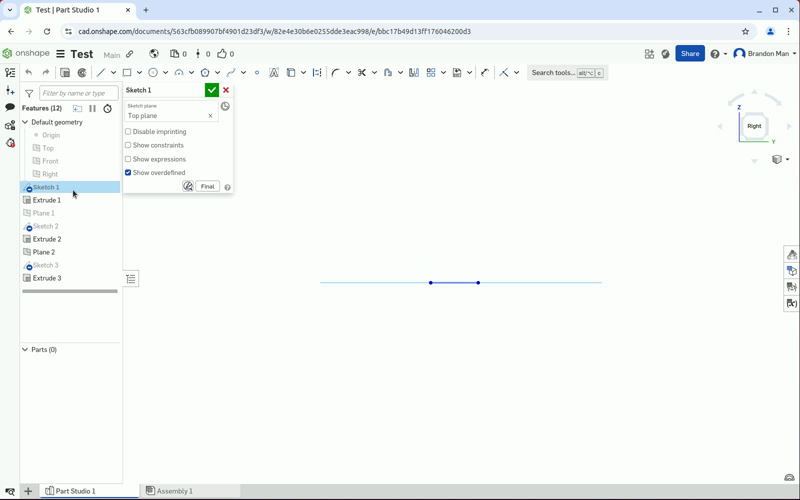
mouse_move(229, 92)
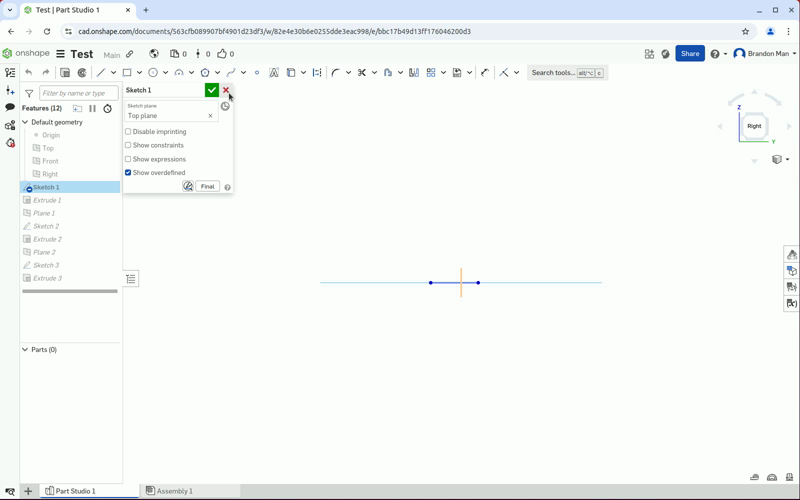
click(229, 92)
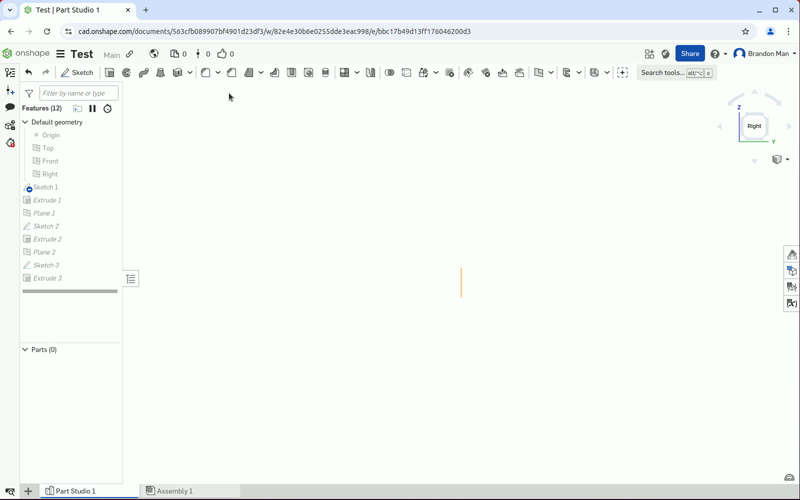
mouse_move(73, 352)
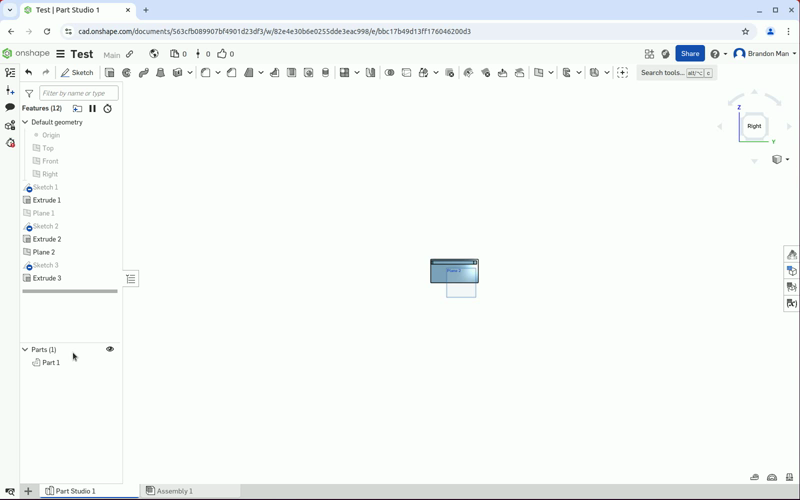
key(y)
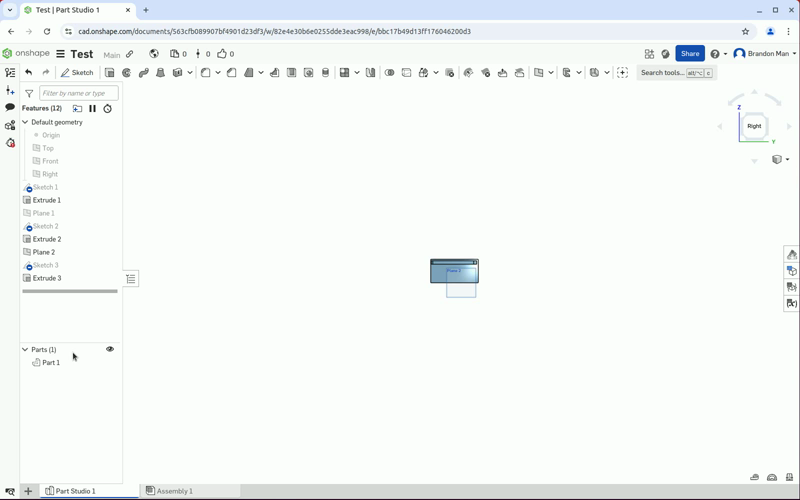
key(shift+p)
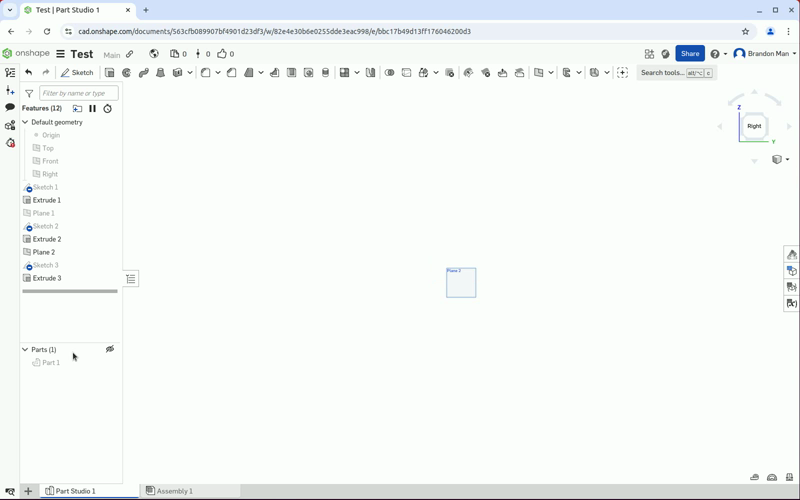
key(space)
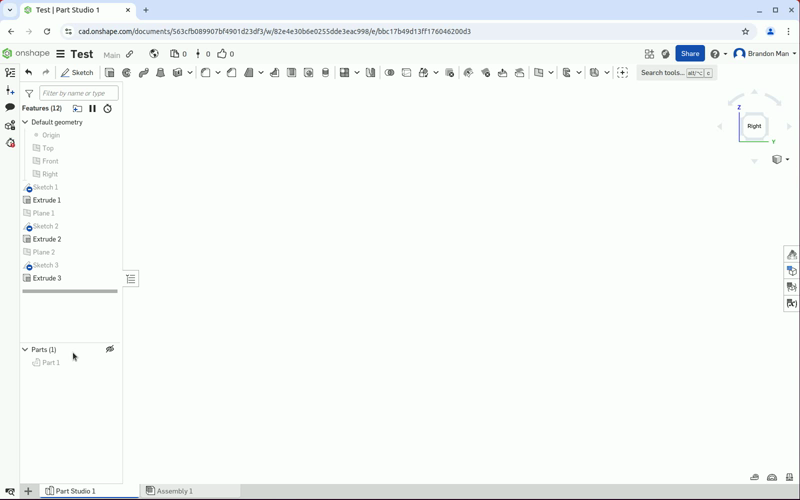
key_down(shift)
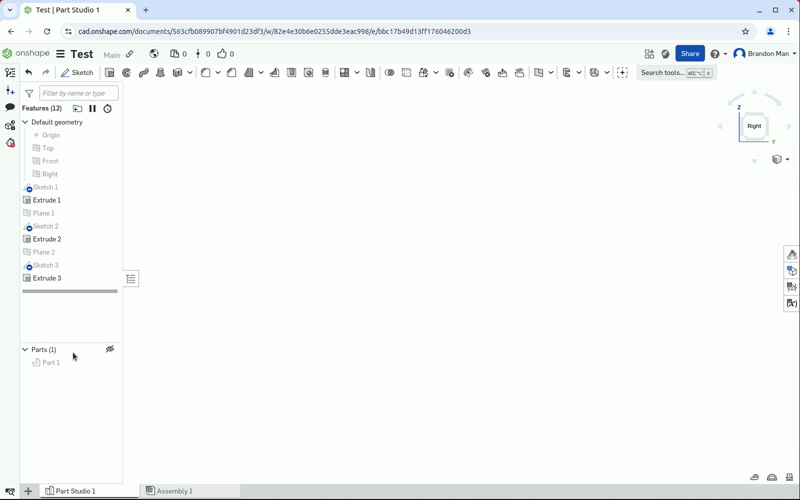
key(right)
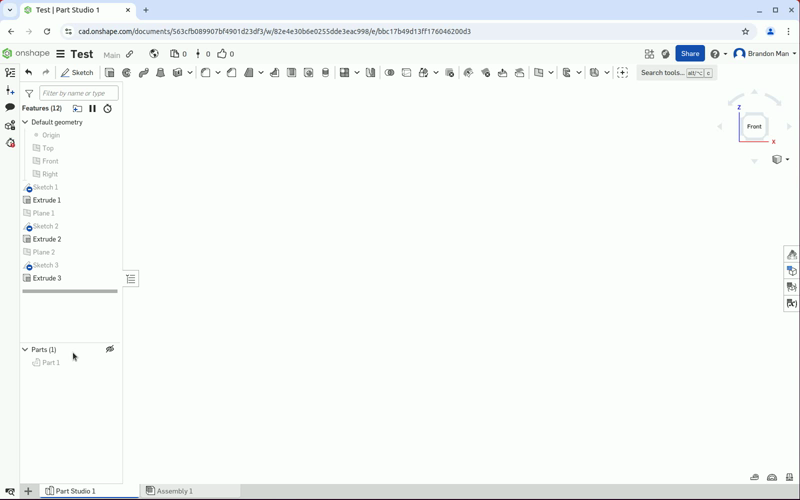
key_up(shift)
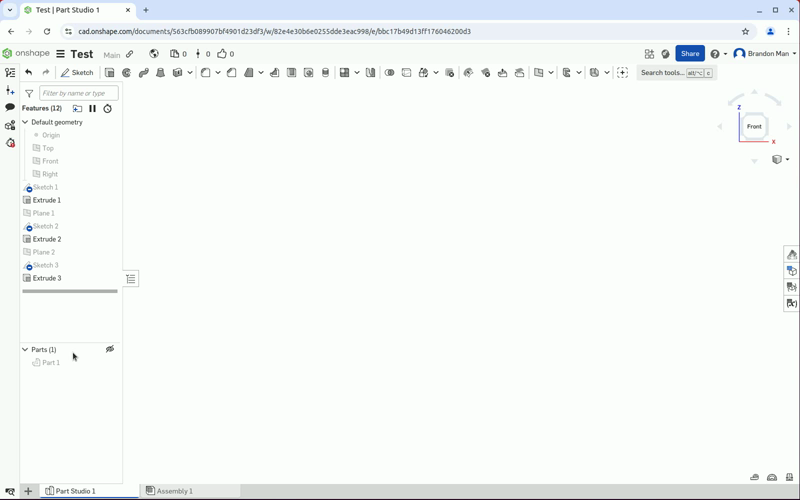
key(space)
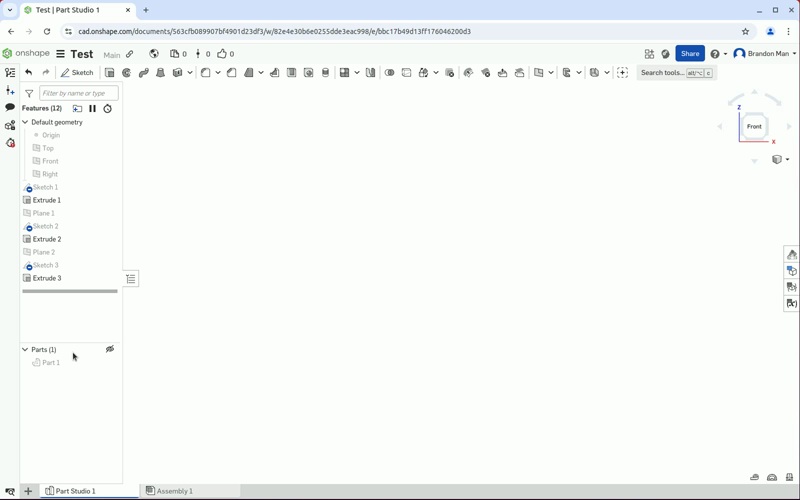
key_down(shift)
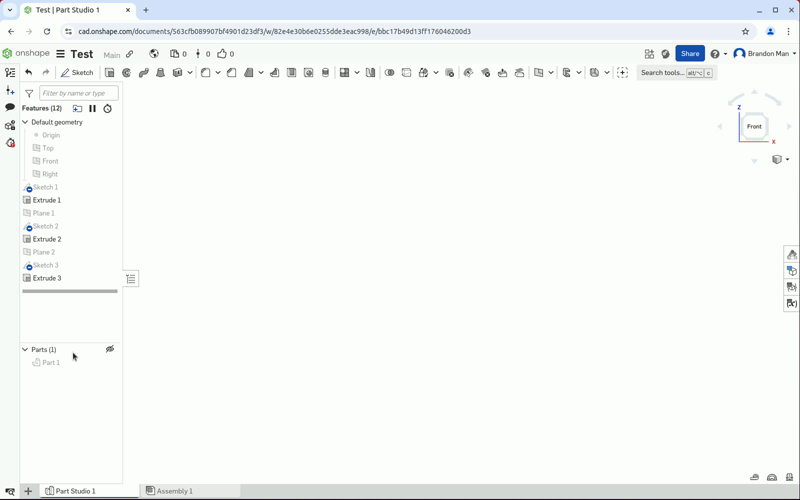
key(down)
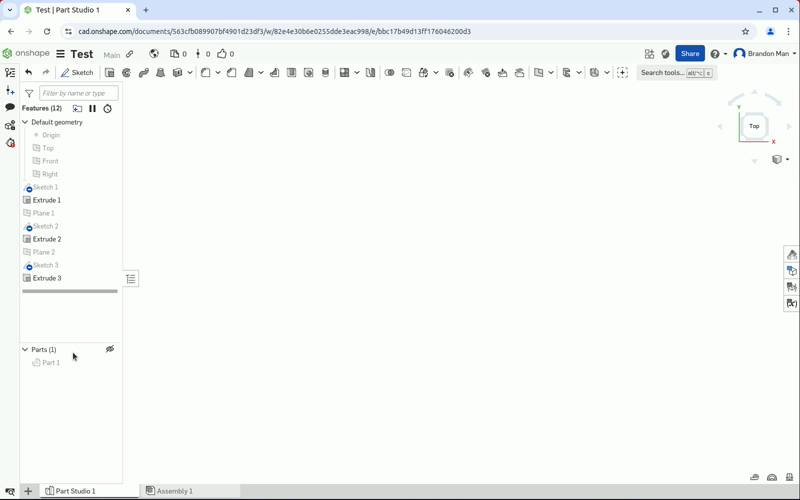
key_up(shift)
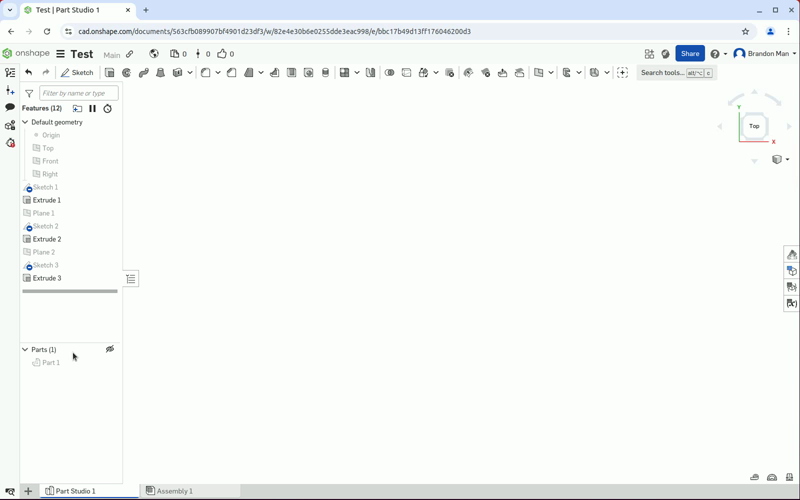
mouse_move(73, 352)
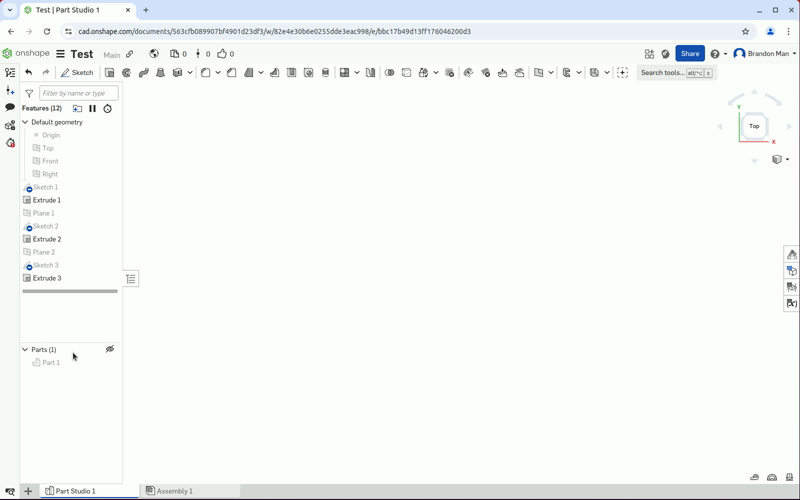
key(shift+y)
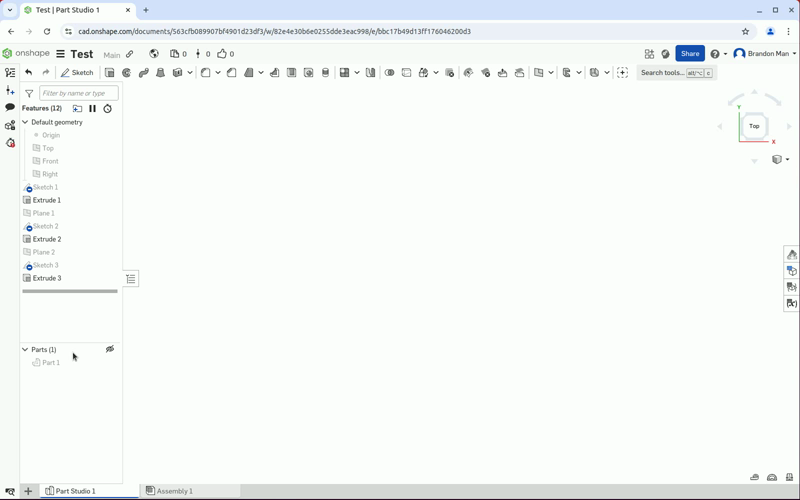
key(shift+s)
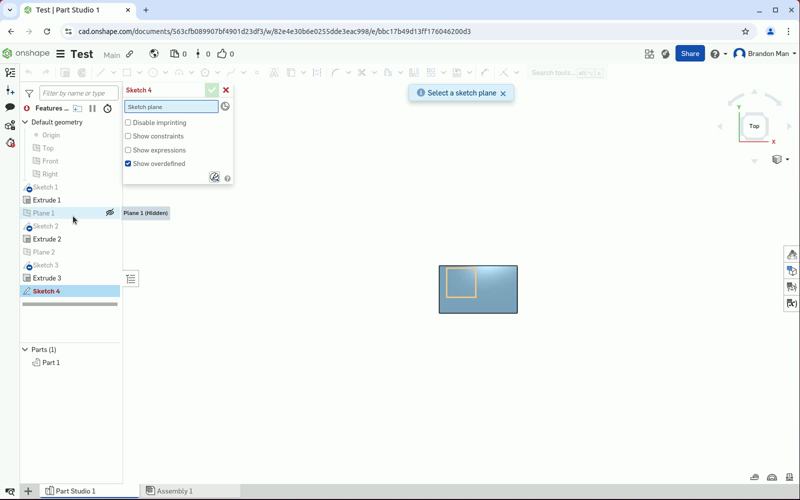
scroll(3)
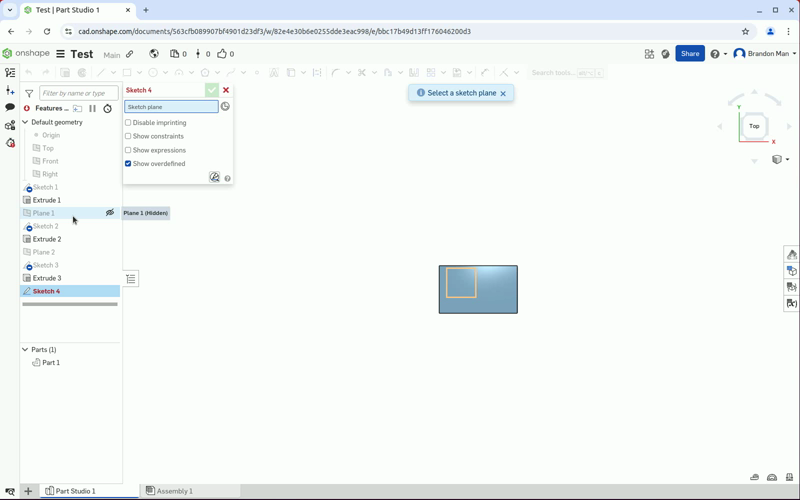
mouse_move(73, 150)
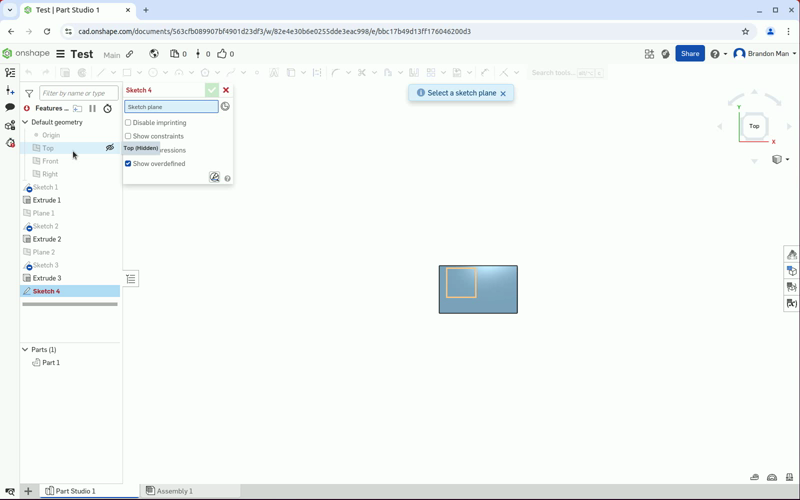
click(73, 150)
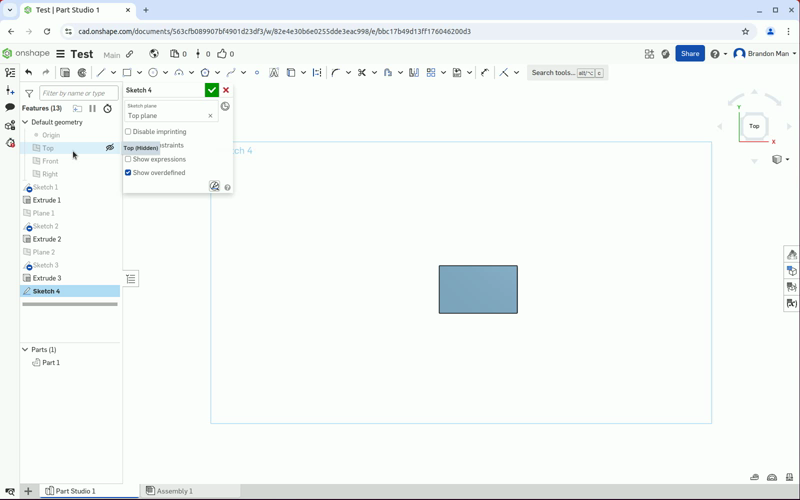
mouse_move(73, 352)
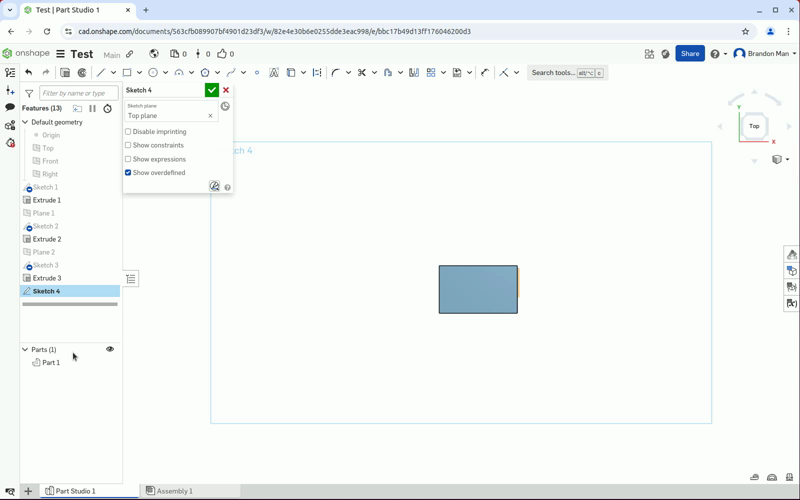
key(y)
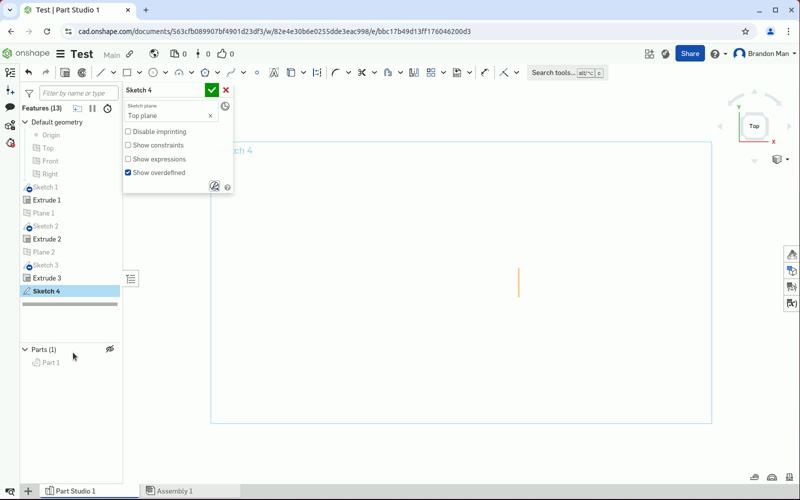
key(l)
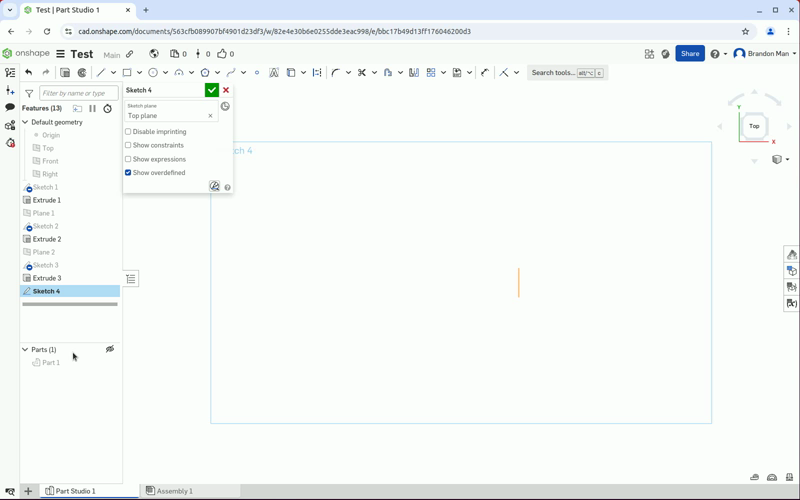
key_down(shift)
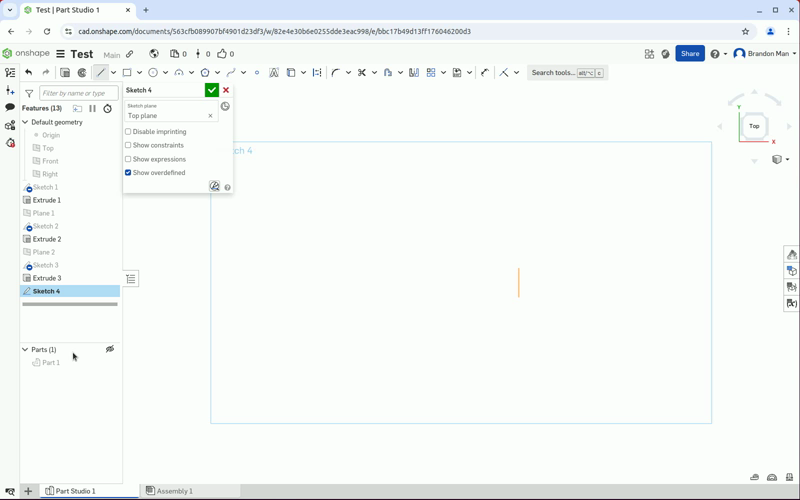
mouse_move(348, 309)
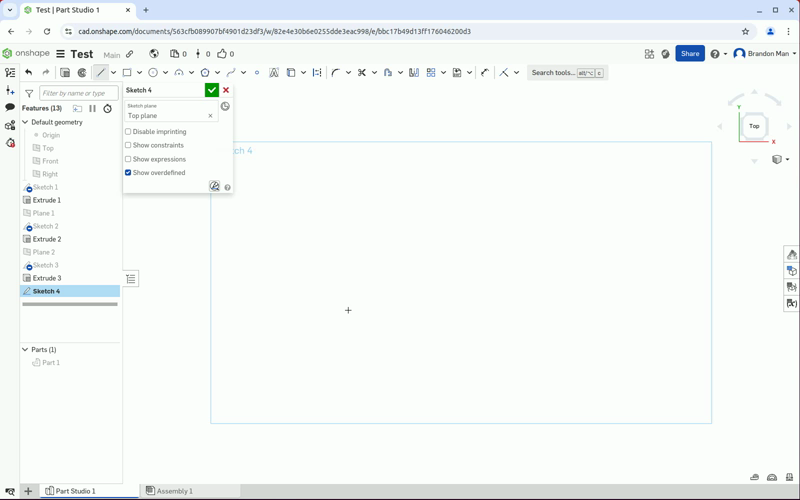
click(348, 309)
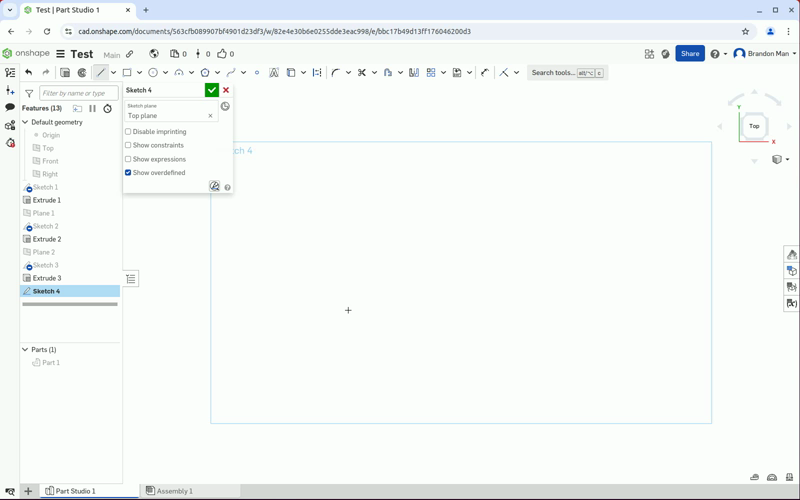
key_up(shift)
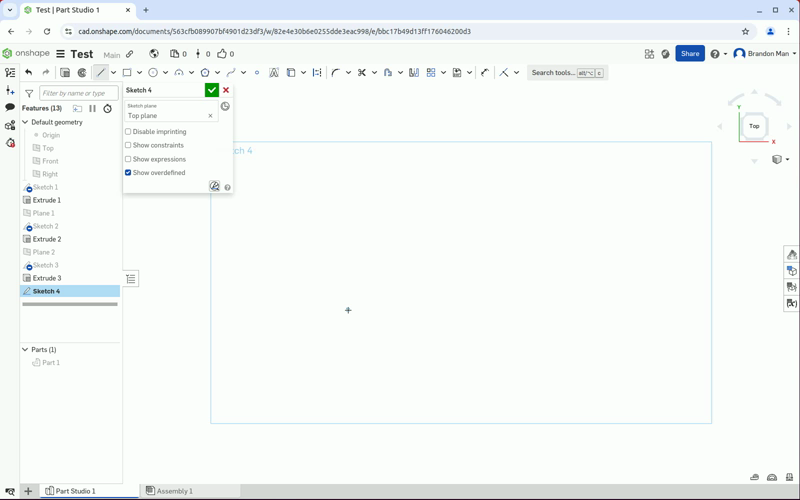
key_down(shift)
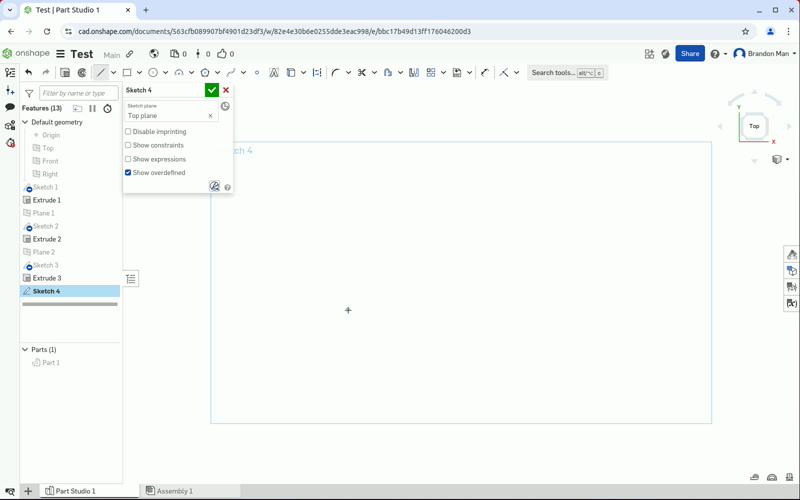
mouse_move(428, 309)
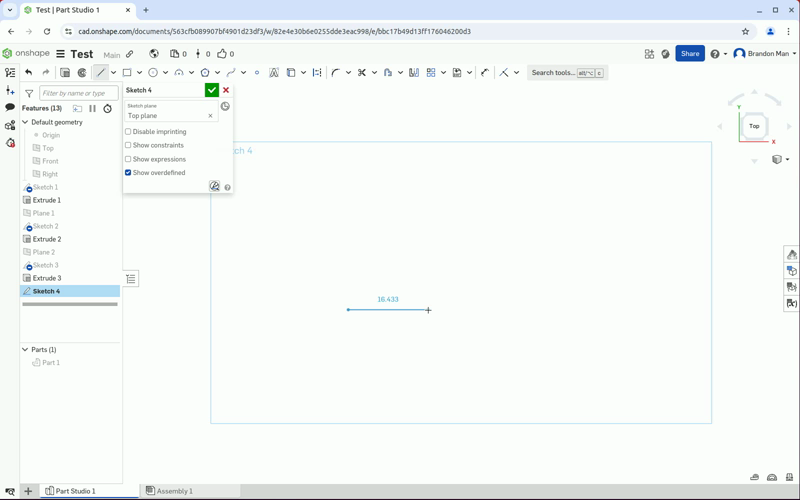
click(428, 309)
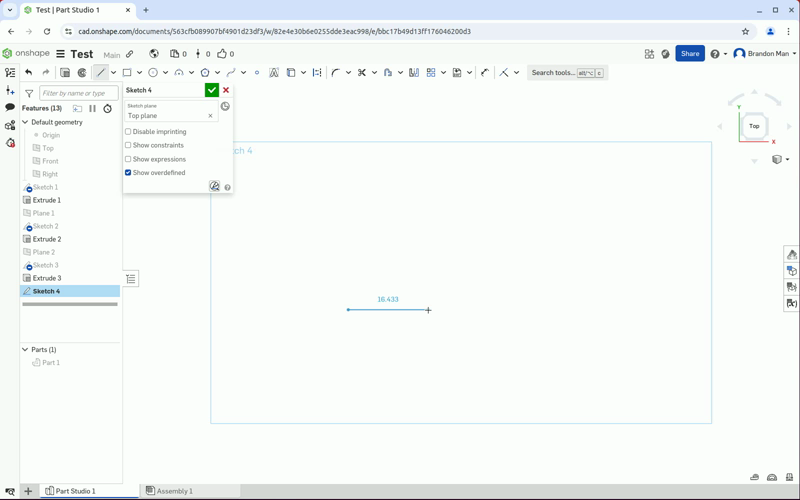
key_up(shift)
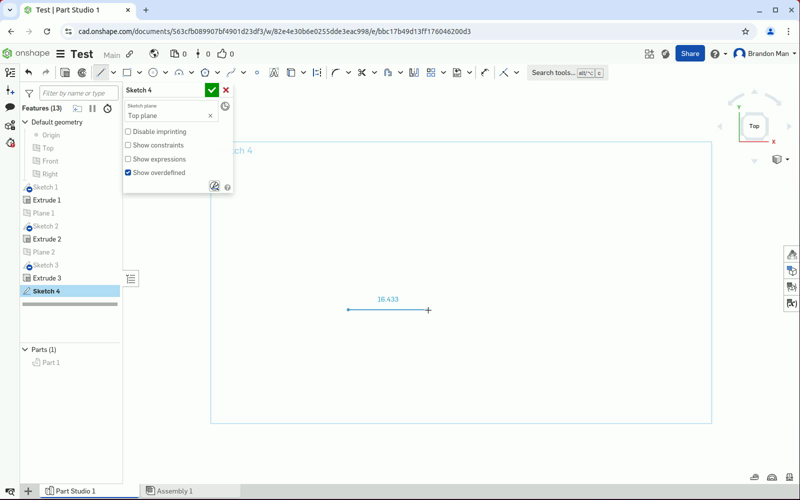
key_down(shift)
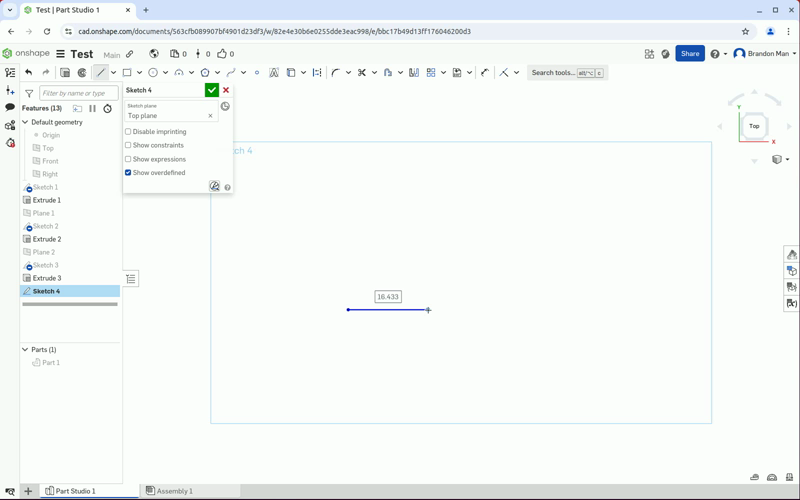
mouse_move(458, 309)
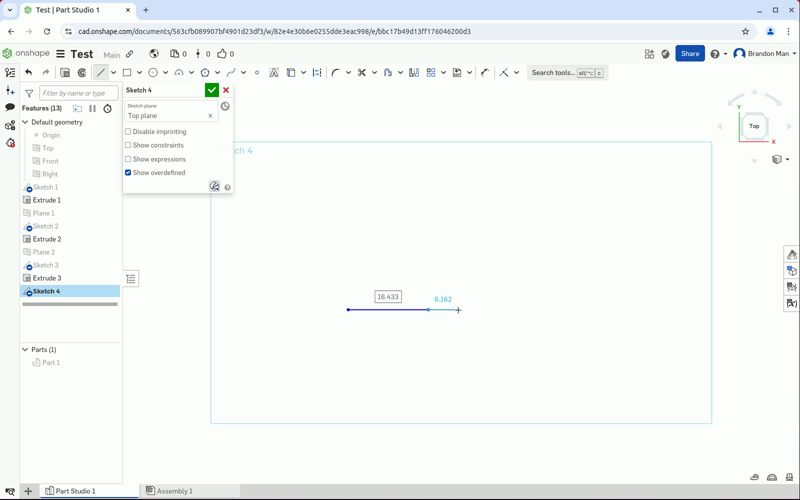
mouse_move(428, 266)
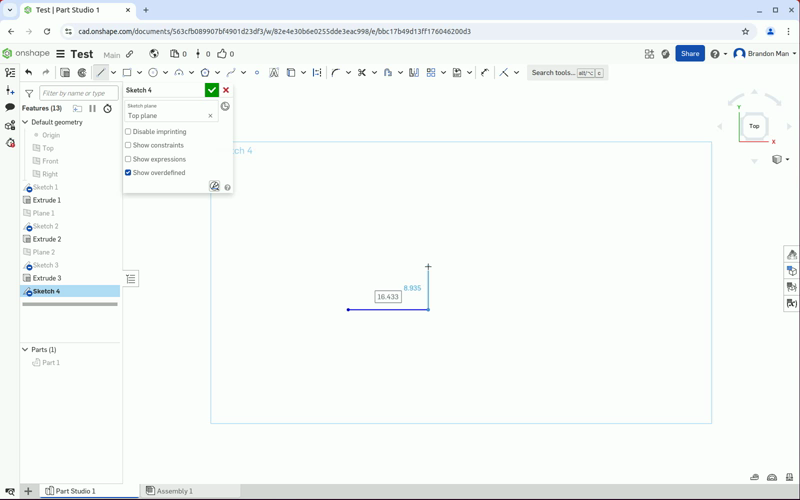
click(428, 266)
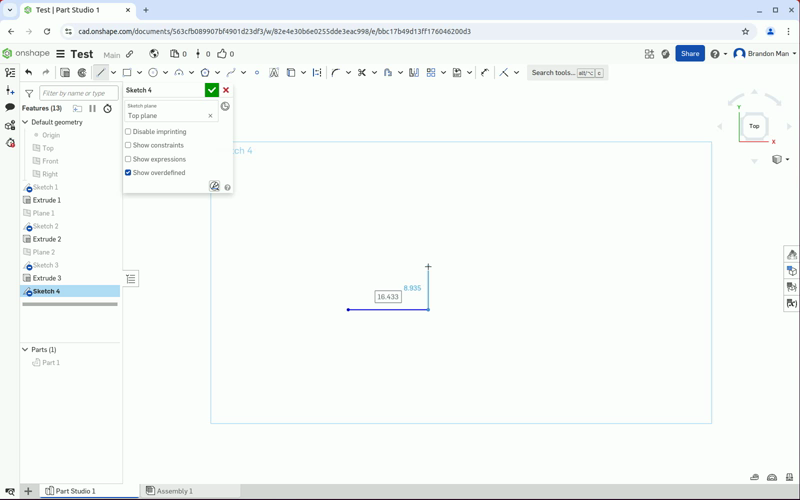
key_up(shift)
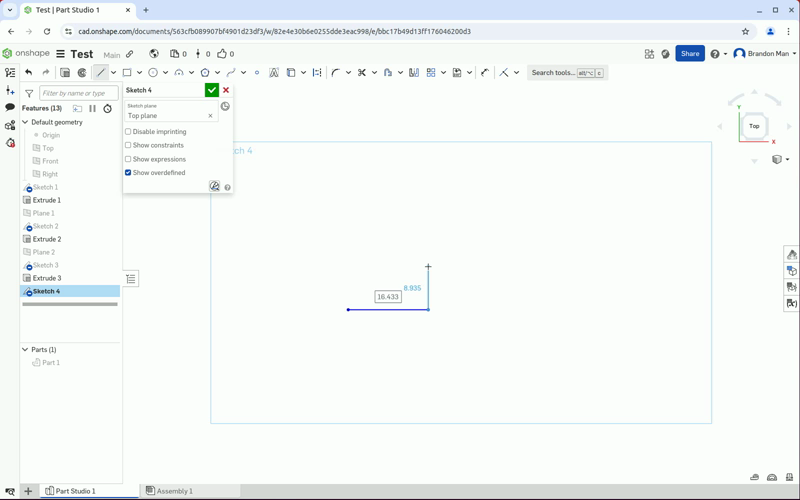
key_down(shift)
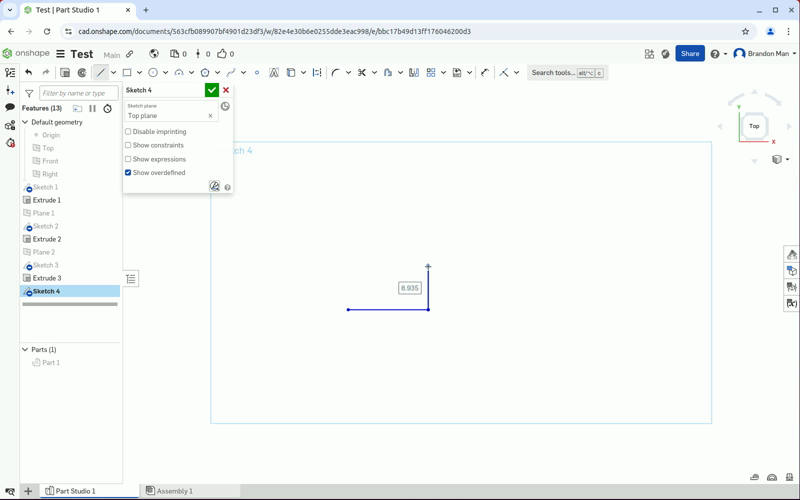
mouse_move(348, 266)
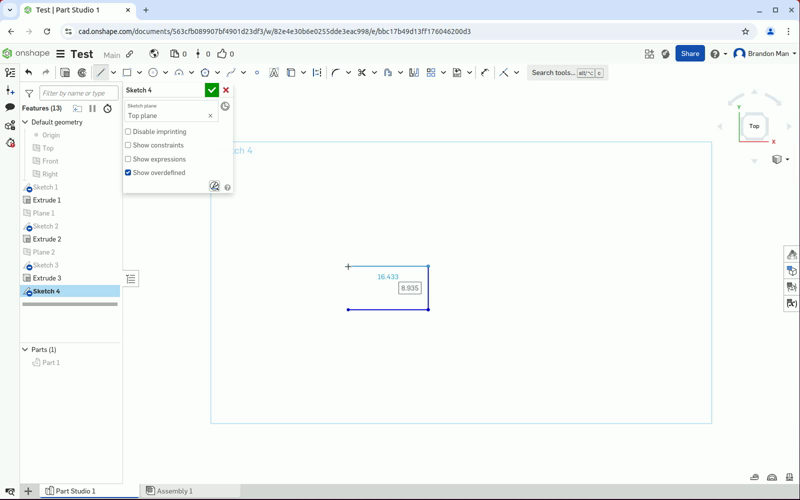
click(348, 266)
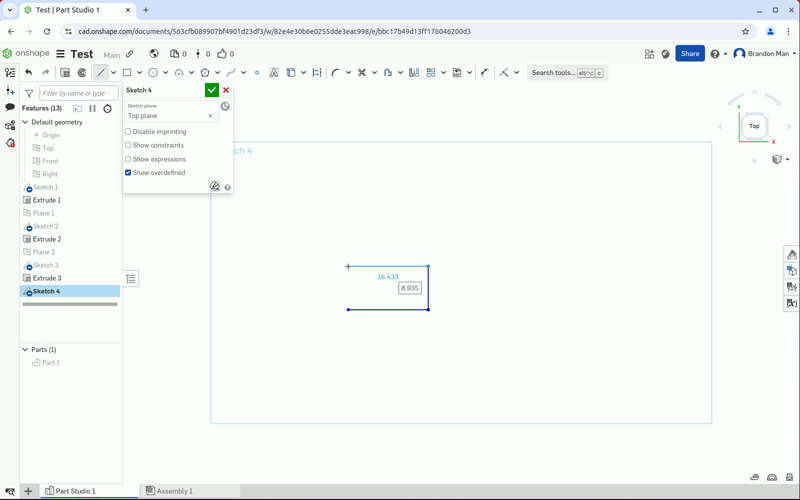
key_up(shift)
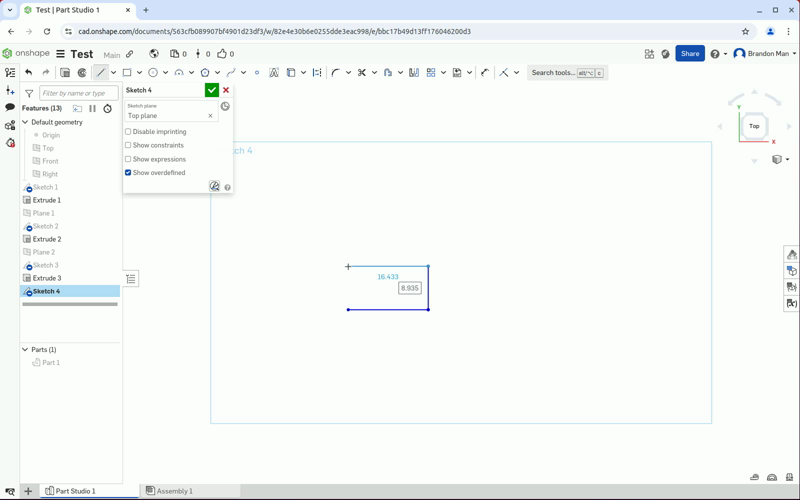
mouse_move(378, 266)
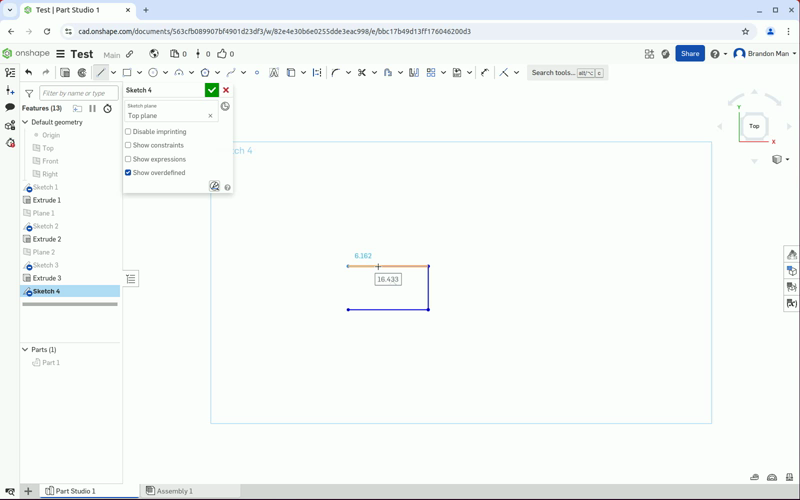
key_down(shift)
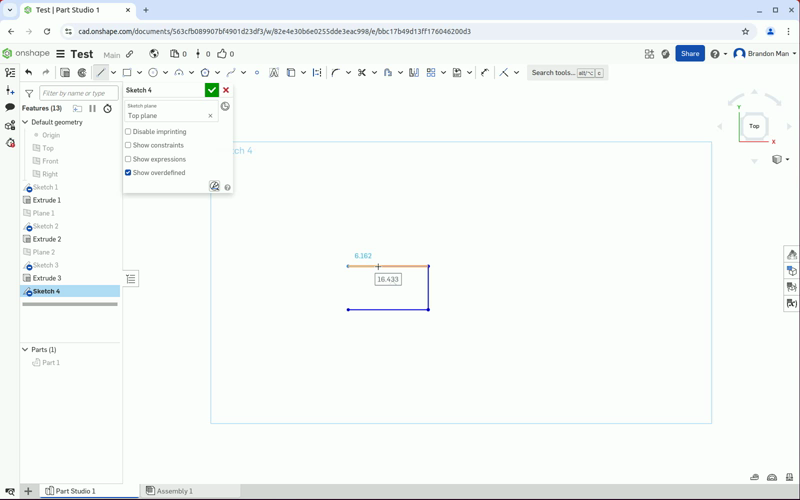
mouse_move(348, 309)
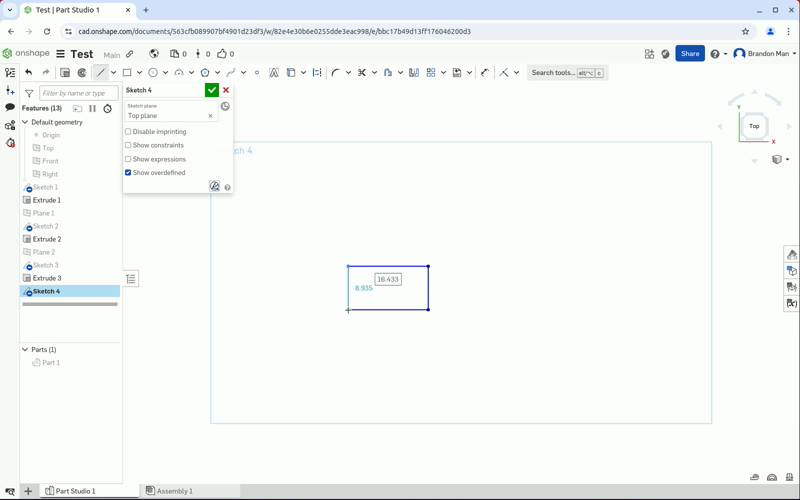
key_up(shift)
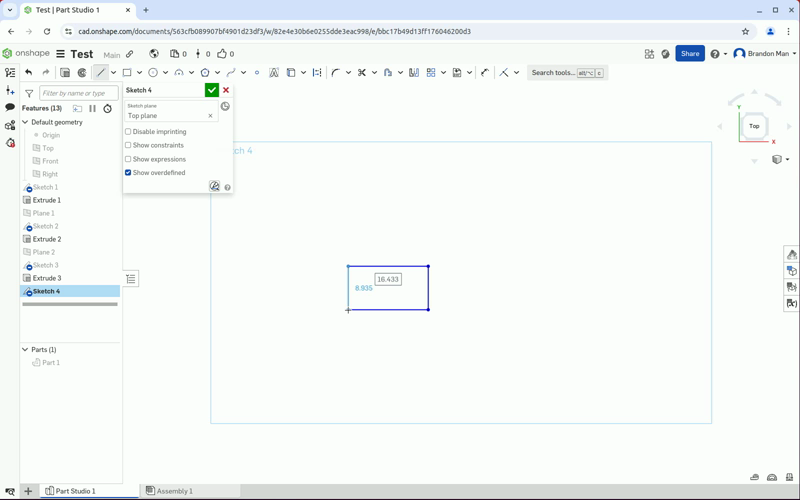
click(348, 309)
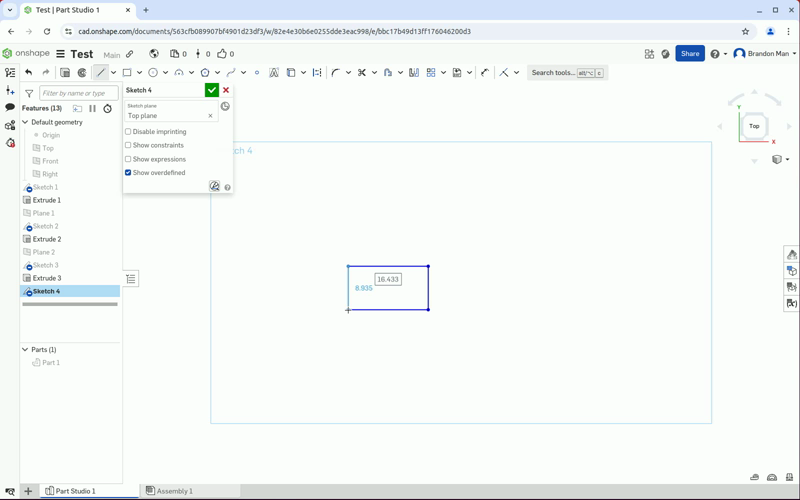
key(esc)
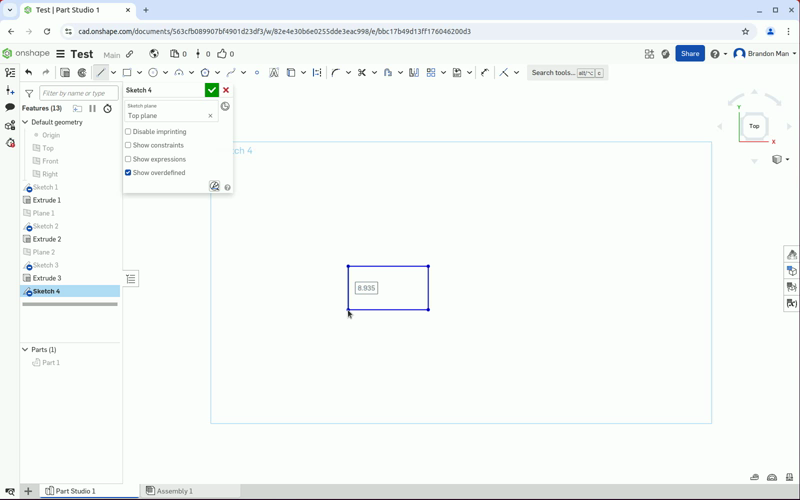
mouse_move(413, 307)
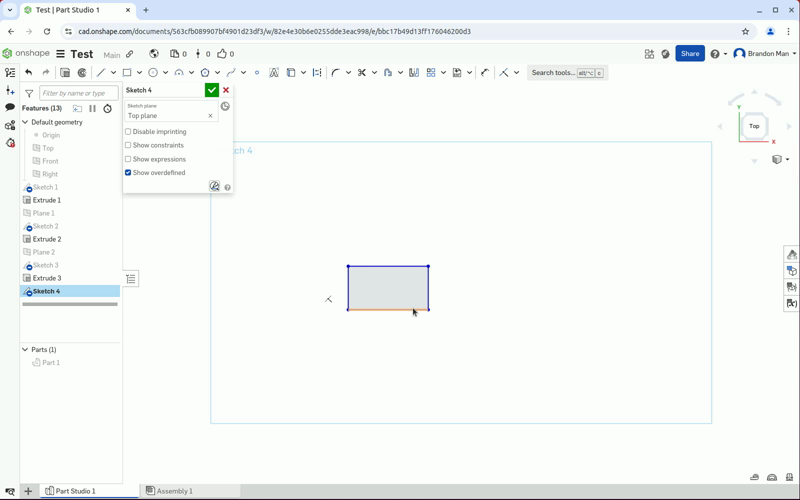
click(413, 307)
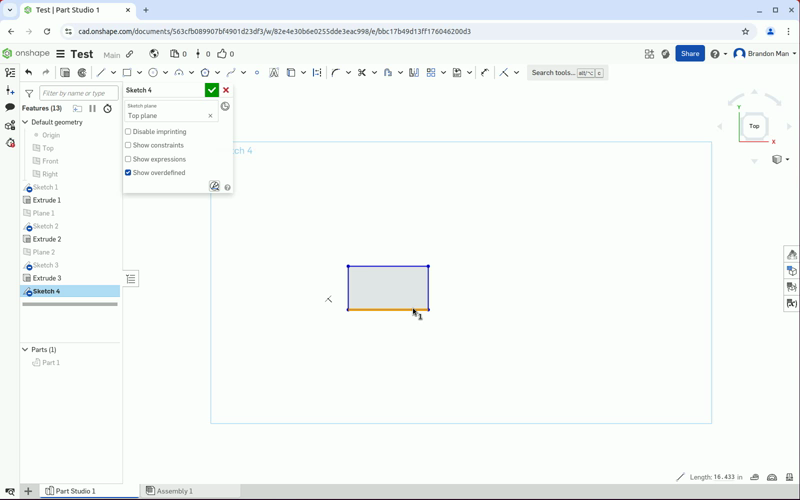
mouse_move(73, 352)
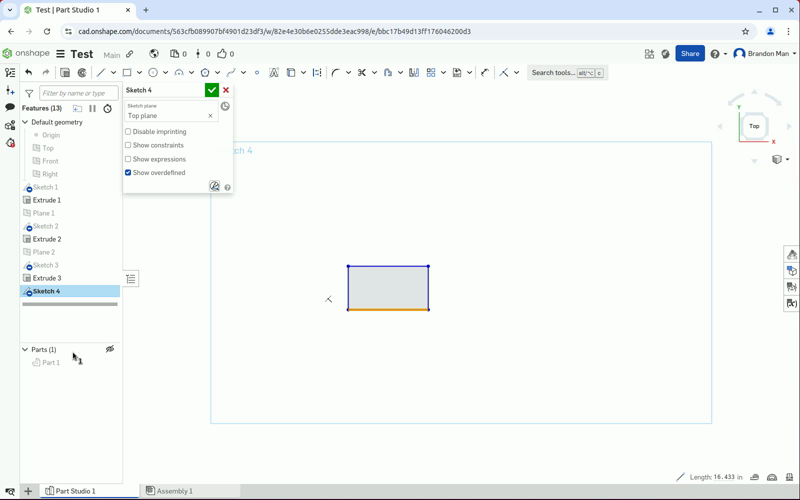
key(shift+y)
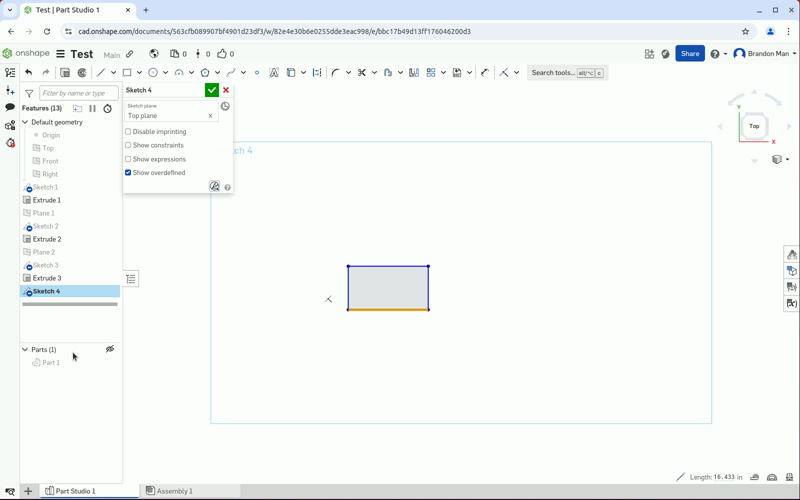
key(shift+e)
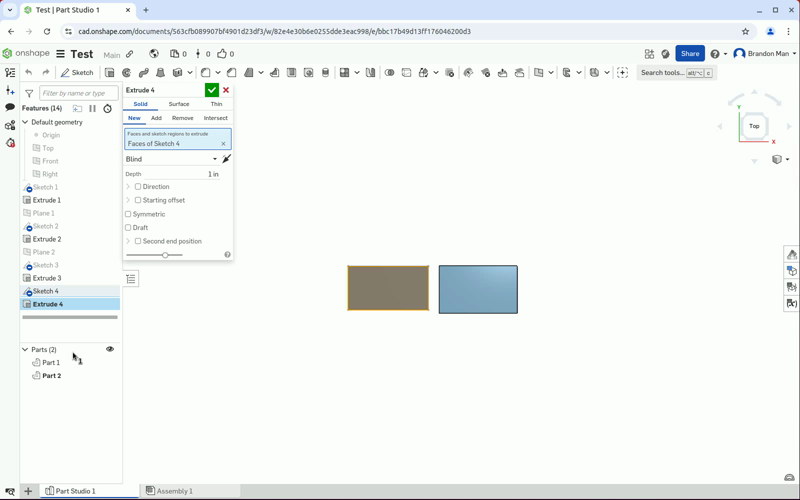
mouse_move(143, 106)
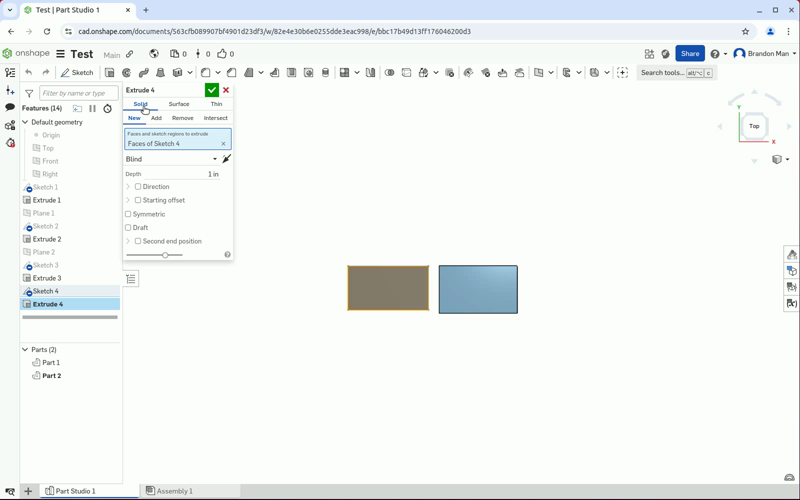
click(143, 106)
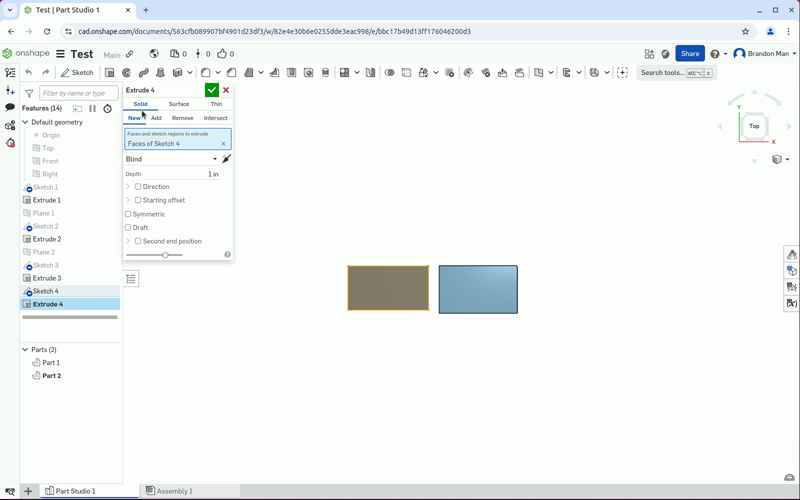
mouse_move(137, 120)
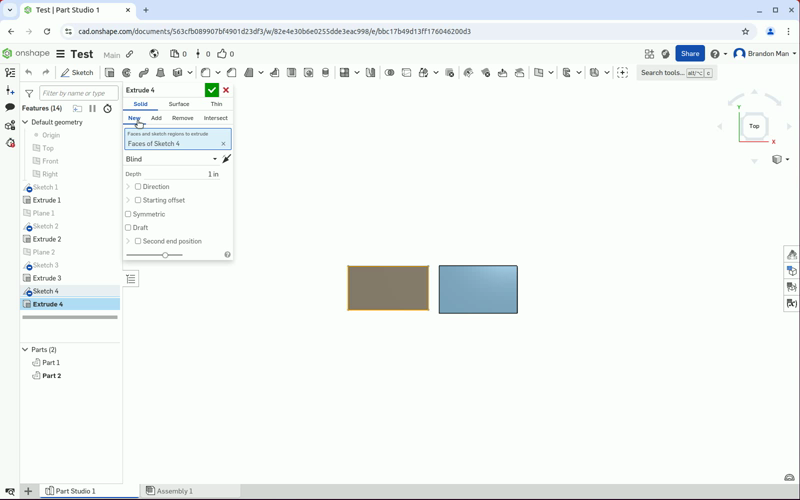
click(137, 120)
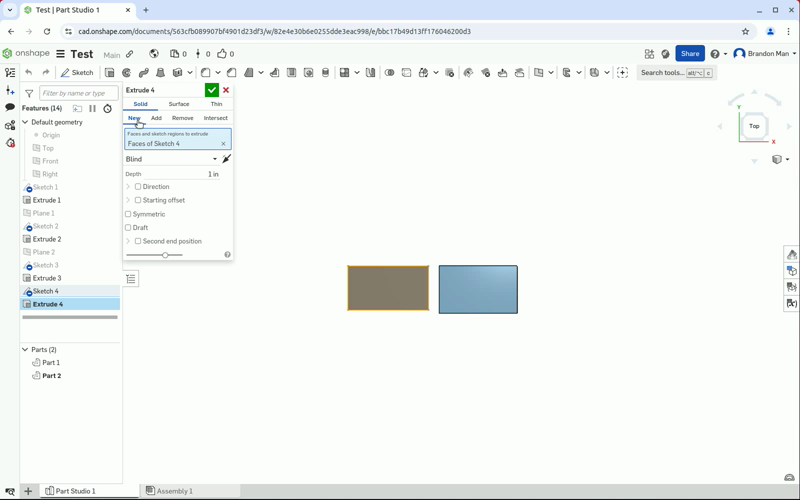
key(tab, 4)
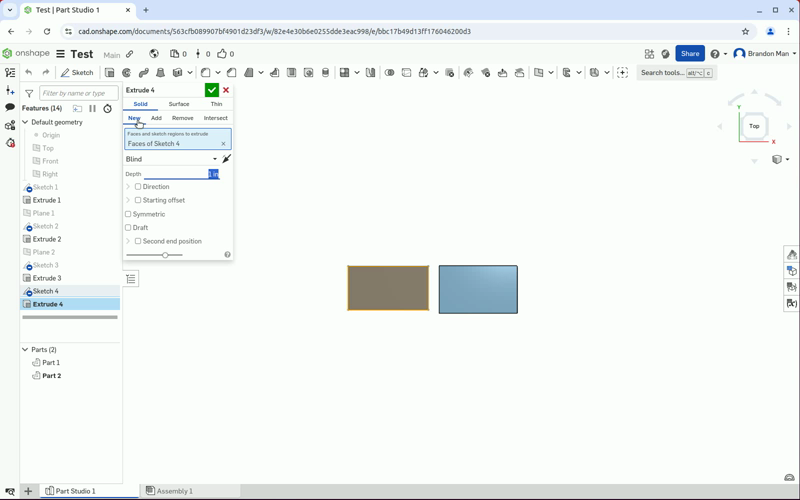
text(0.481)
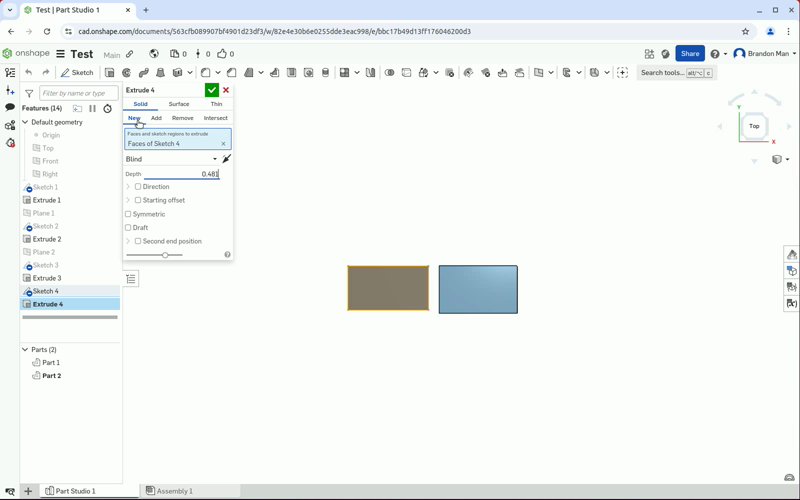
key(enter)
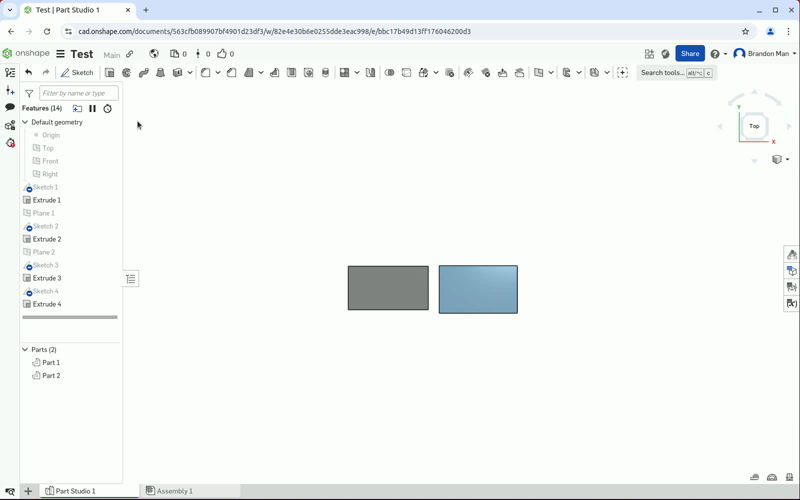
key(shift+h)
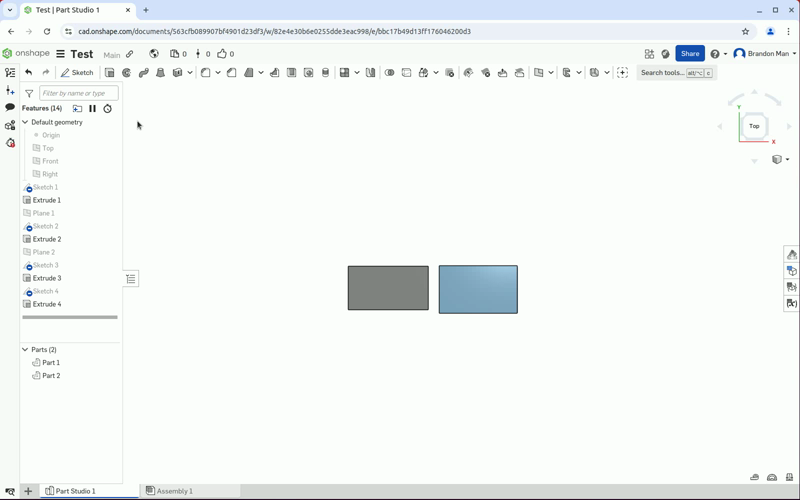
key(shift+h)
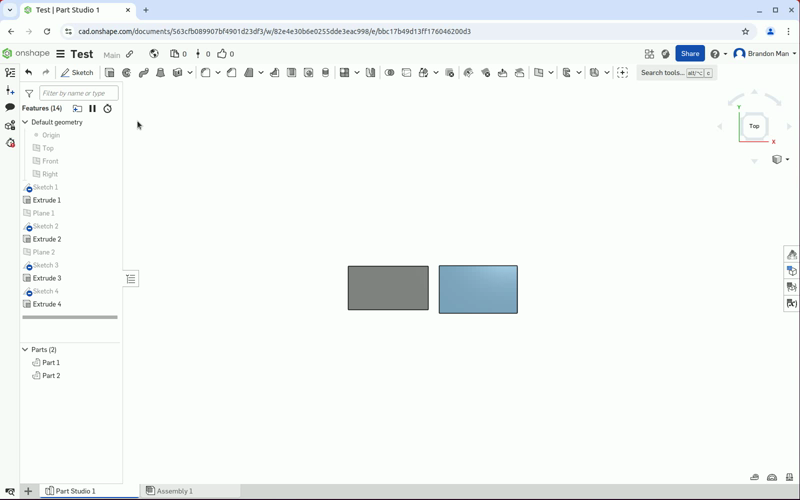
mouse_move(73, 189)
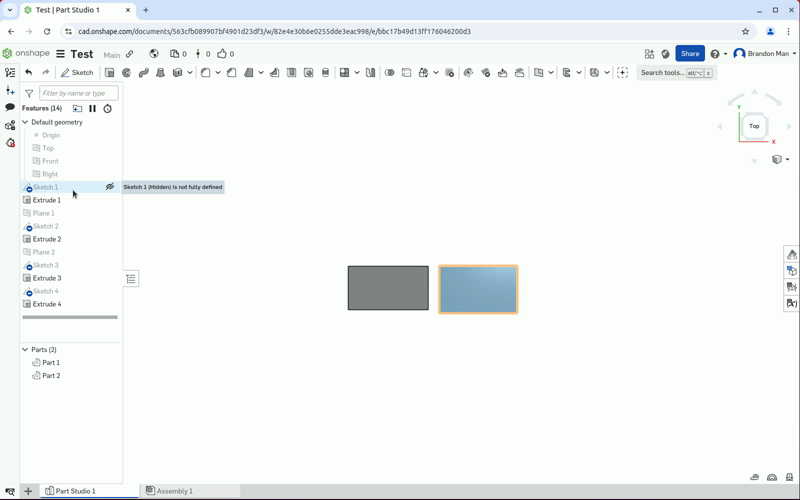
click(73, 189)
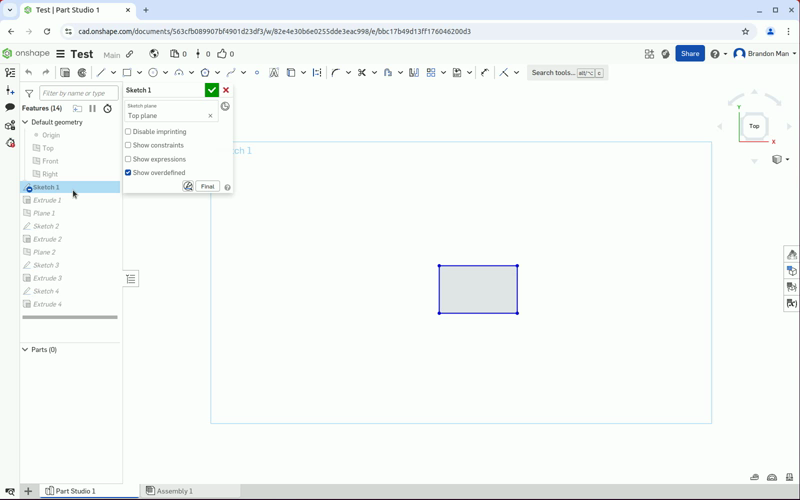
mouse_move(229, 92)
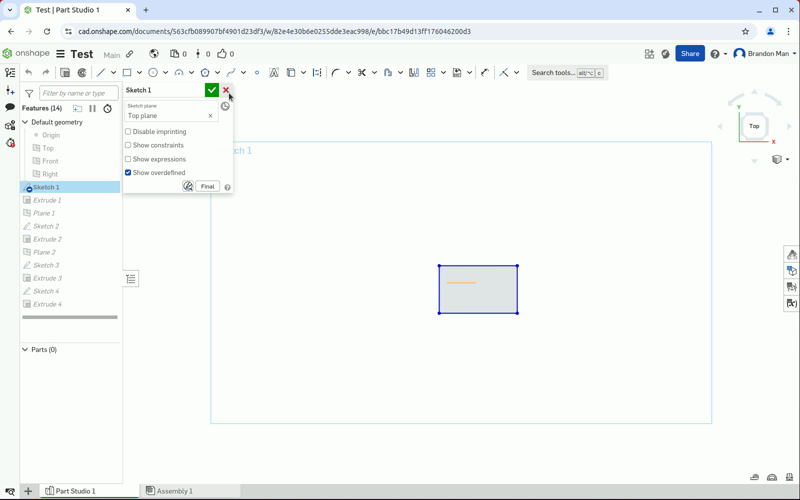
click(229, 92)
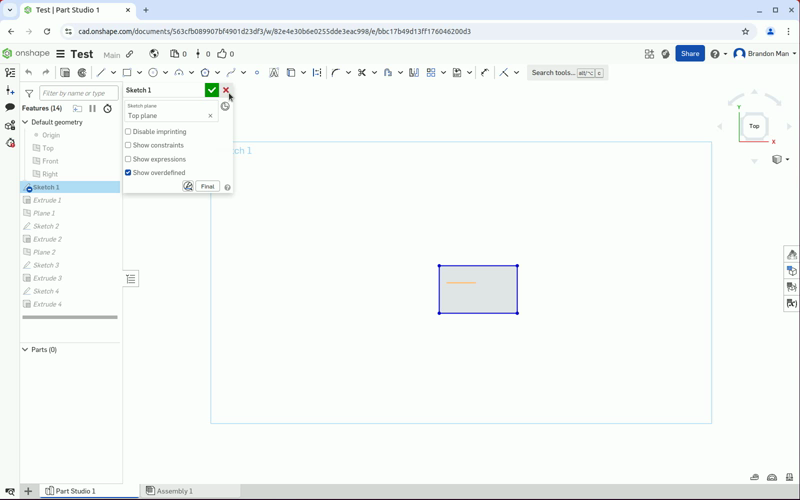
key(shift+s)
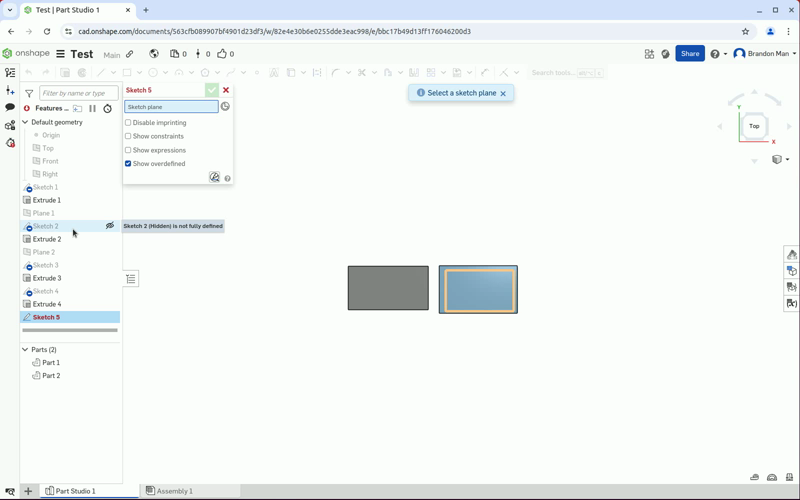
scroll(3)
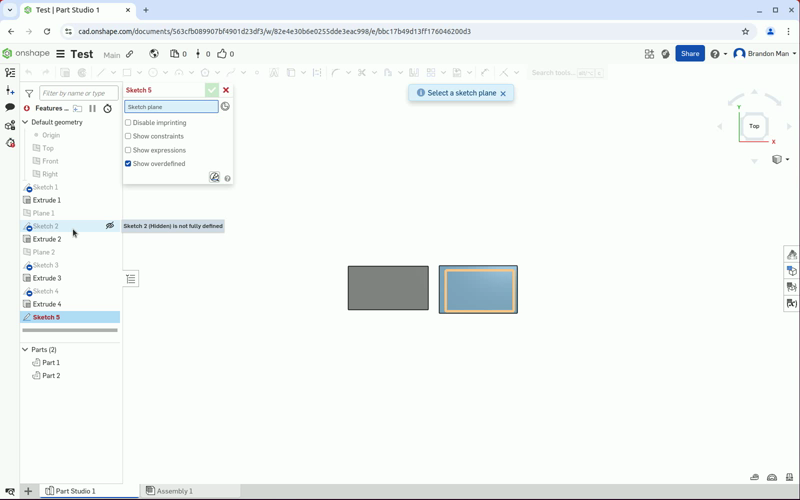
mouse_move(73, 150)
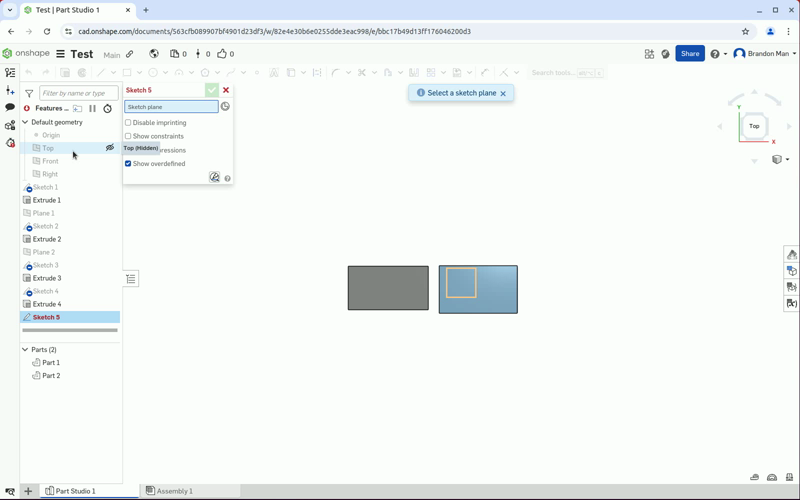
click(73, 150)
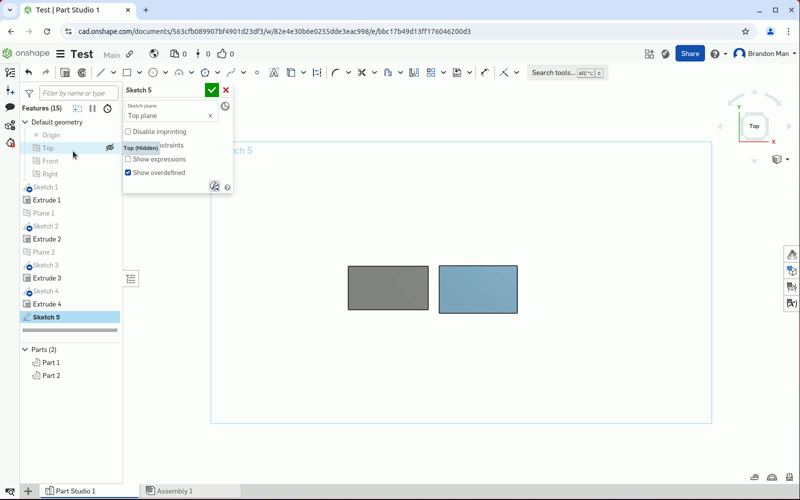
mouse_move(73, 352)
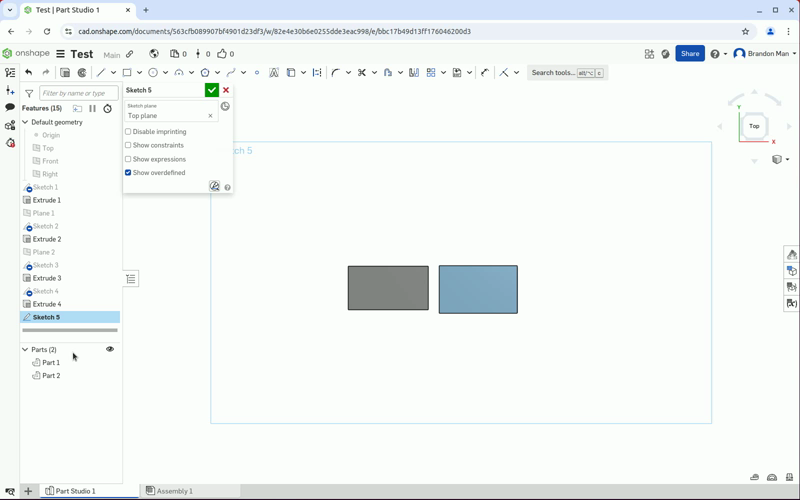
key(y)
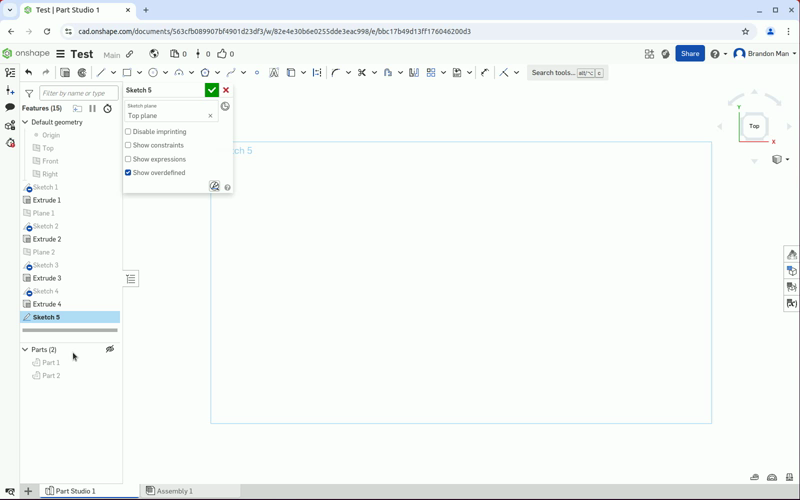
key(l)
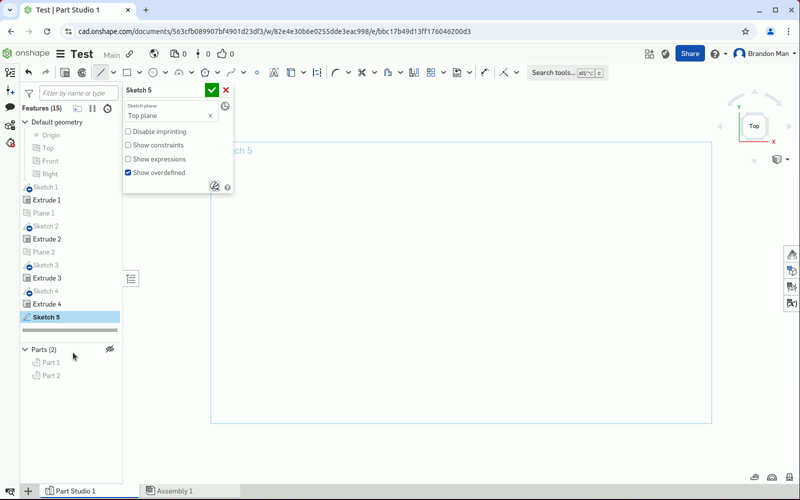
key_down(shift)
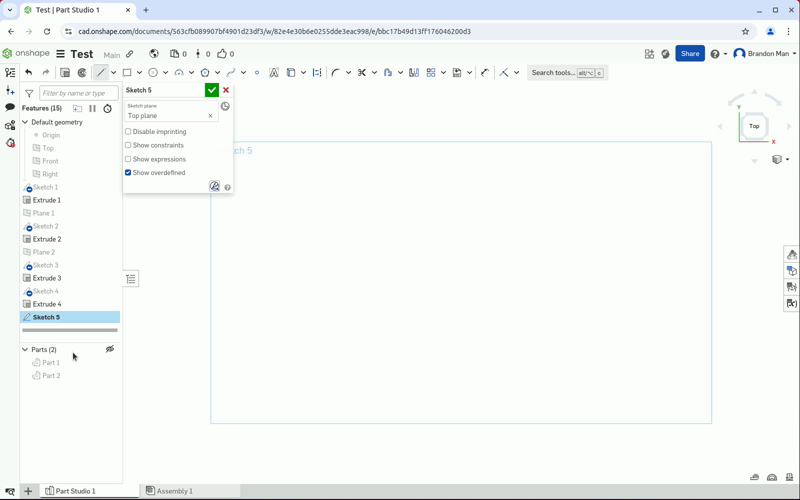
mouse_move(348, 309)
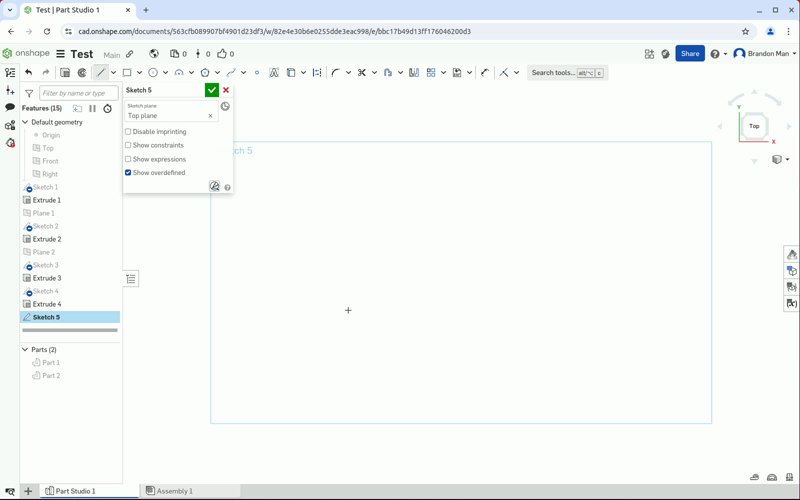
click(348, 309)
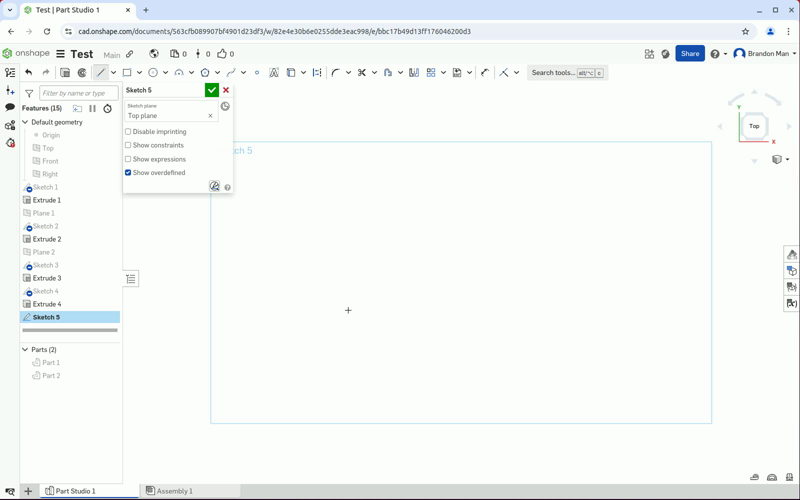
key_up(shift)
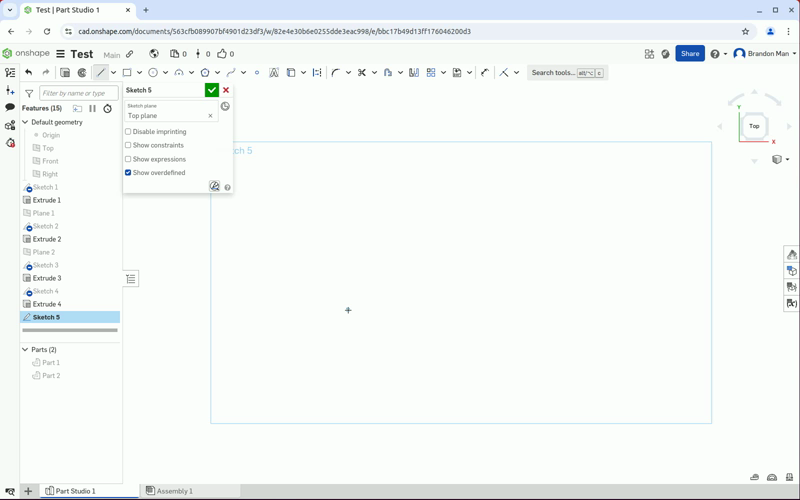
key_down(shift)
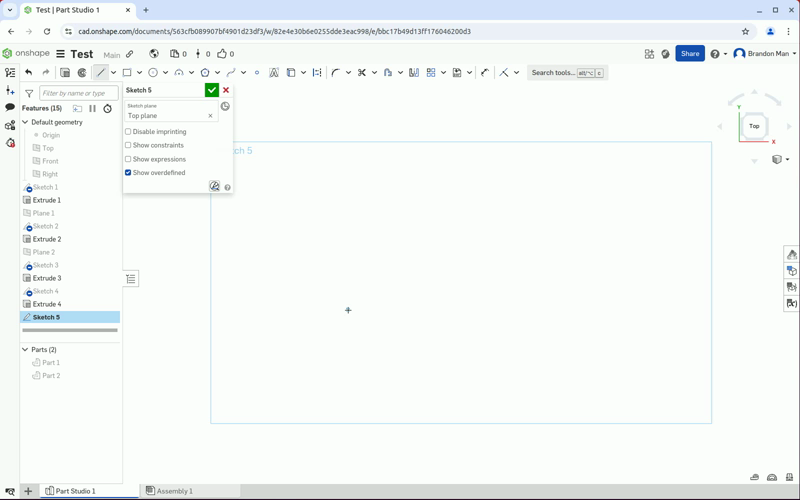
mouse_move(428, 309)
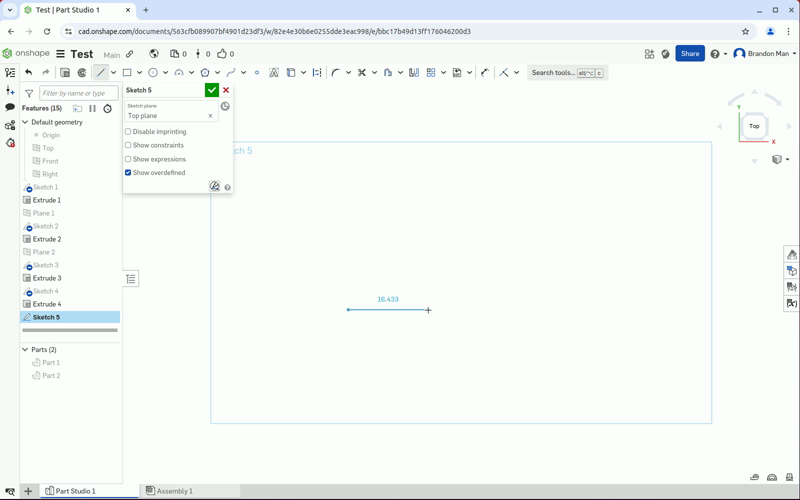
click(428, 309)
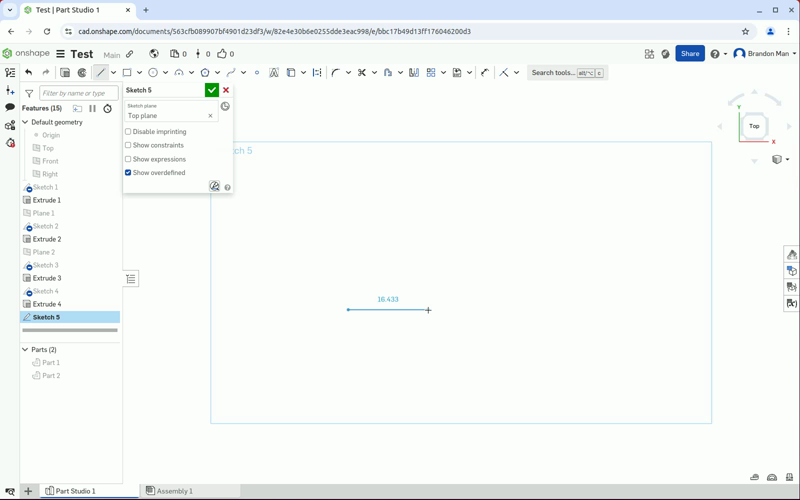
key_up(shift)
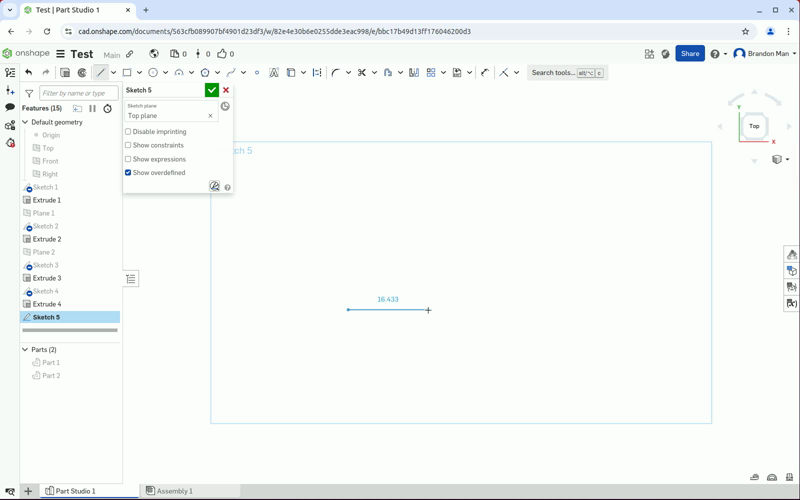
key_down(shift)
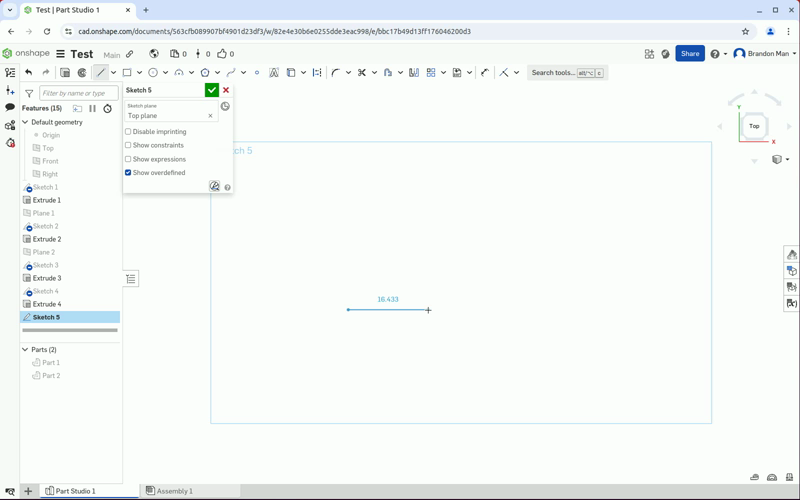
mouse_move(458, 309)
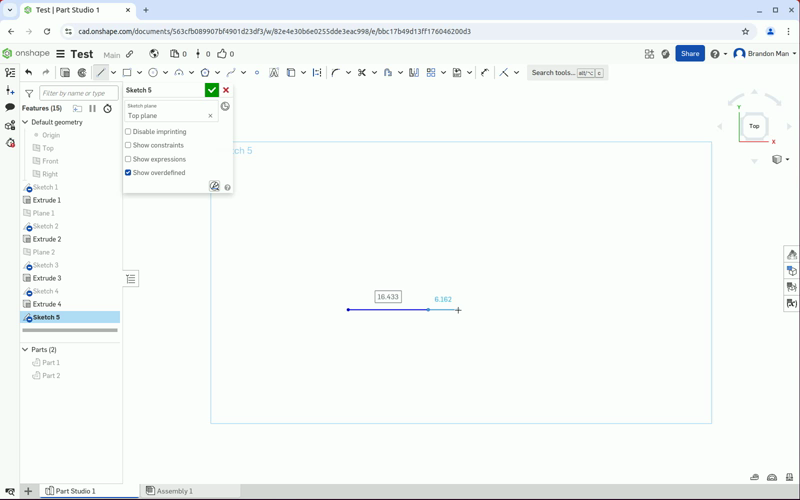
mouse_move(428, 266)
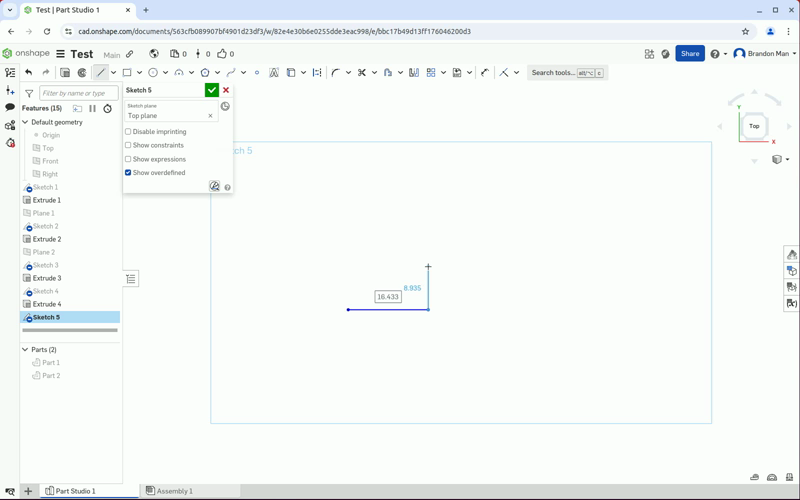
click(428, 266)
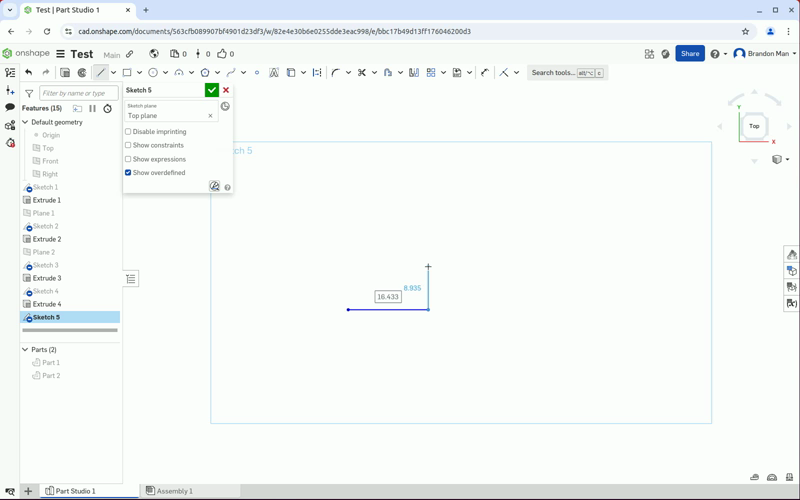
key_up(shift)
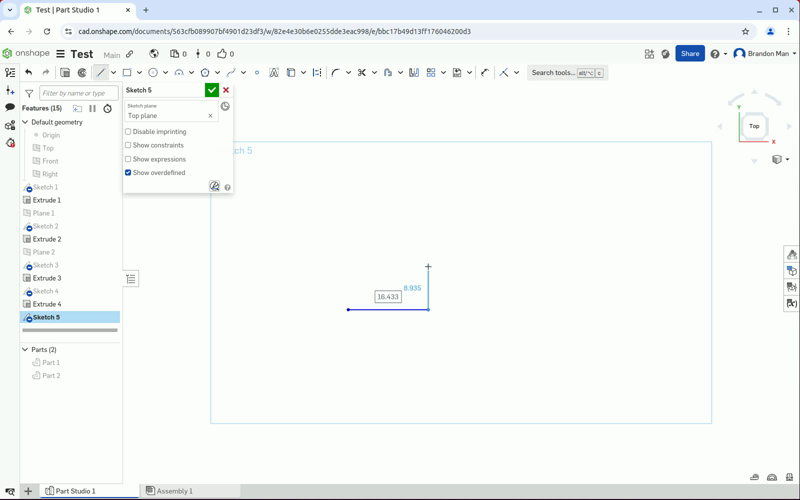
key_down(shift)
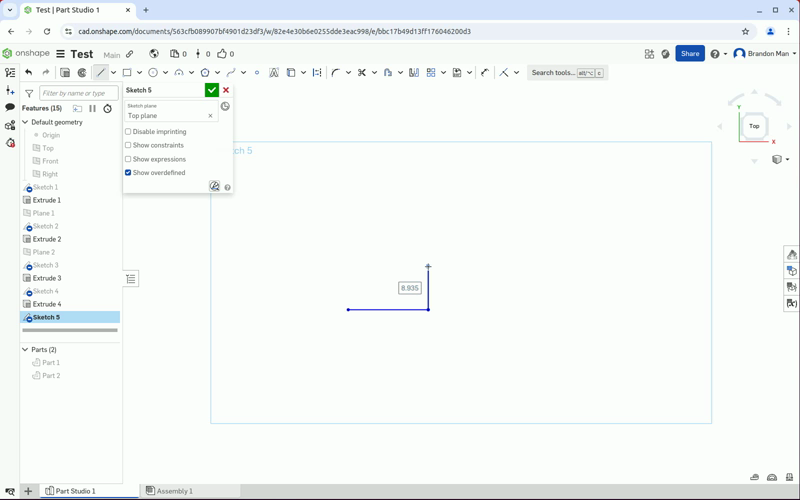
mouse_move(348, 266)
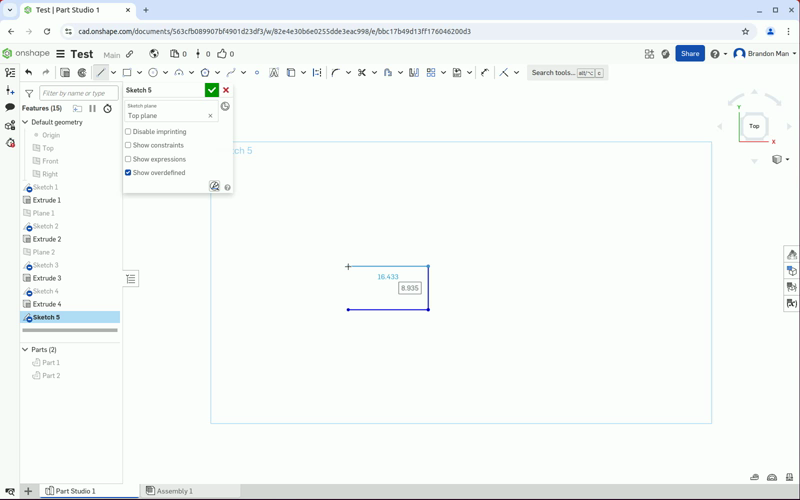
click(348, 266)
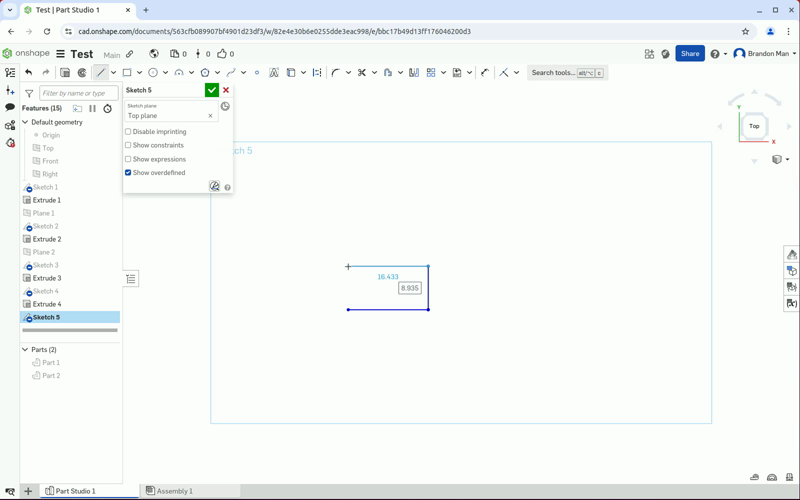
key_up(shift)
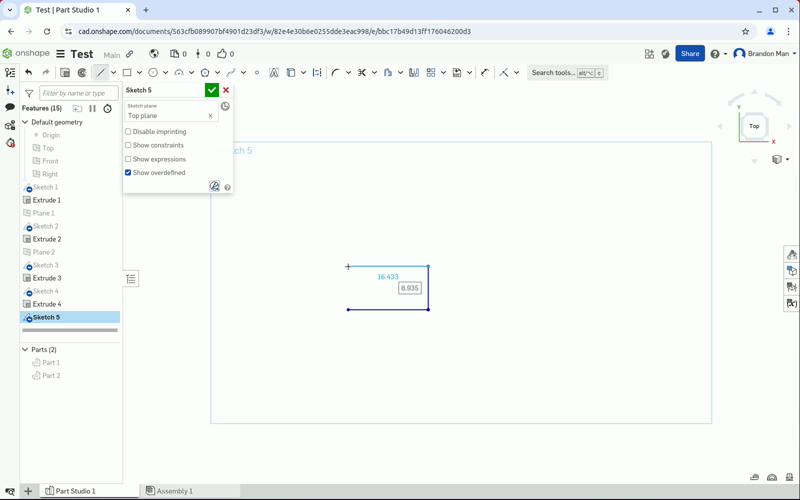
mouse_move(378, 266)
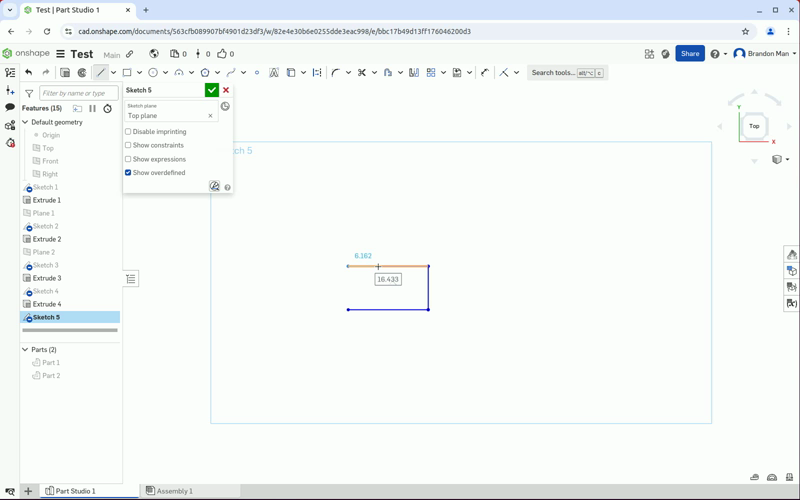
key_down(shift)
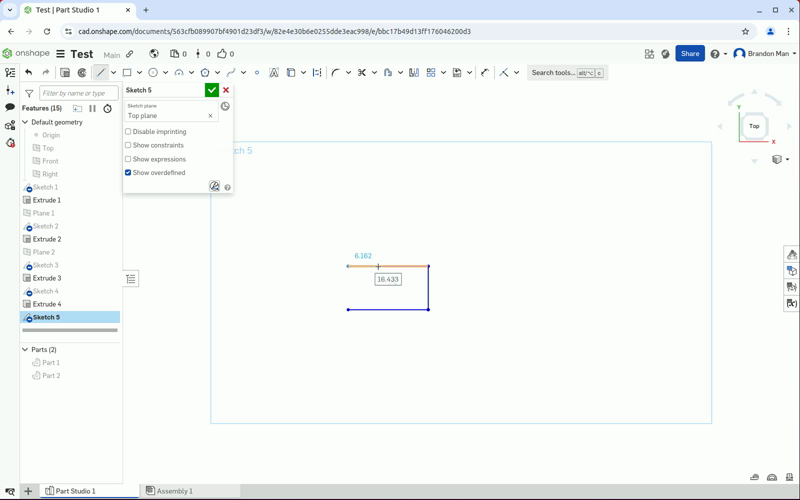
mouse_move(348, 309)
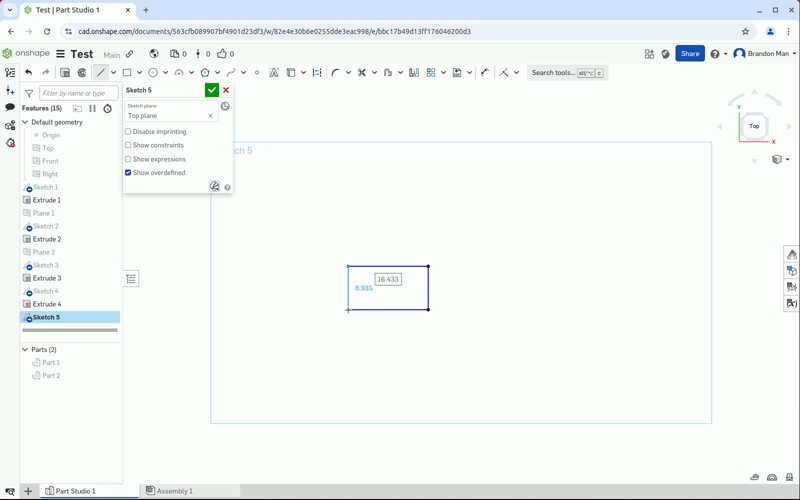
key_up(shift)
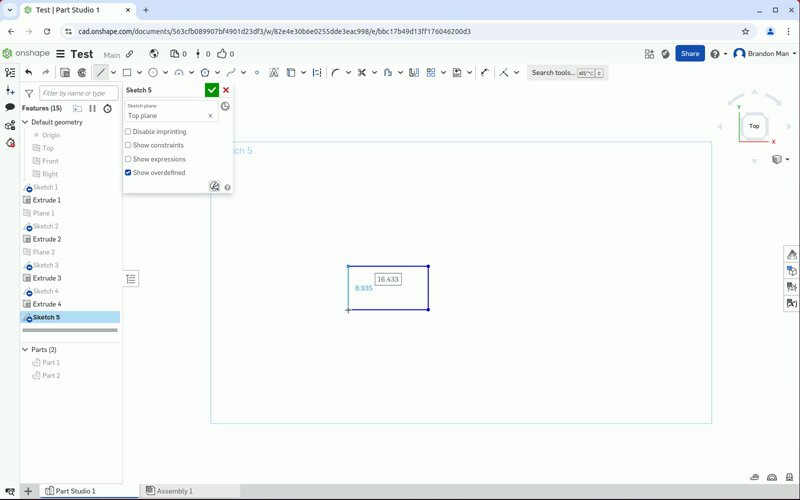
click(348, 309)
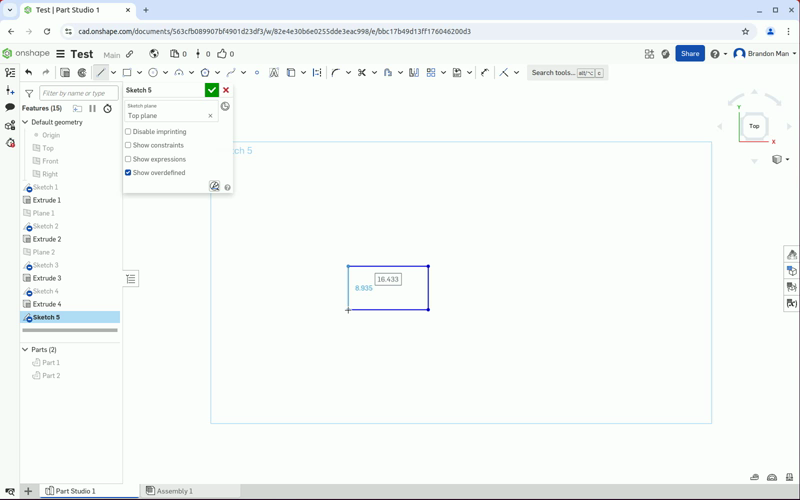
key(esc)
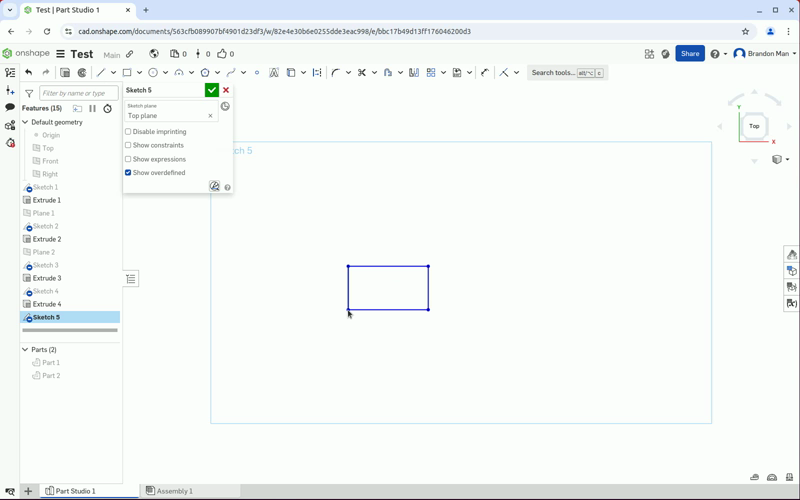
mouse_move(419, 295)
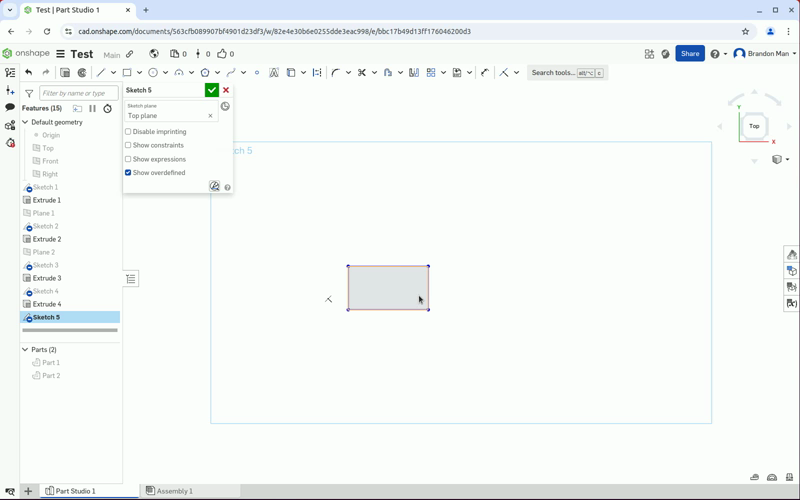
click(419, 295)
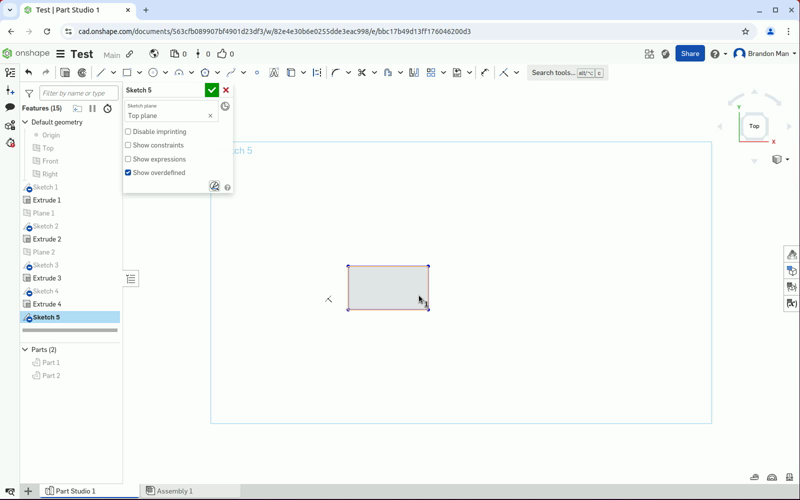
mouse_move(73, 352)
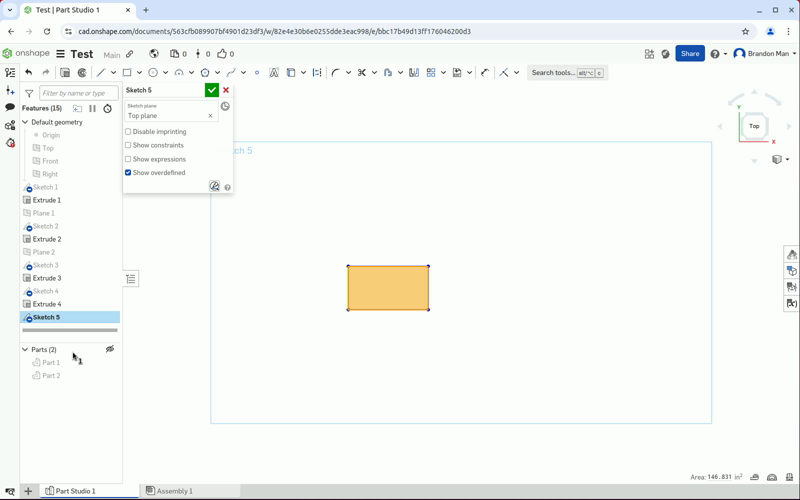
key(shift+y)
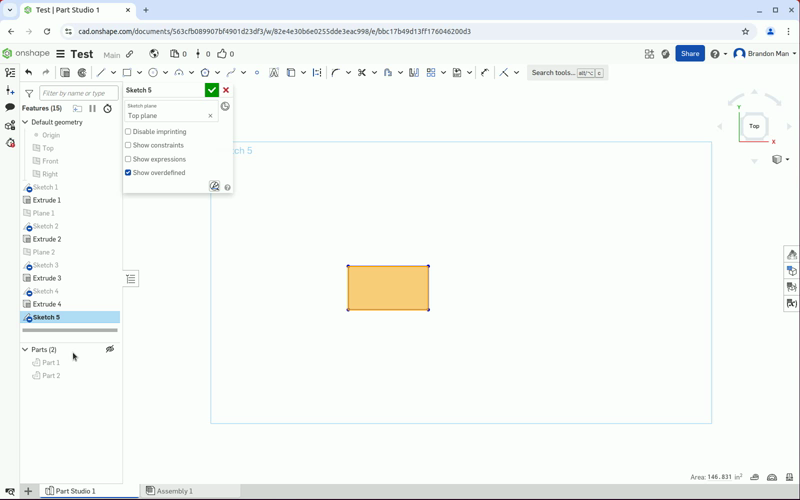
key(shift+e)
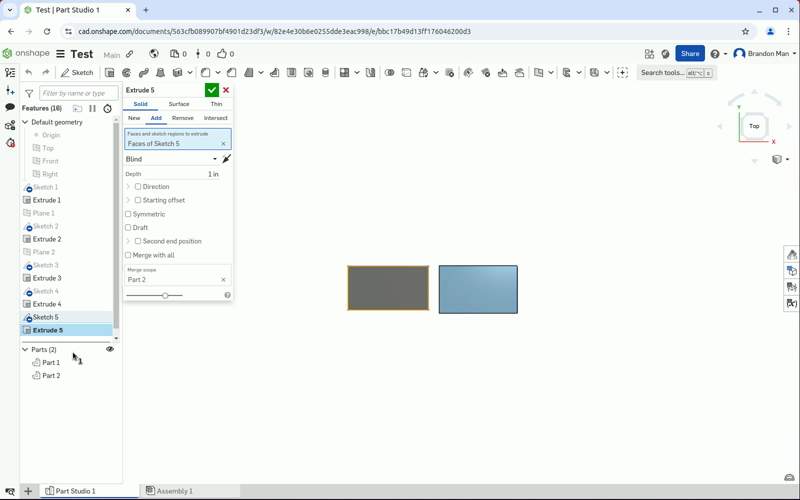
mouse_move(143, 106)
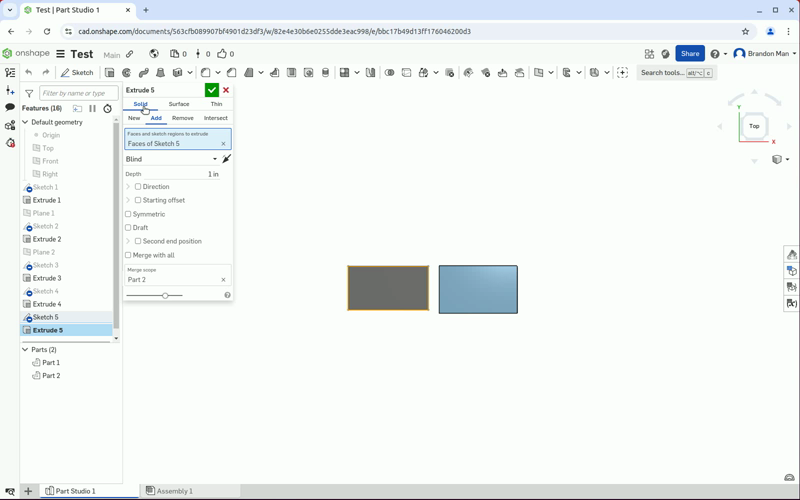
click(143, 106)
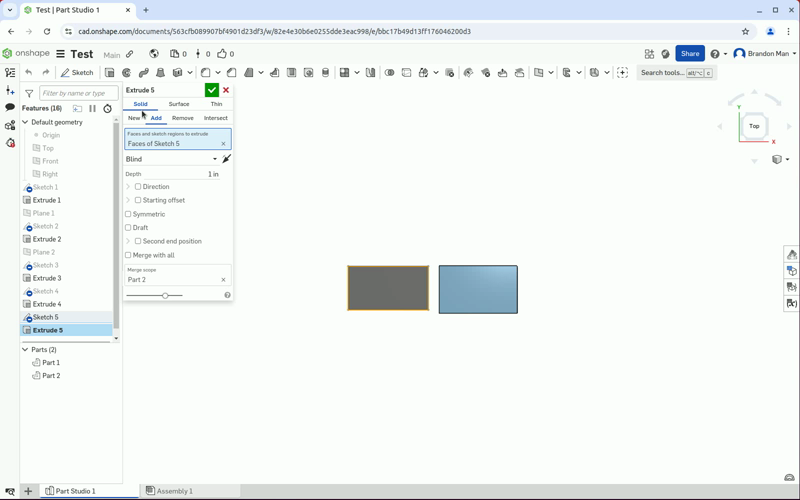
mouse_move(137, 120)
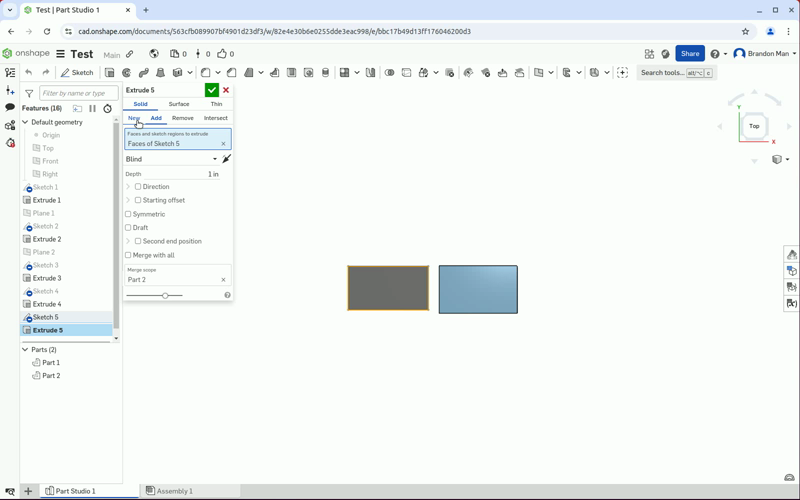
click(137, 120)
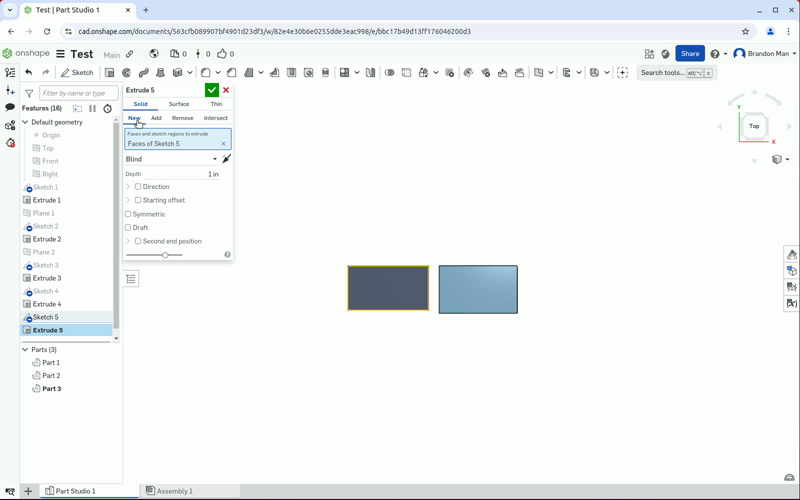
key(tab, 4)
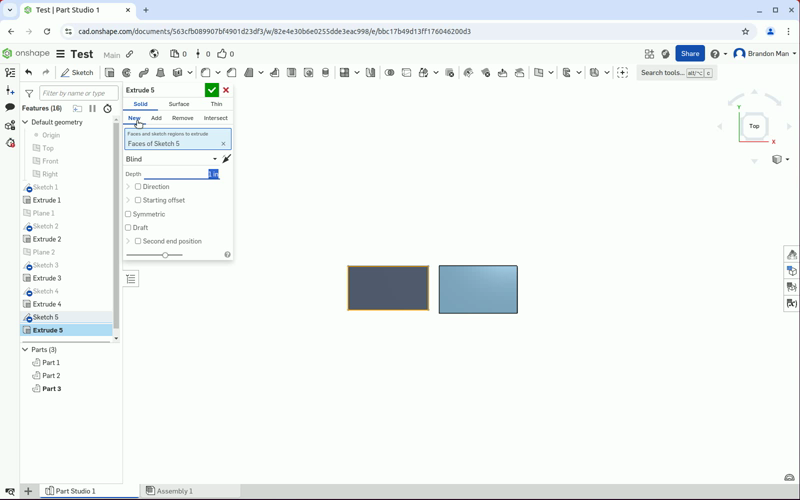
text(0.481)
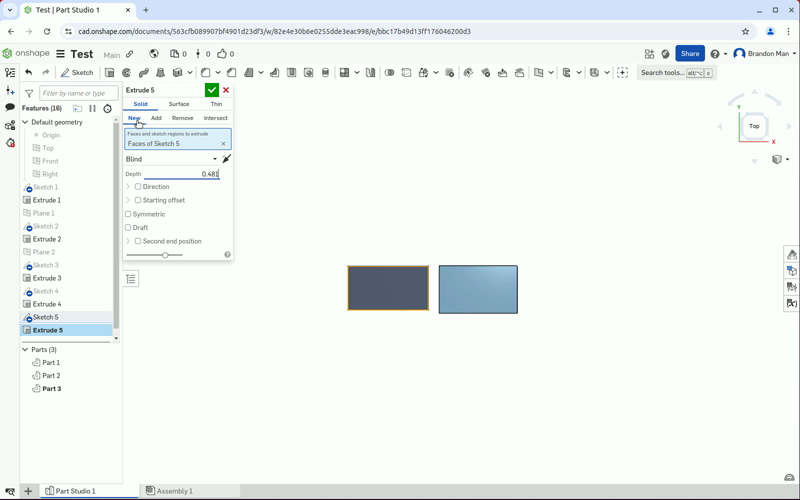
key(enter)
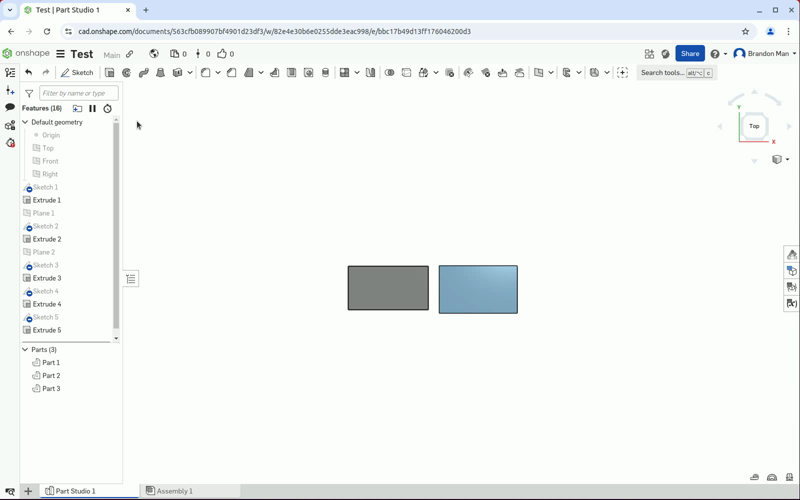
key(shift+h)
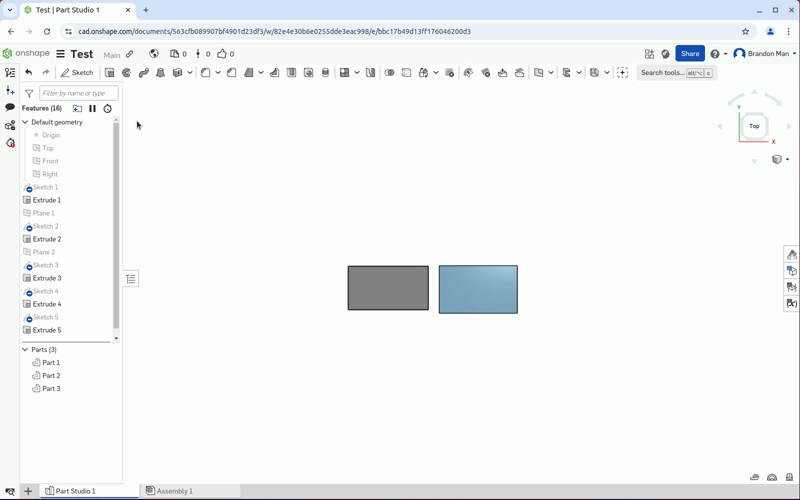
key(shift+h)
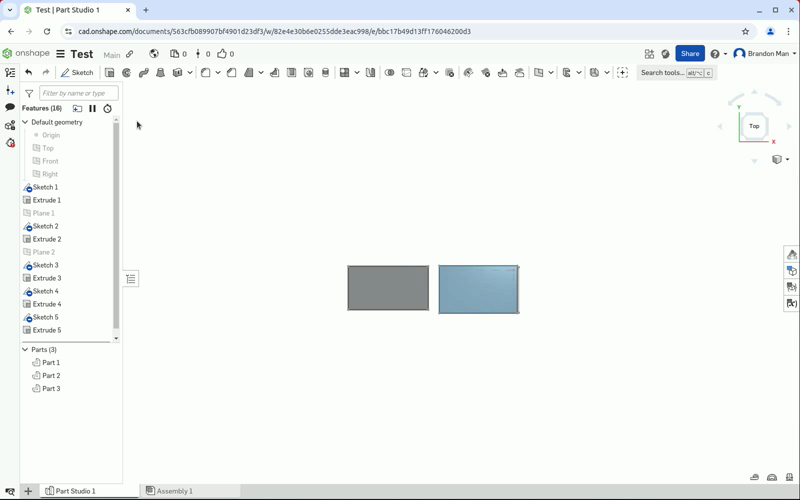
key(shift+7)
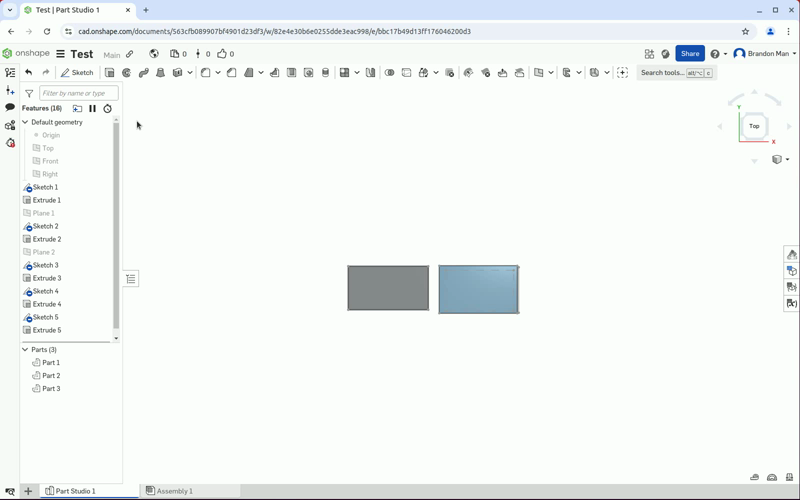
key(up, 3)
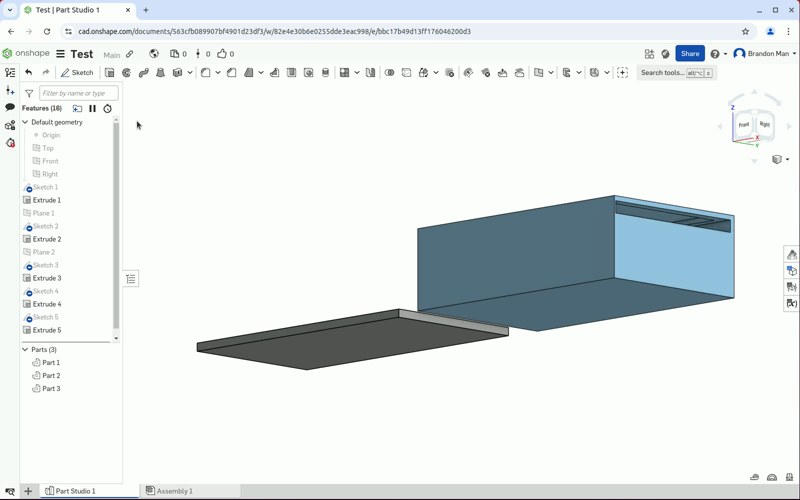
key(left, 3)
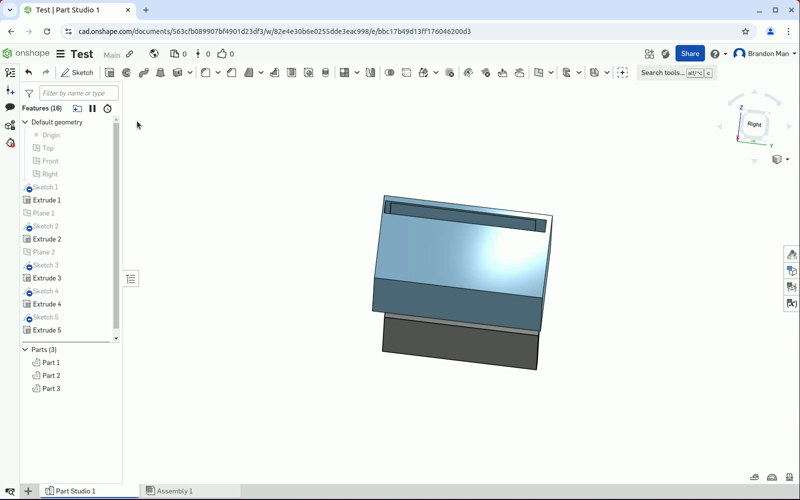
key(right, 3)
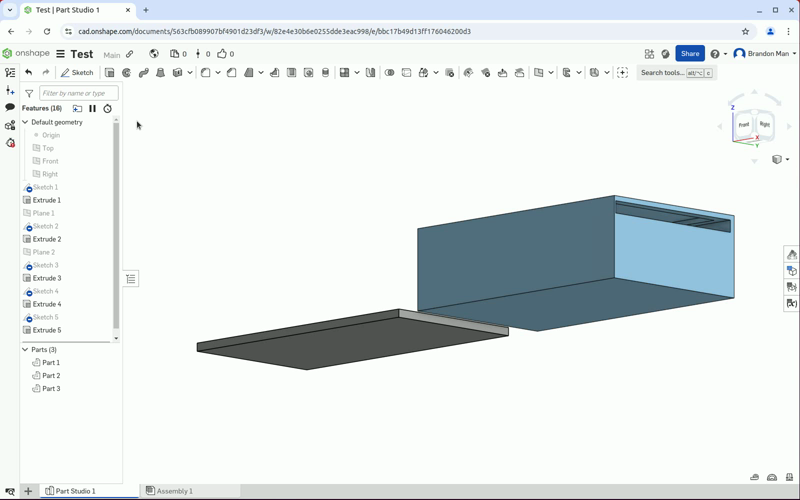
key(down, 3)
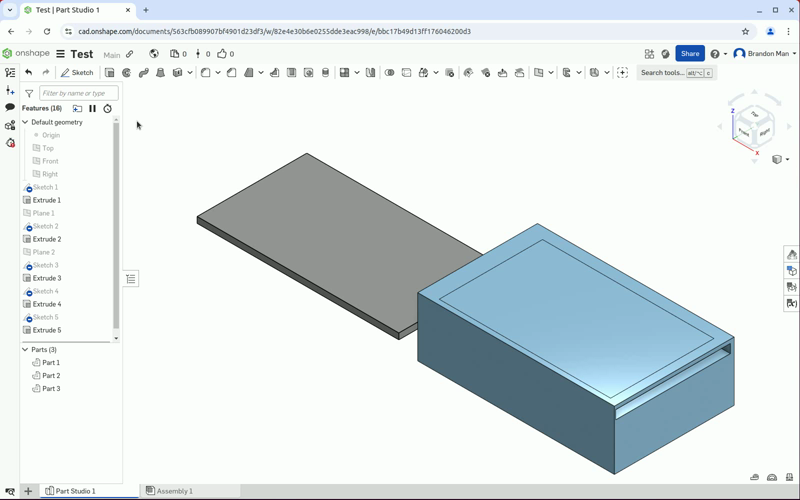
mouse_move(69, 189)
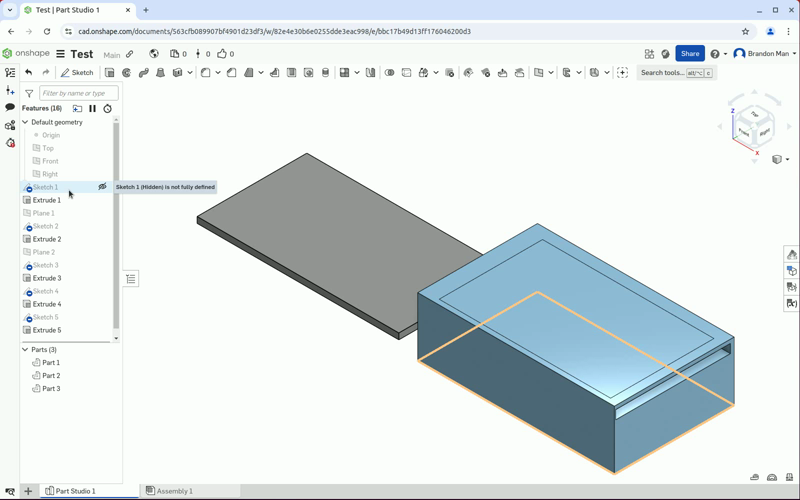
click(69, 189)